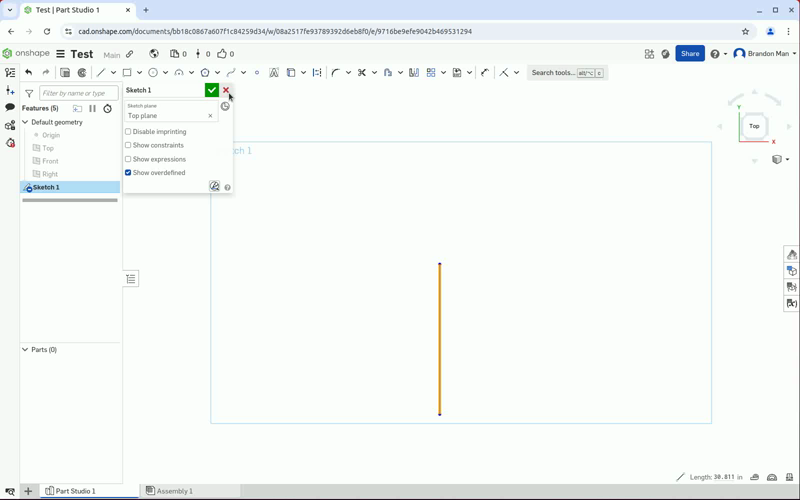
key(shift+h)
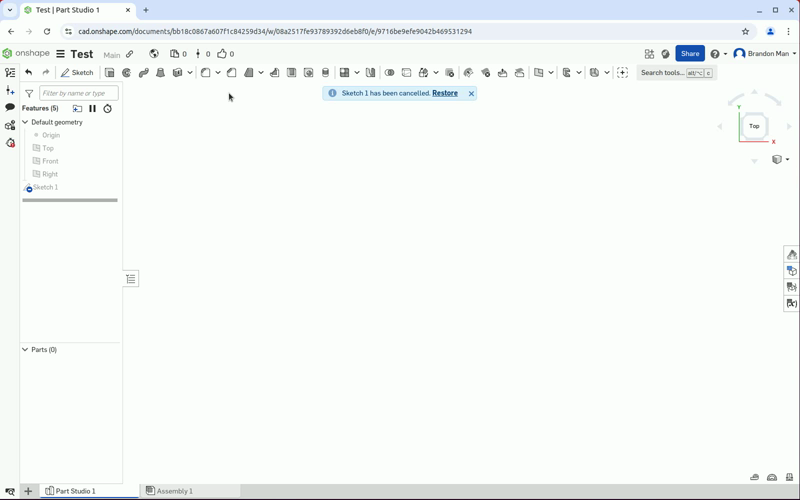
mouse_move(73, 352)
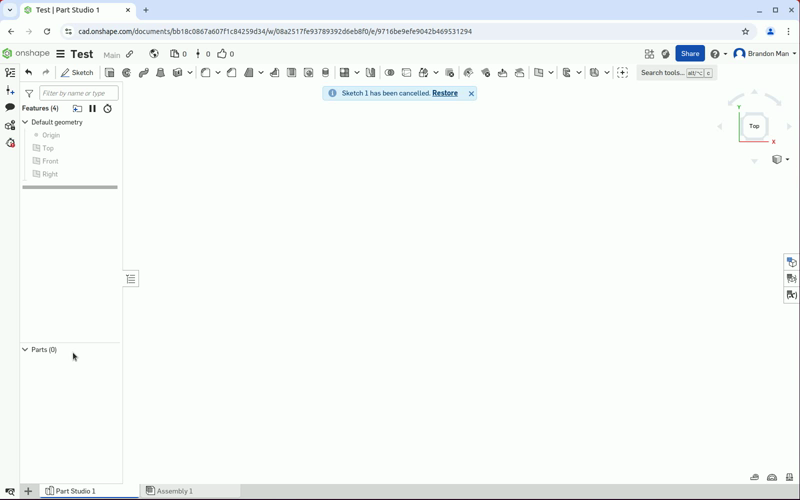
key(y)
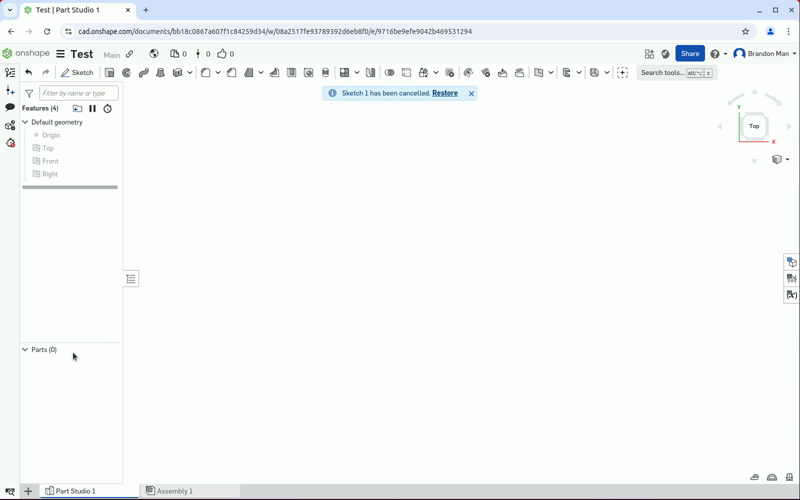
key(shift+p)
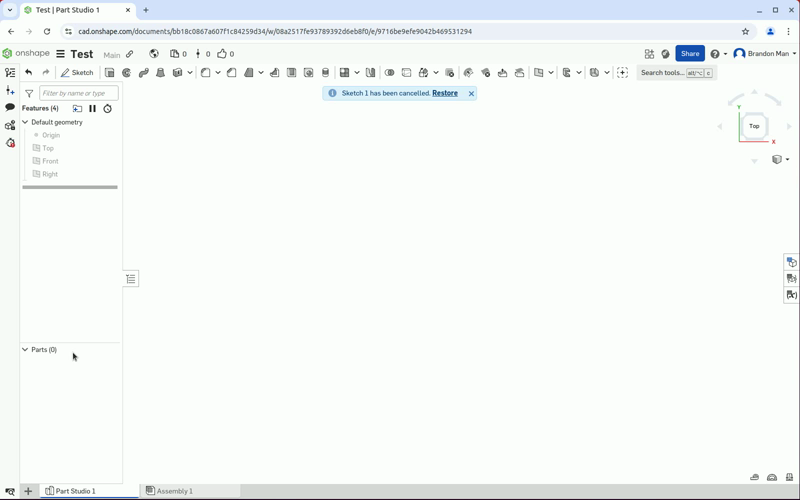
key(space)
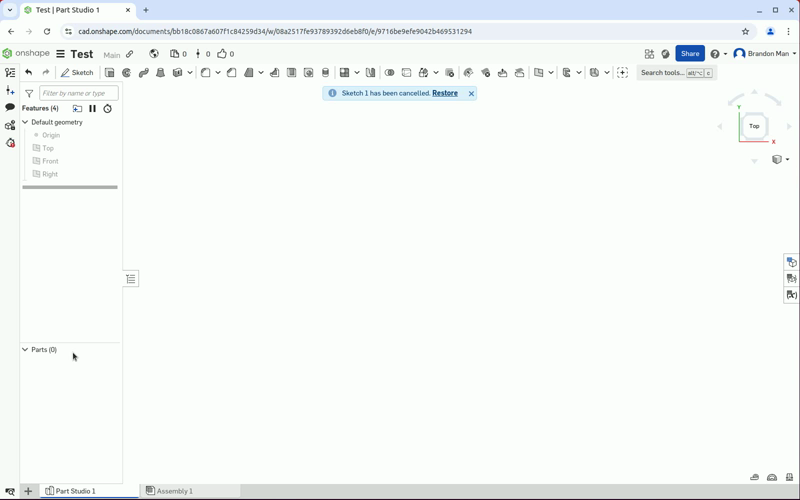
key_down(shift)
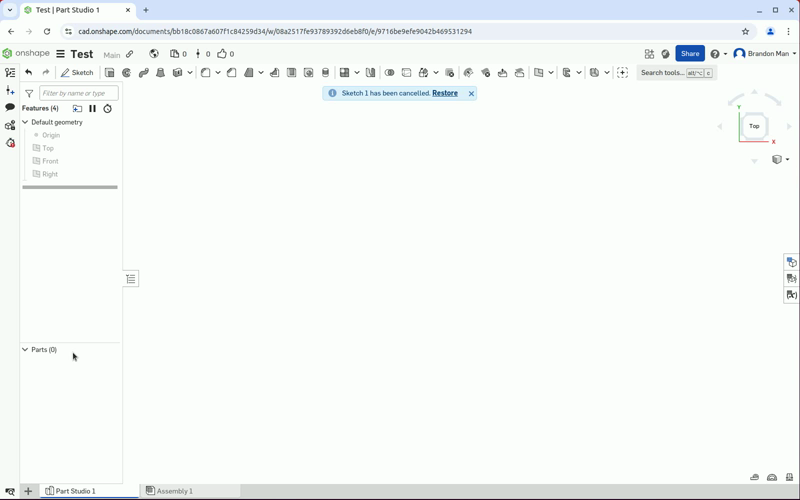
key(up)
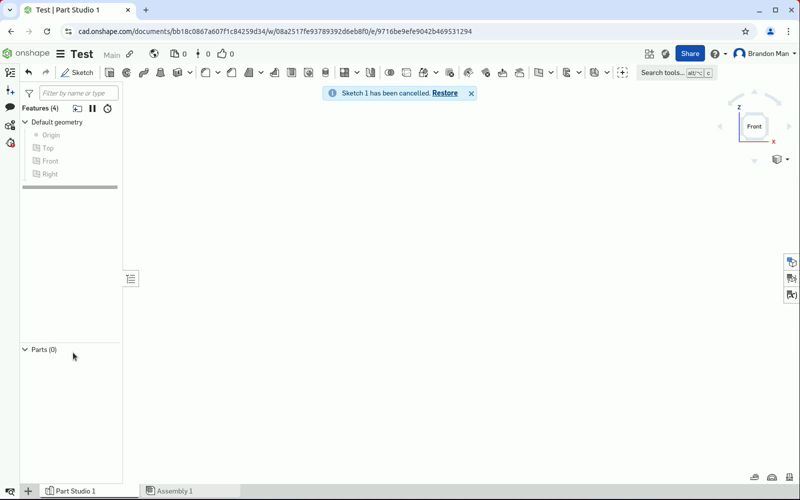
key_up(shift)
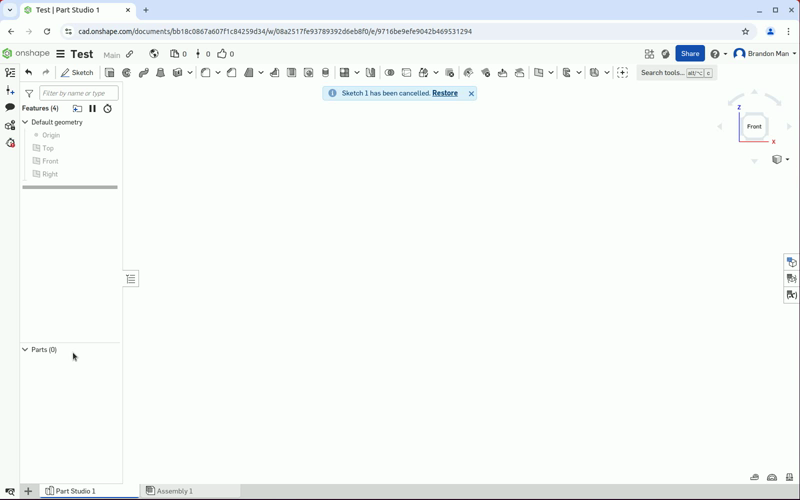
mouse_move(73, 352)
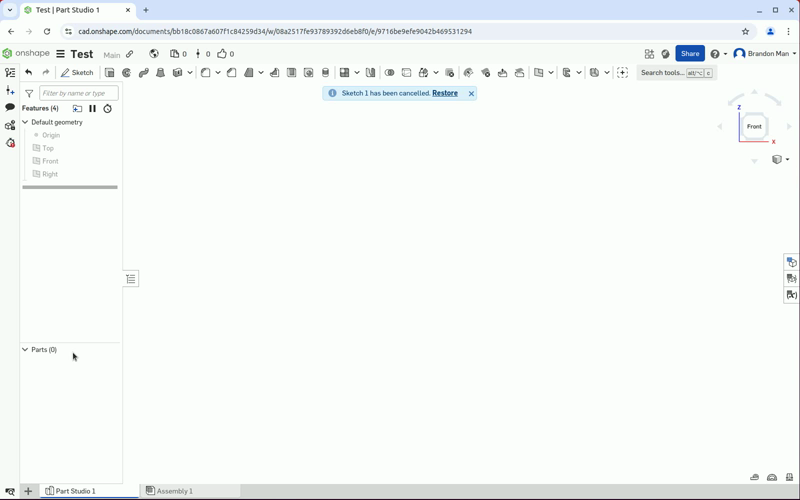
key(shift+y)
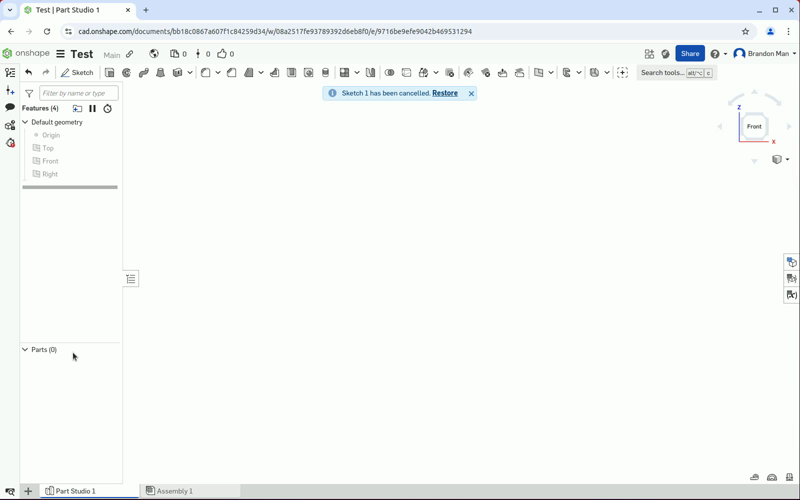
key(shift+s)
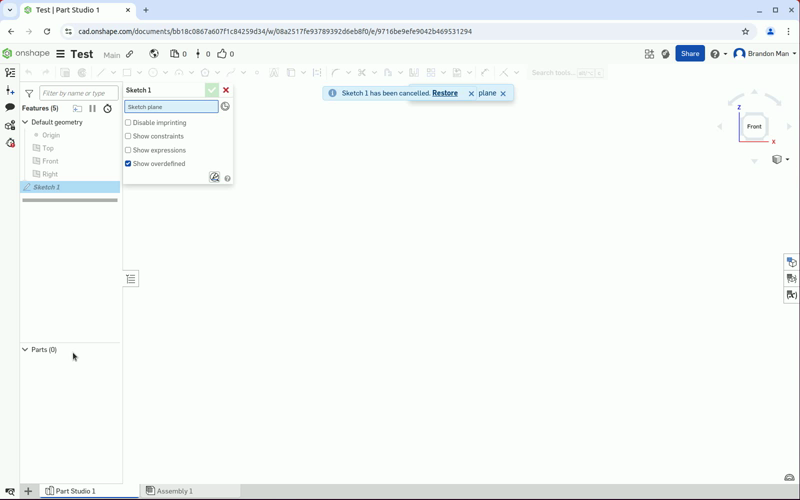
mouse_move(73, 163)
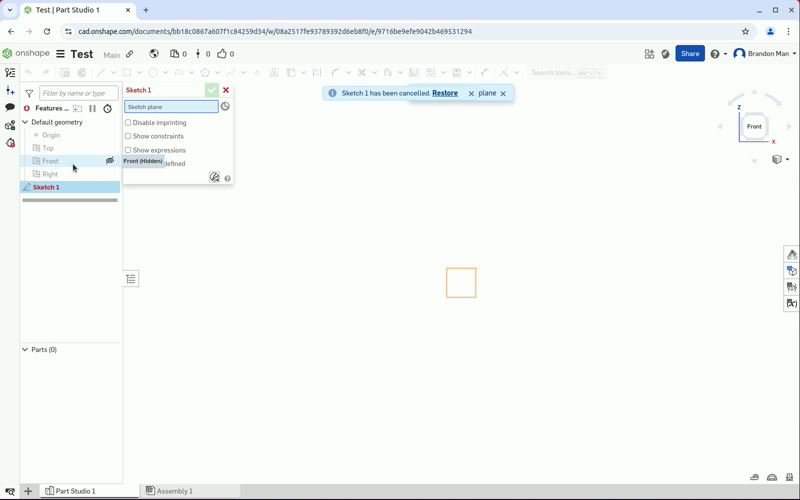
click(73, 163)
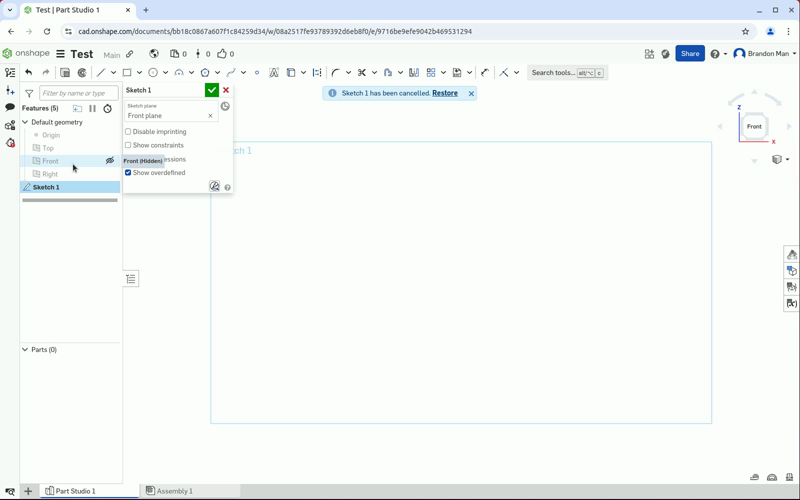
mouse_move(73, 352)
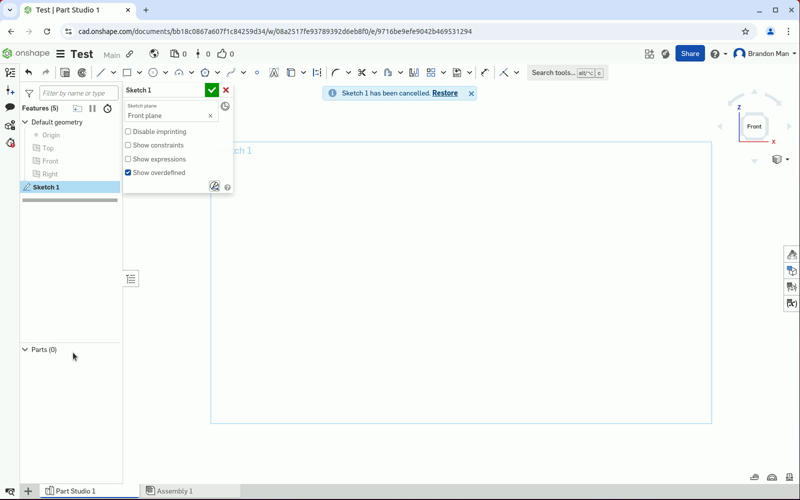
key(y)
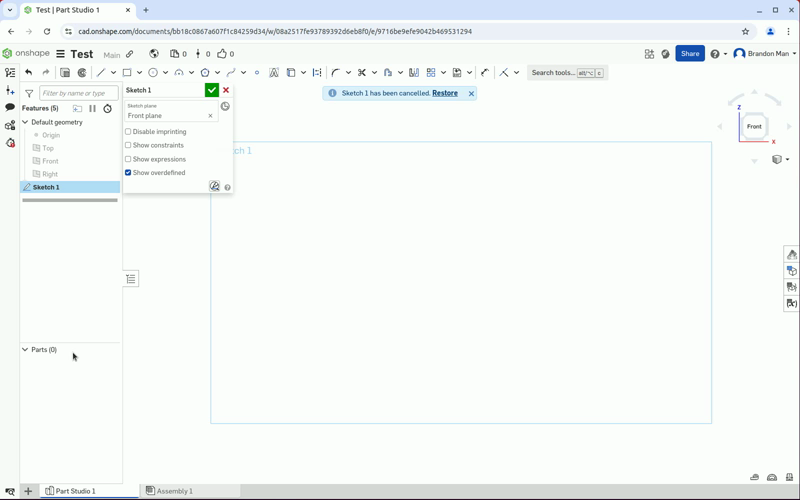
key(l)
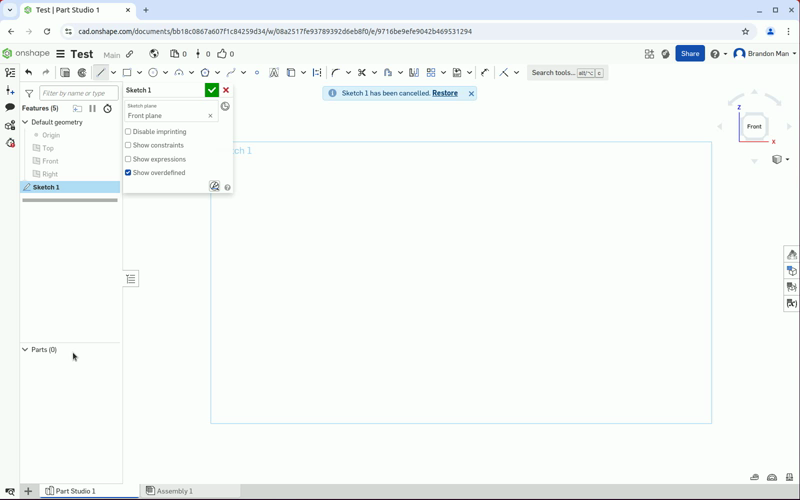
key_down(shift)
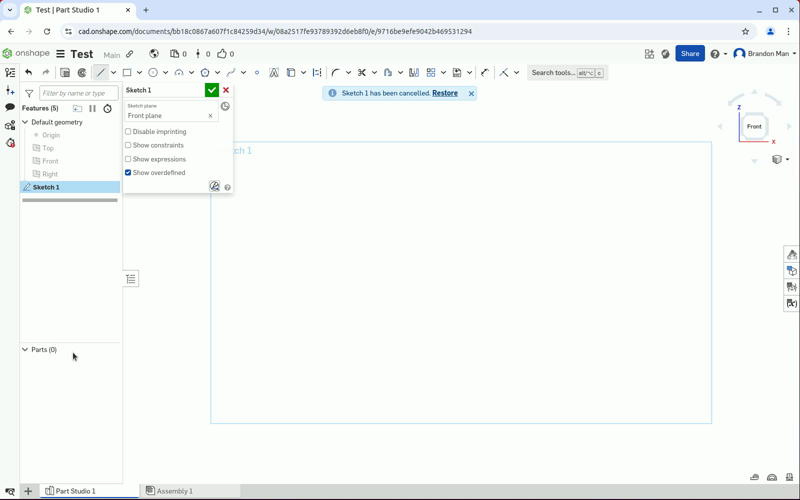
mouse_move(348, 226)
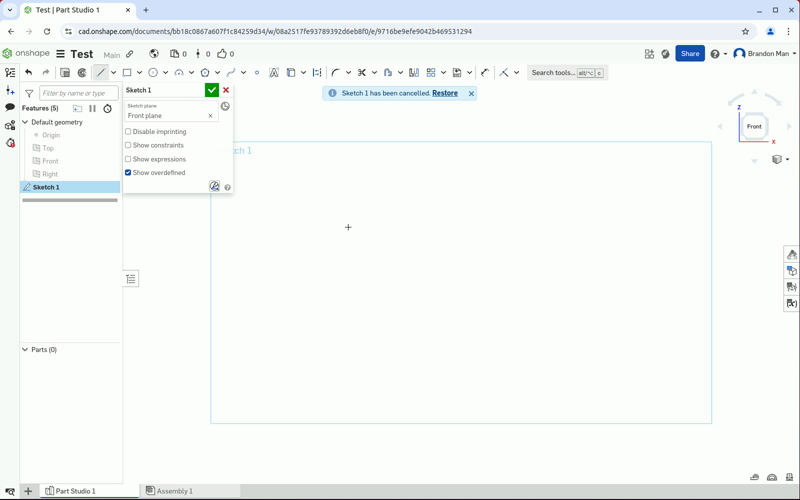
click(348, 226)
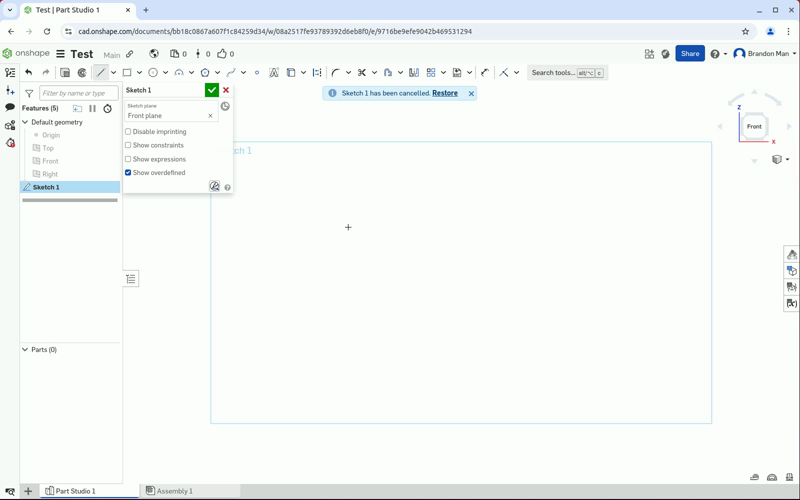
key_up(shift)
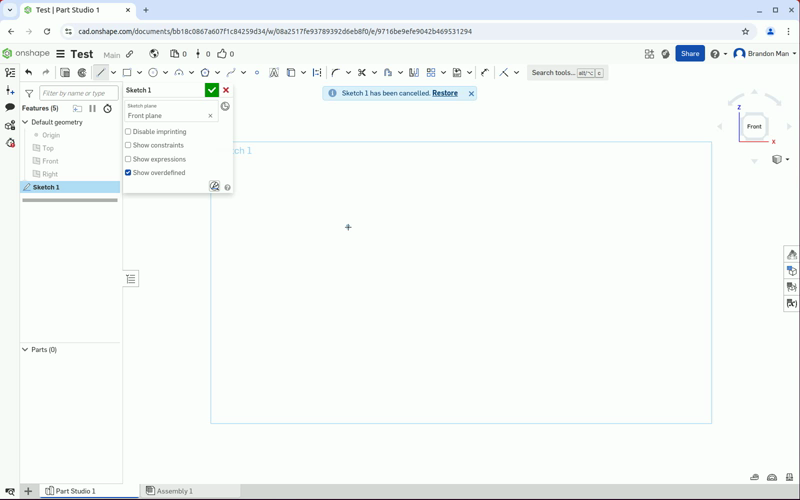
key_down(shift)
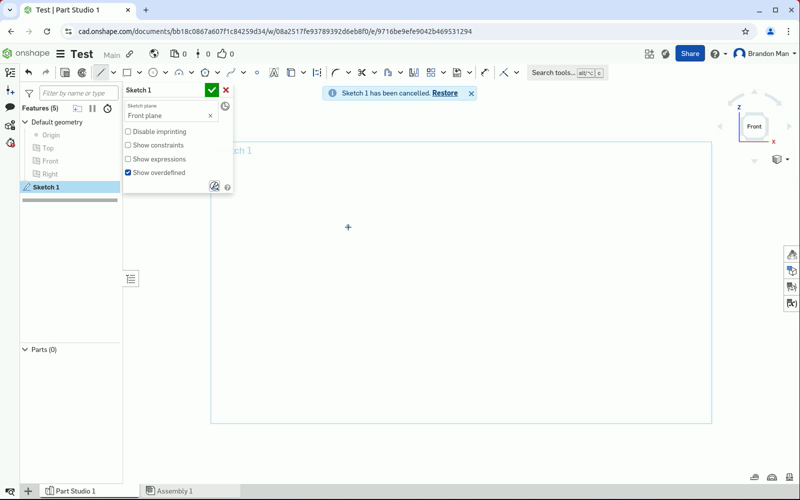
mouse_move(461, 283)
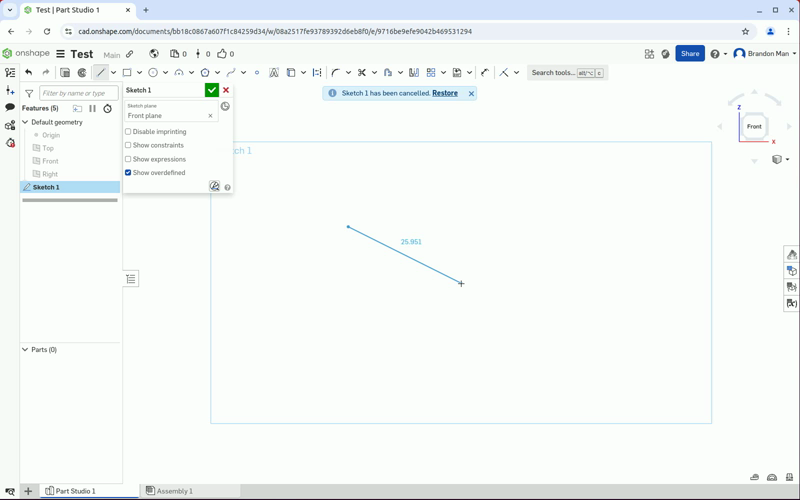
click(461, 283)
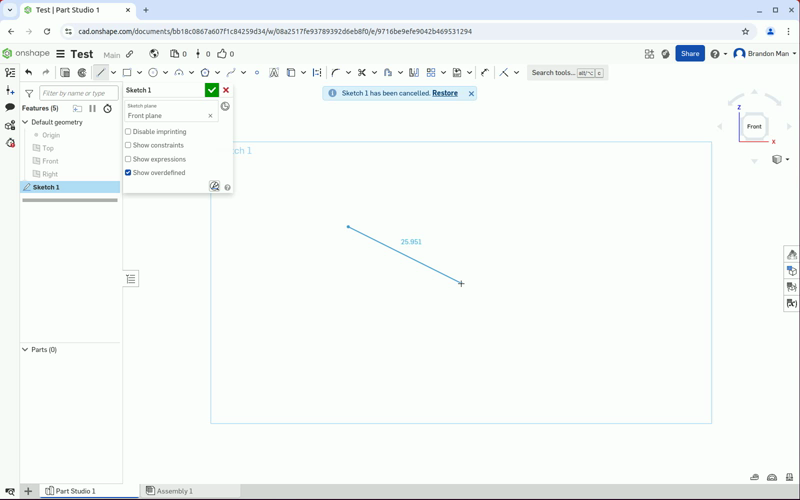
key_up(shift)
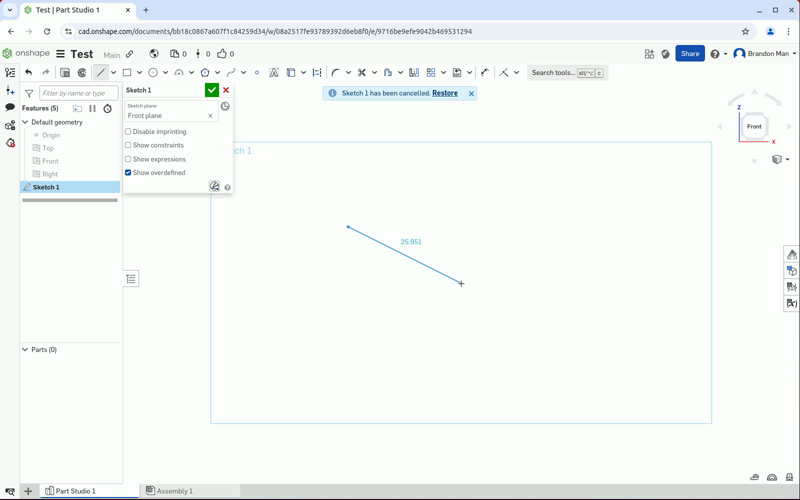
key_down(shift)
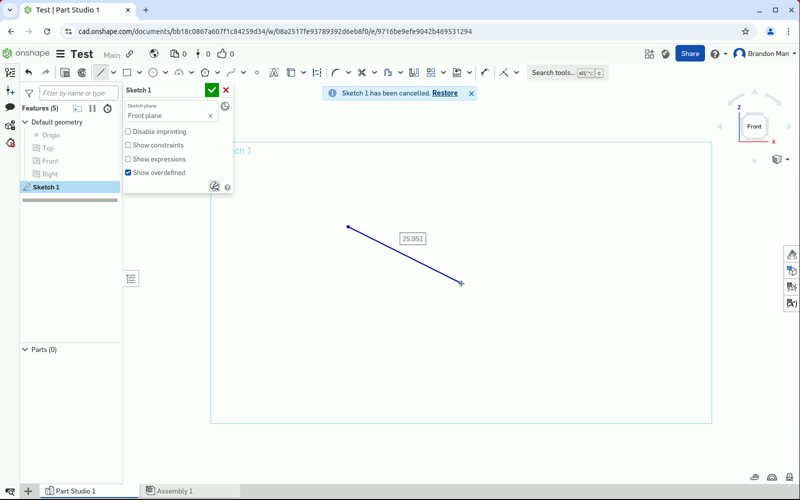
mouse_move(572, 226)
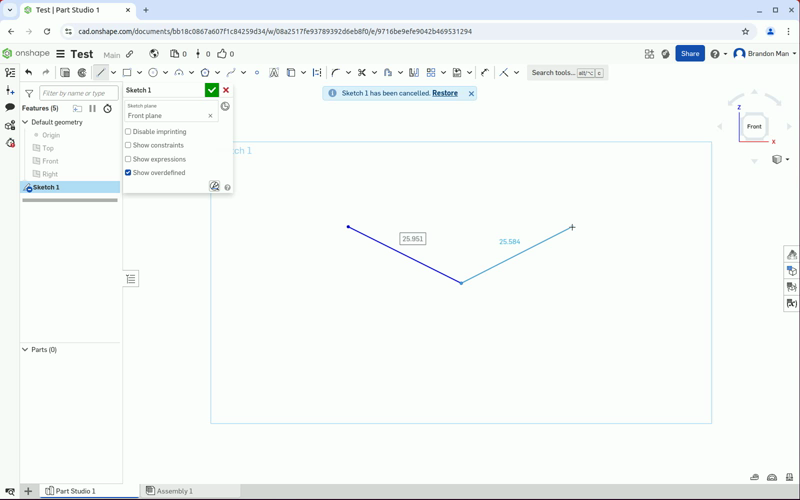
click(572, 226)
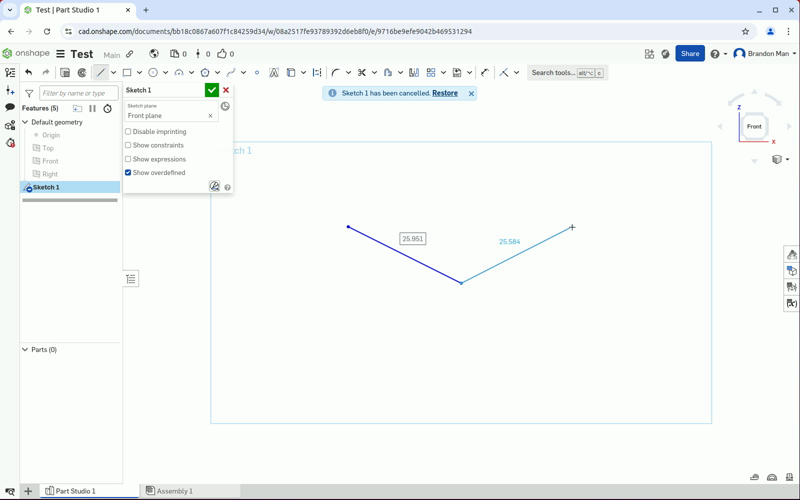
key_up(shift)
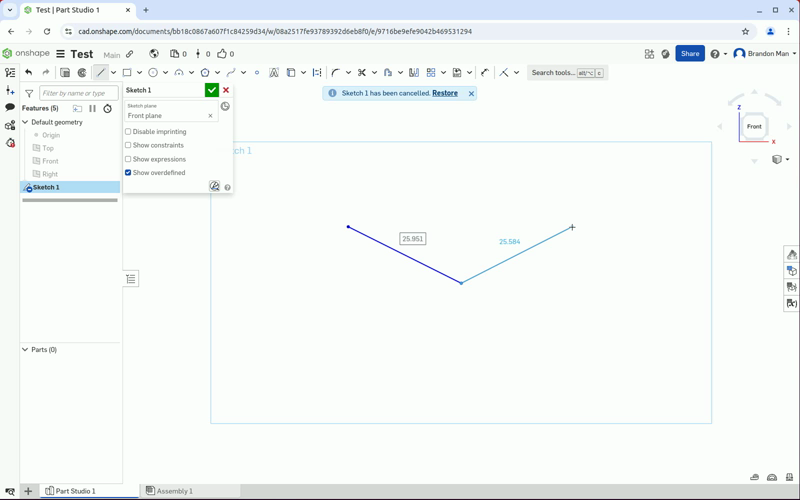
key_down(shift)
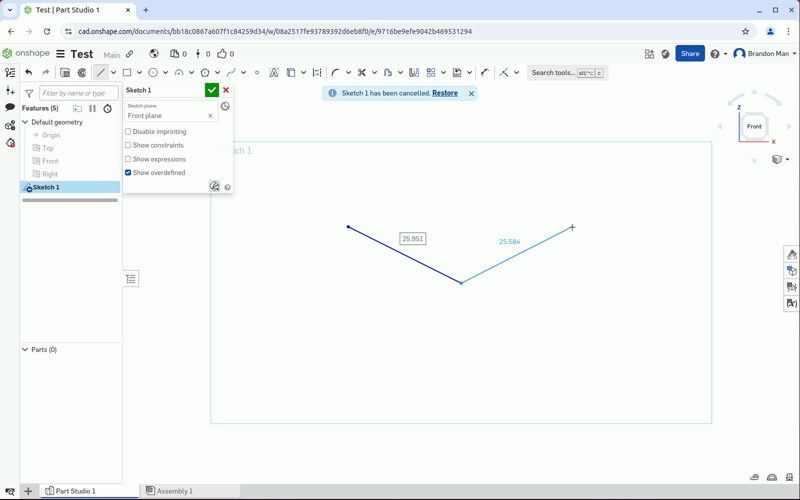
mouse_move(348, 226)
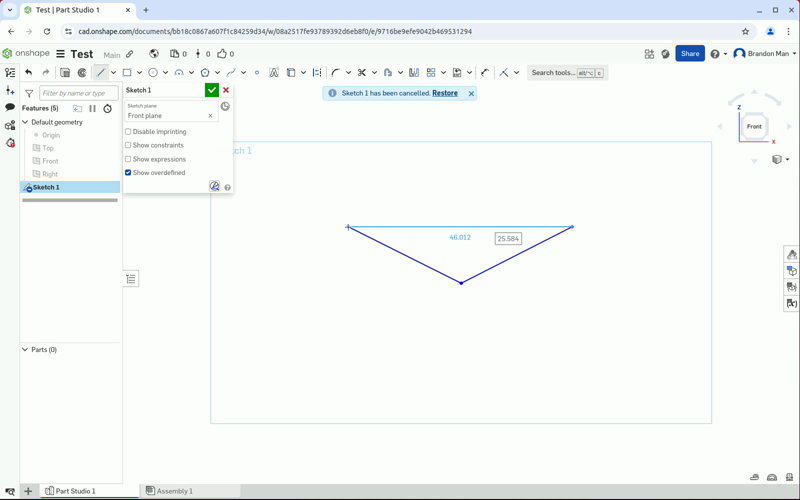
key_up(shift)
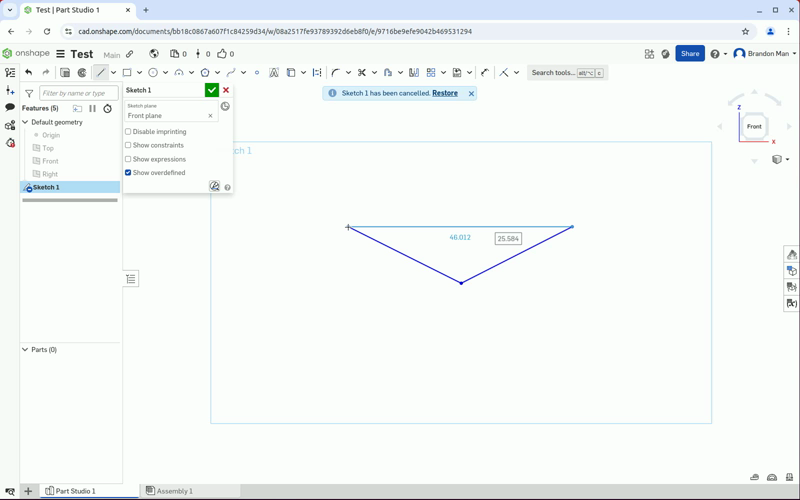
click(348, 226)
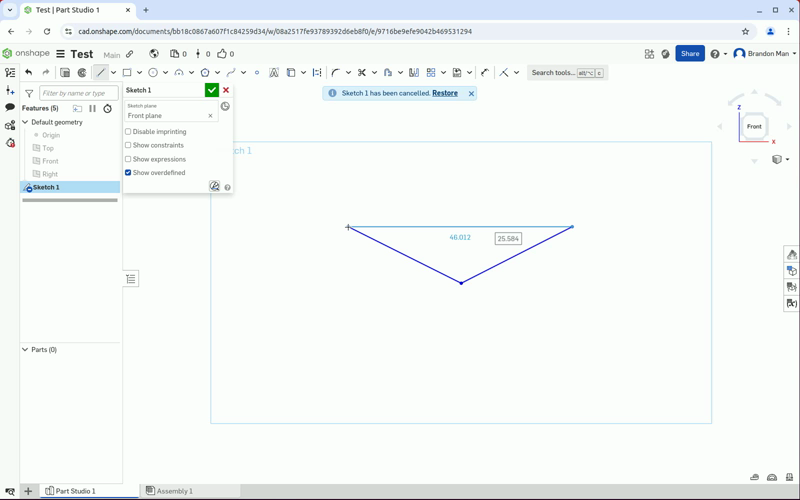
key(esc)
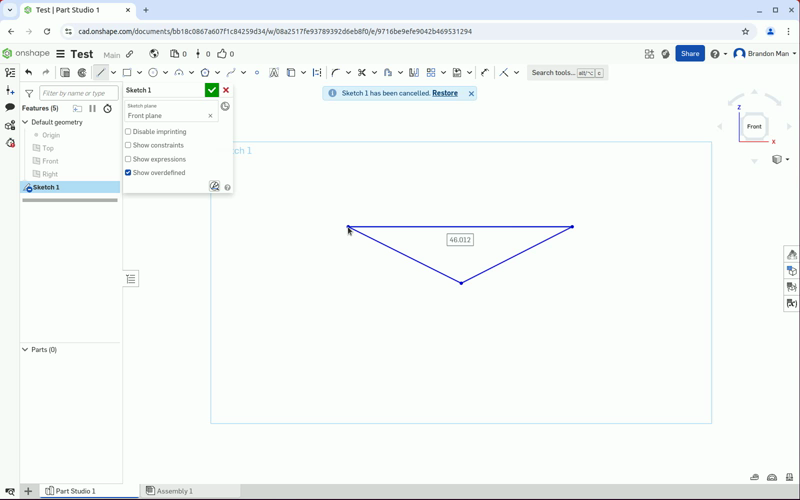
mouse_move(490, 238)
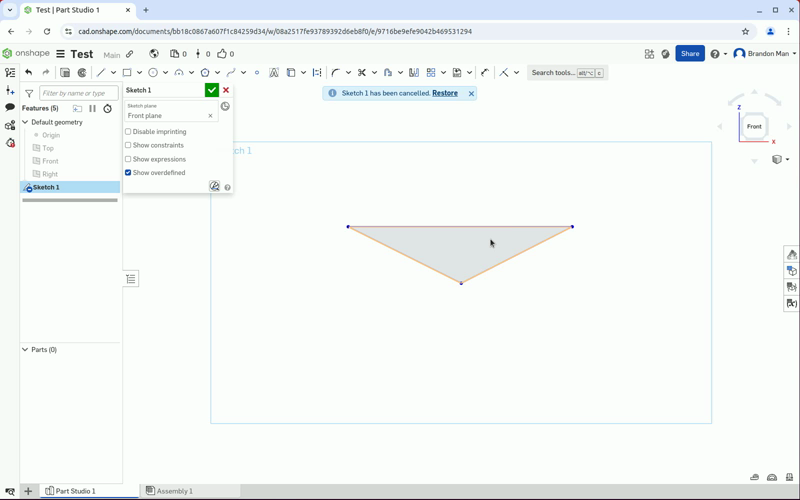
click(490, 238)
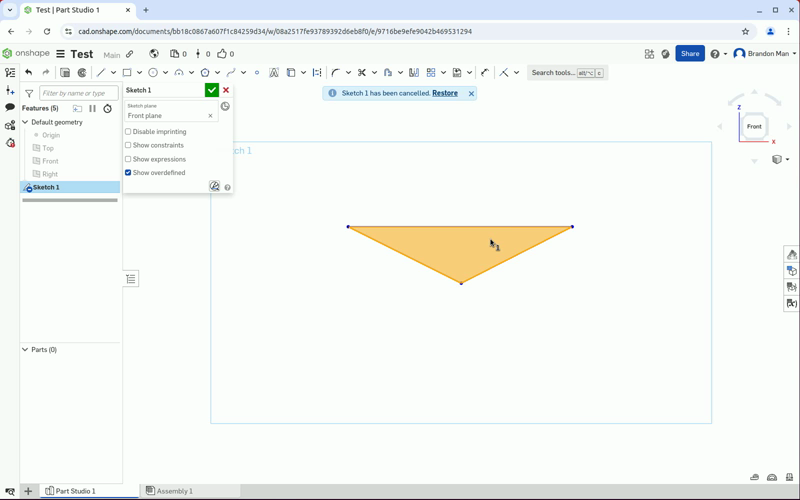
mouse_move(73, 352)
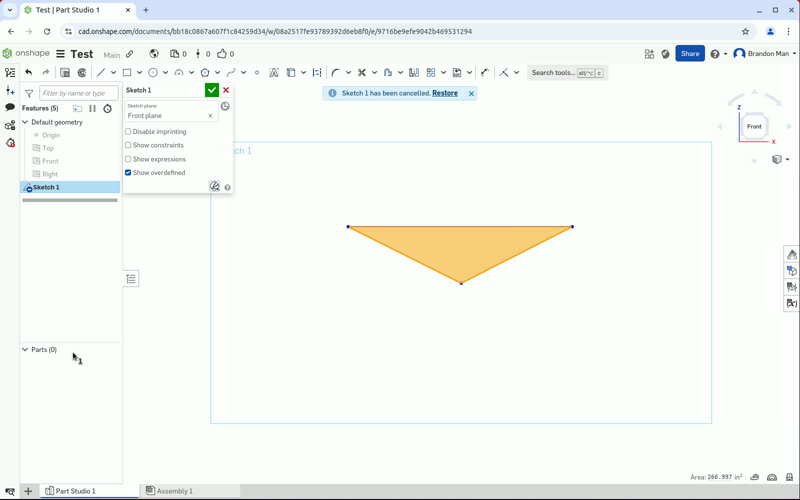
key(shift+y)
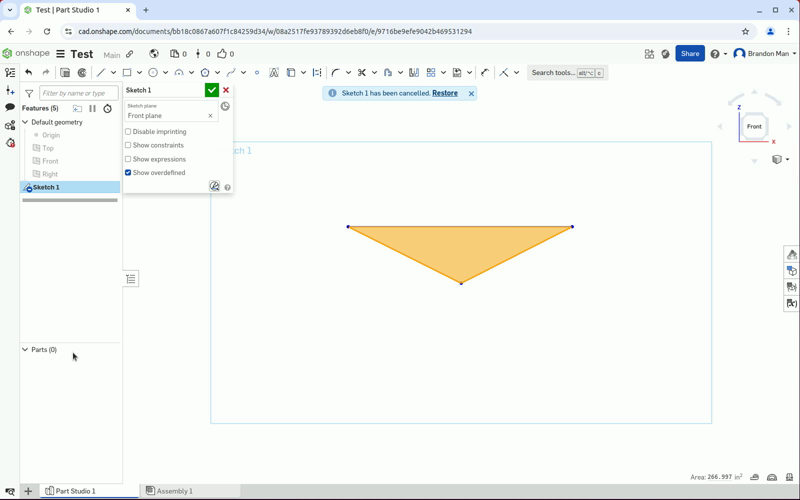
key(shift+e)
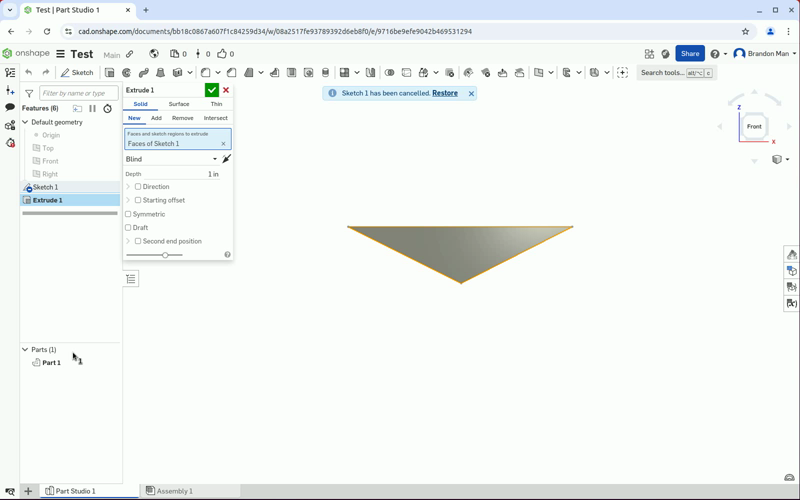
mouse_move(143, 106)
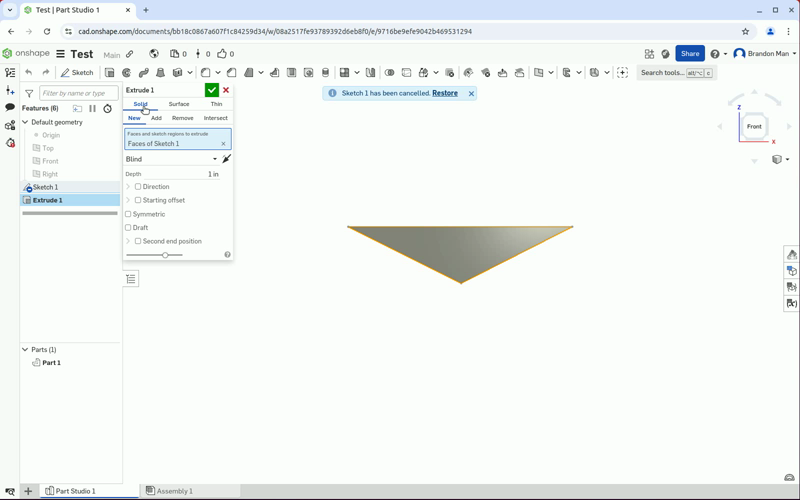
click(143, 106)
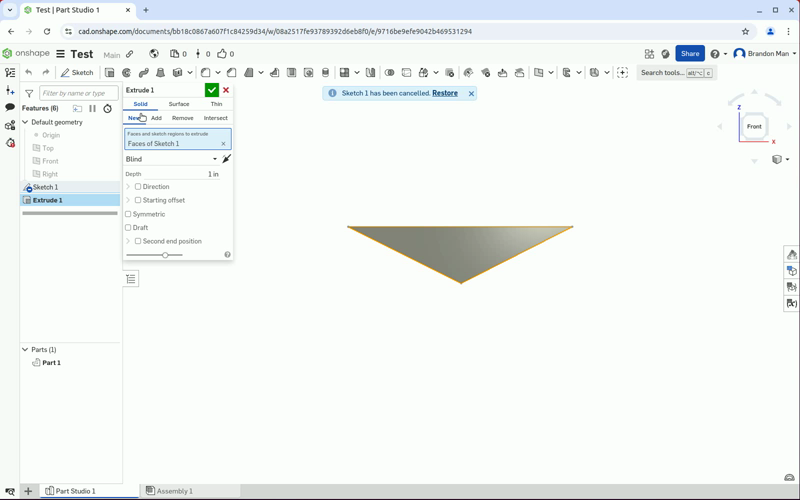
mouse_move(137, 120)
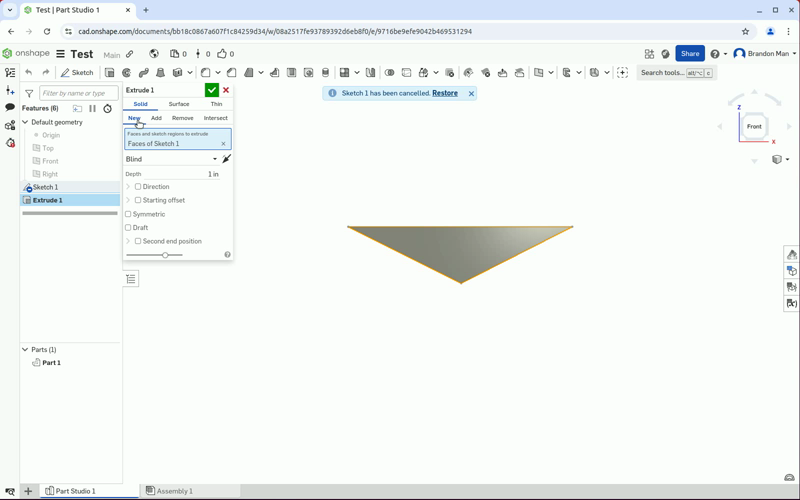
click(137, 120)
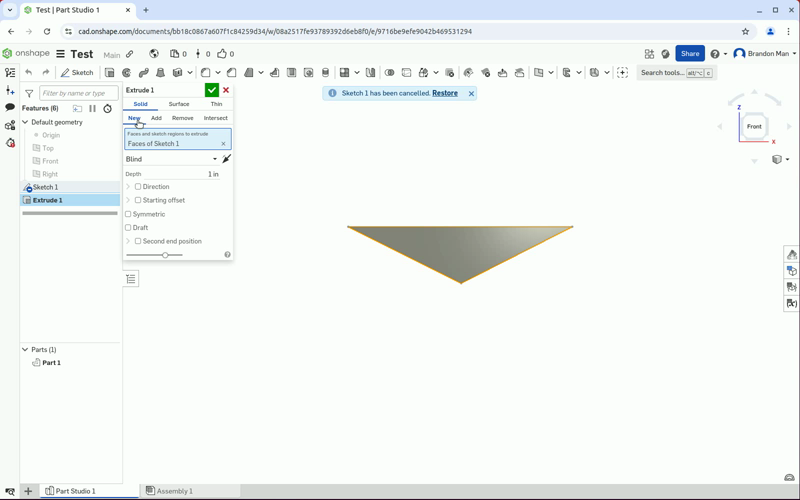
key(tab, 4)
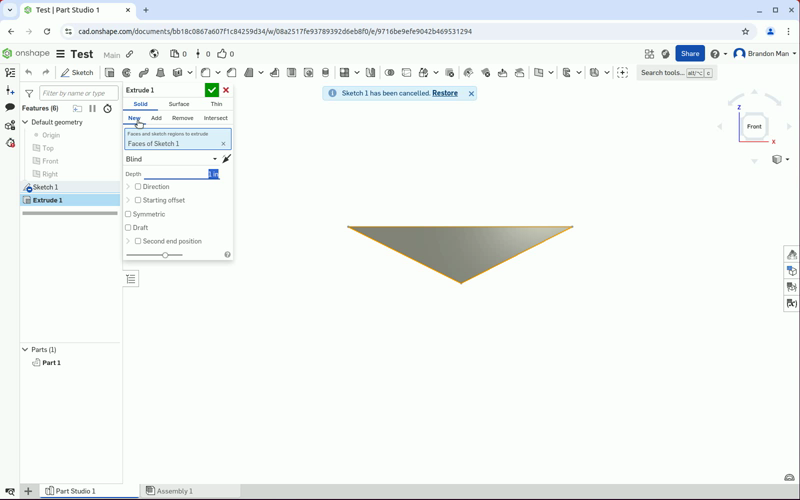
text(4.092)
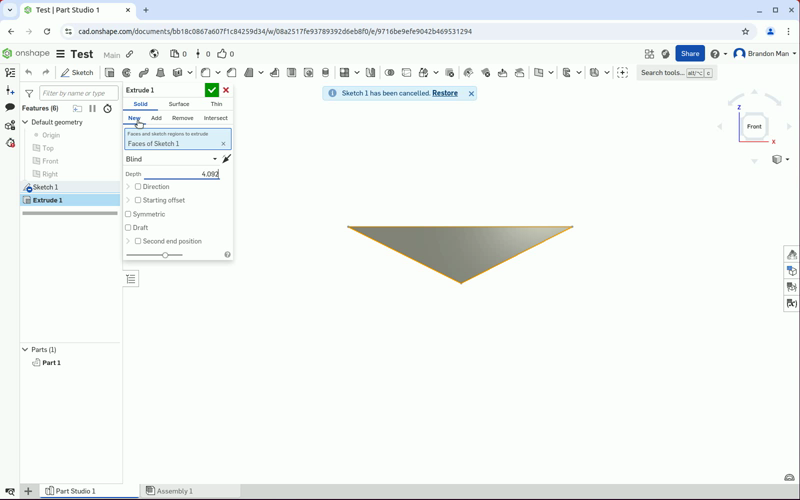
key(enter)
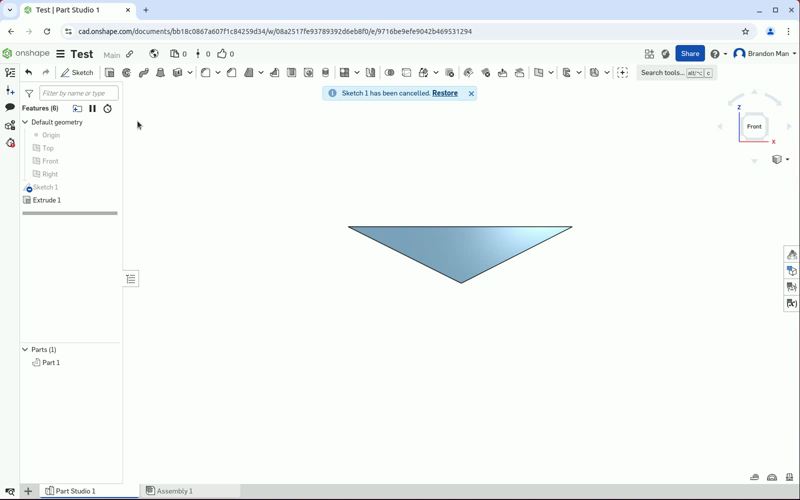
key(shift+h)
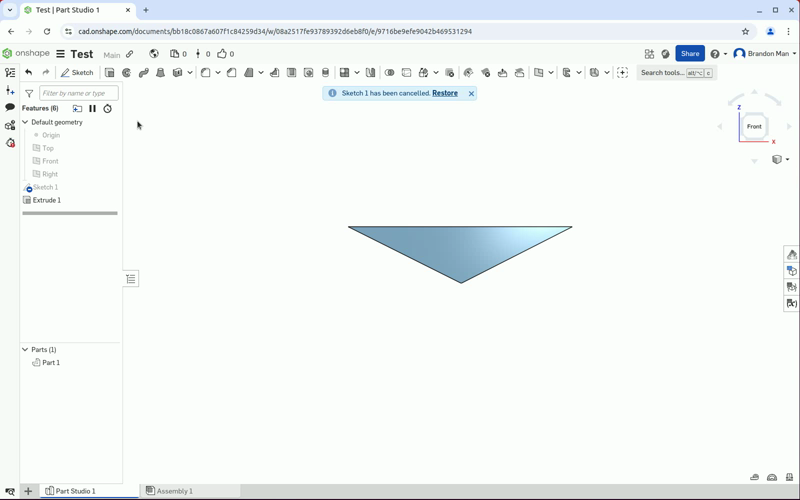
key(shift+h)
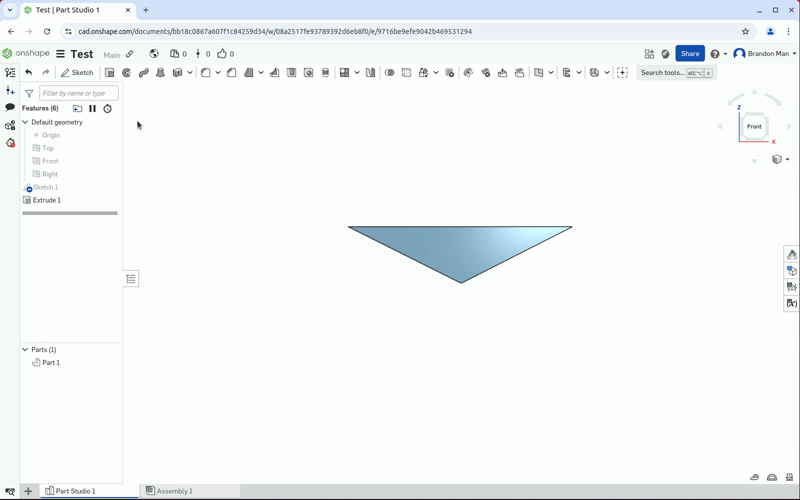
mouse_move(73, 189)
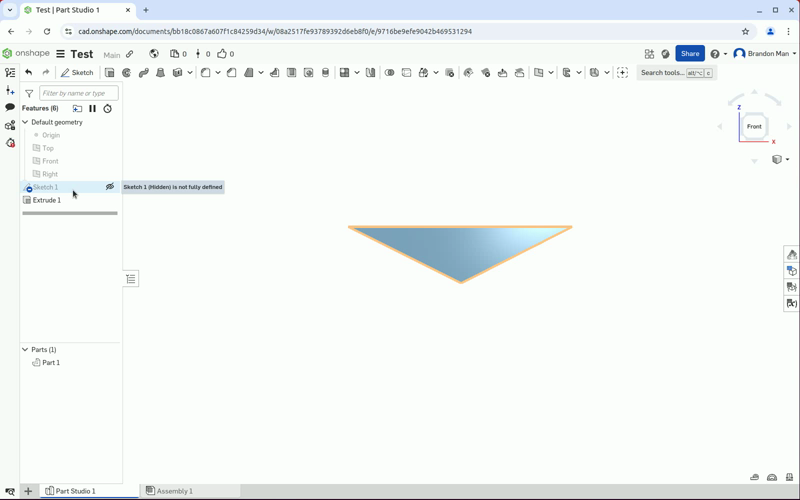
click(73, 189)
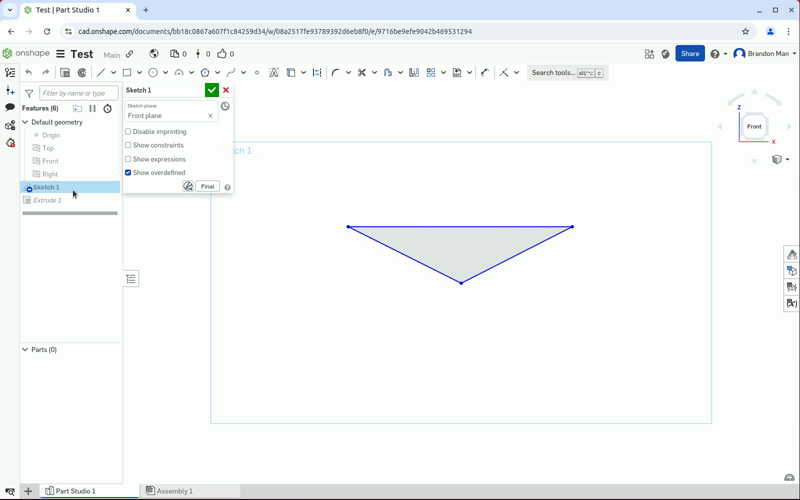
mouse_move(229, 92)
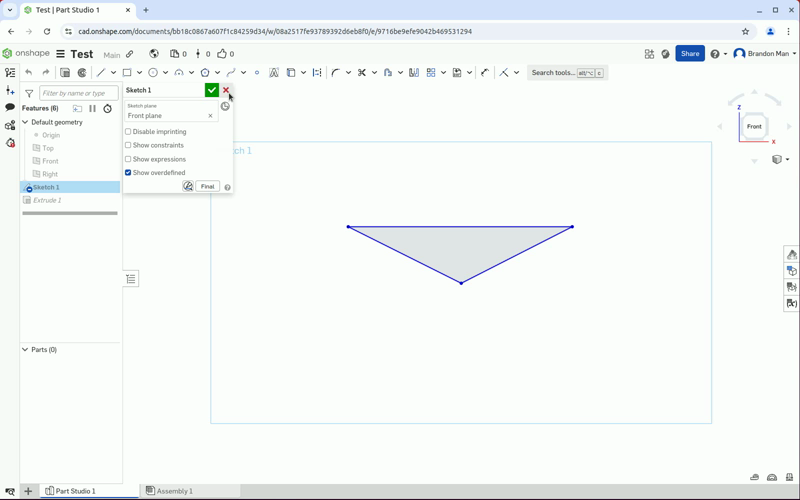
click(229, 92)
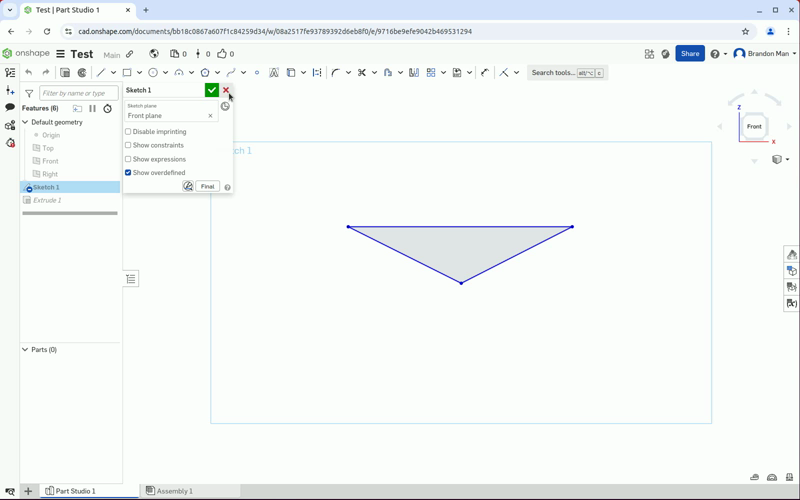
key(shift+s)
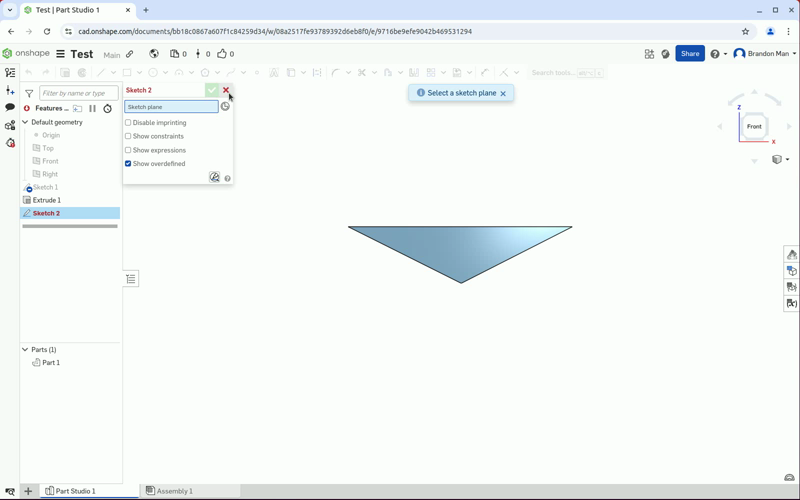
mouse_move(73, 163)
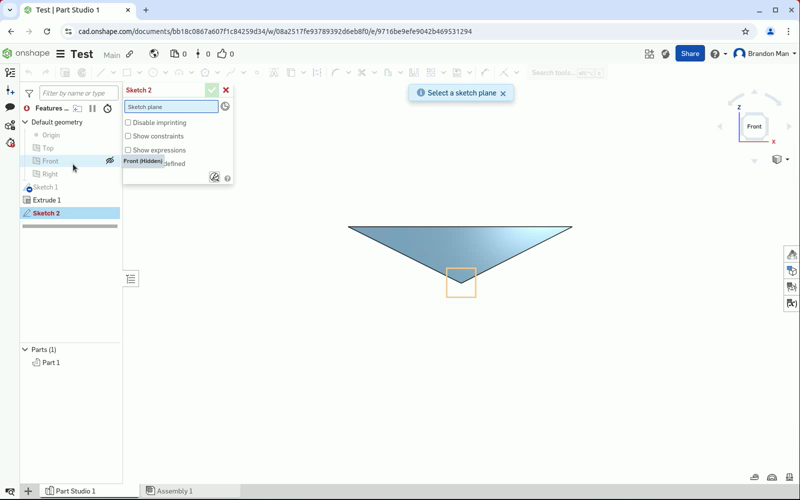
click(73, 163)
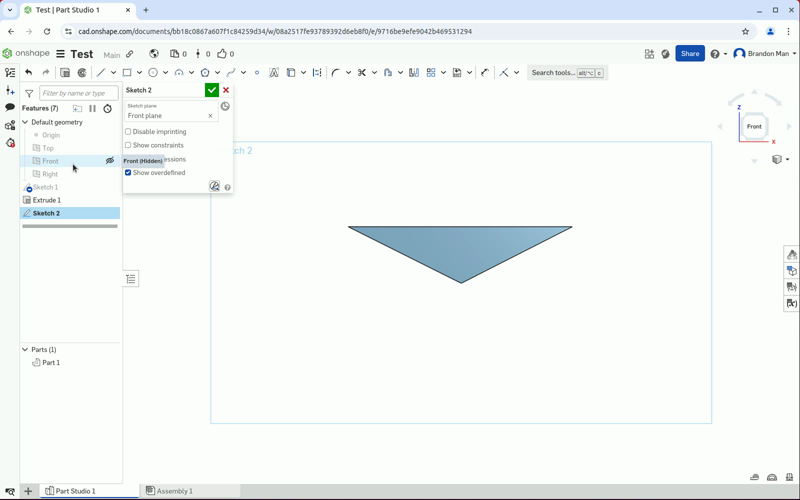
mouse_move(73, 352)
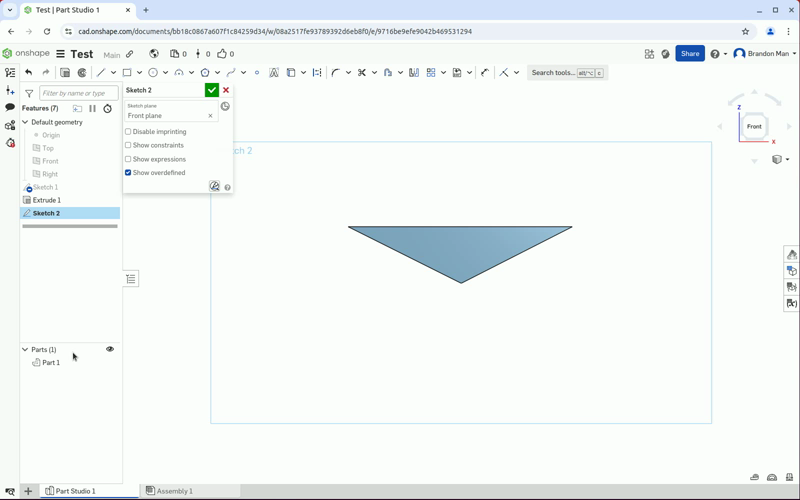
key(y)
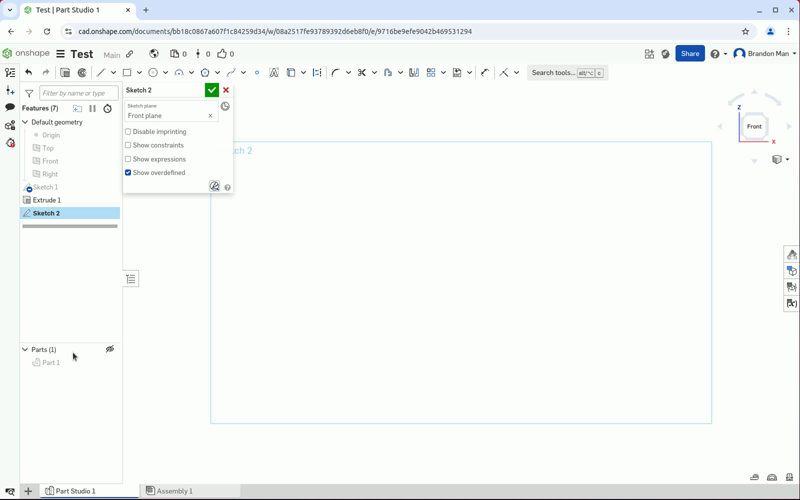
key(l)
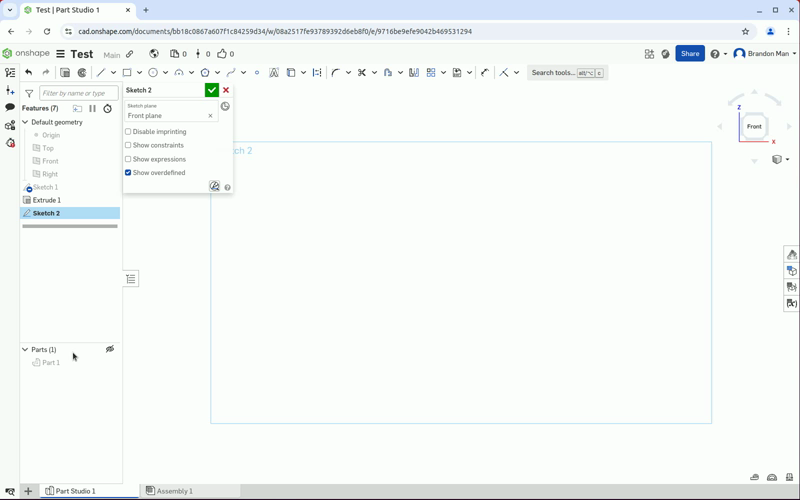
key_down(shift)
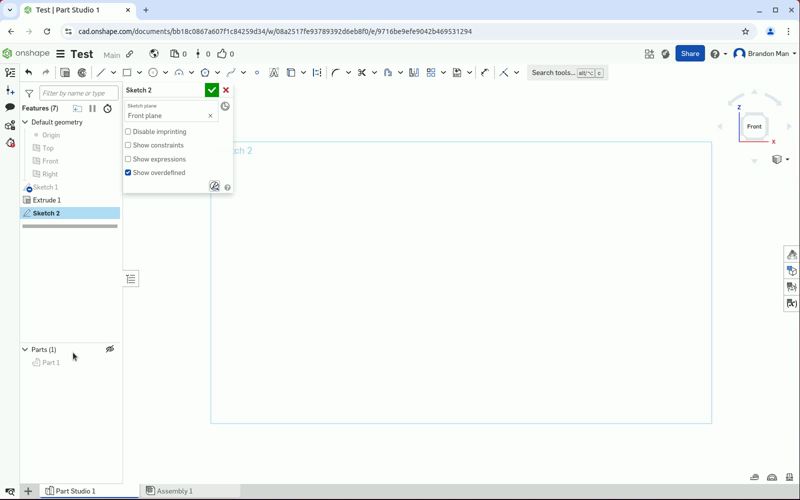
mouse_move(348, 339)
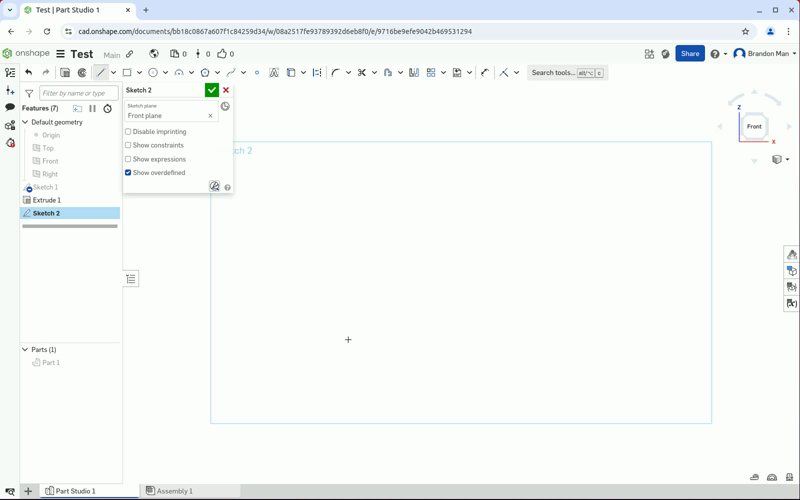
click(348, 339)
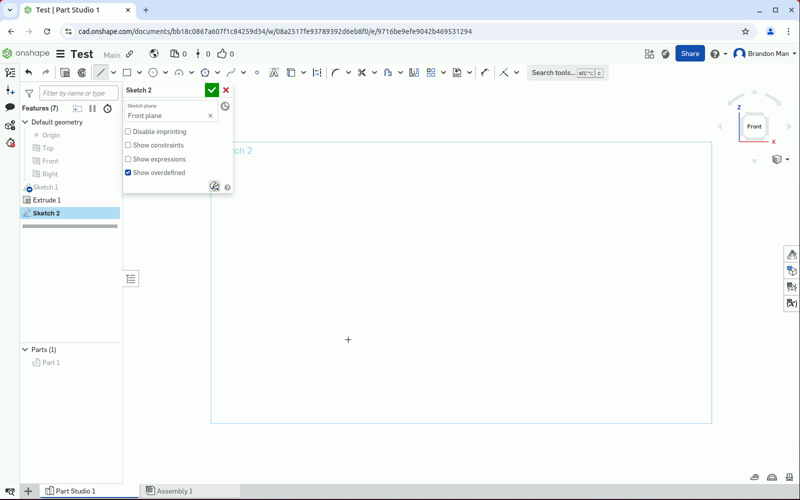
key_up(shift)
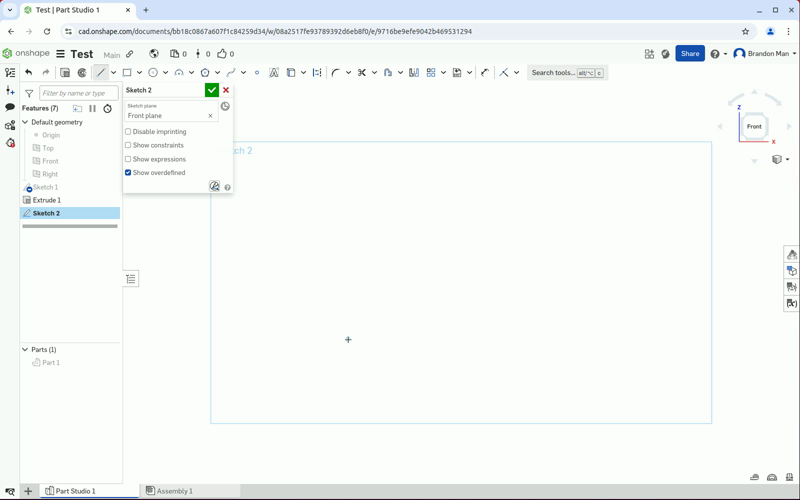
key_down(shift)
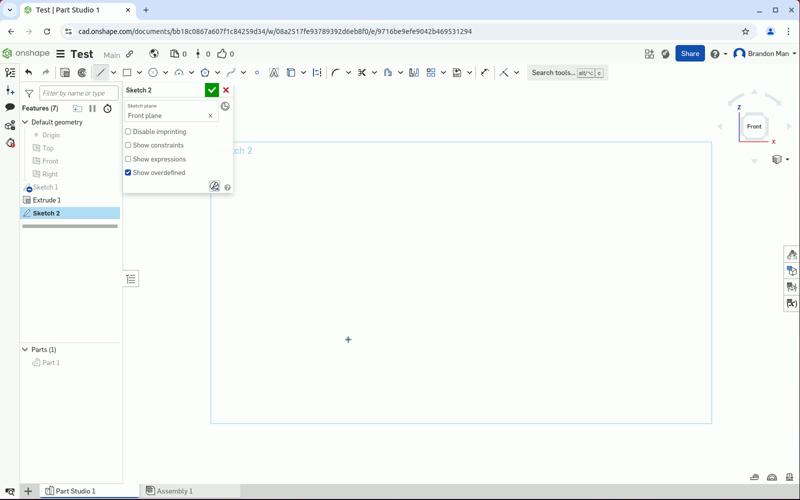
mouse_move(572, 339)
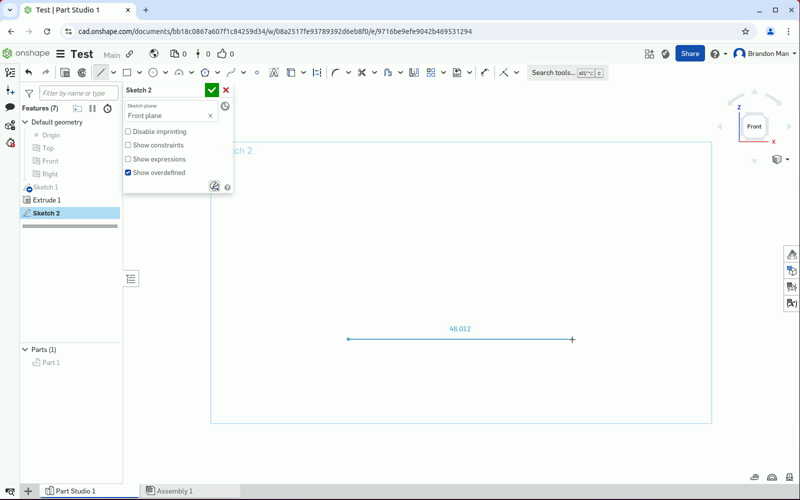
click(572, 339)
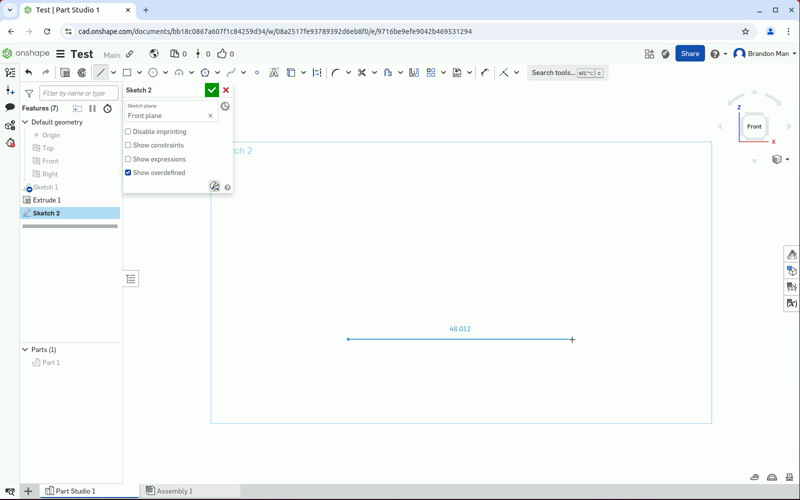
key_up(shift)
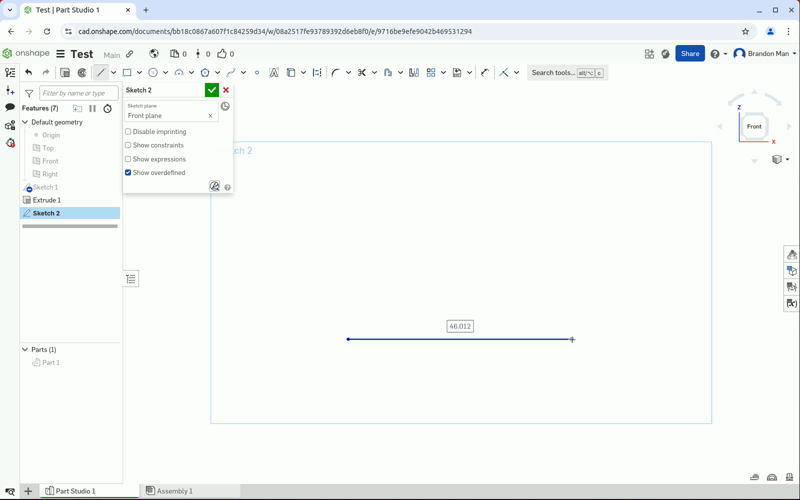
key_down(shift)
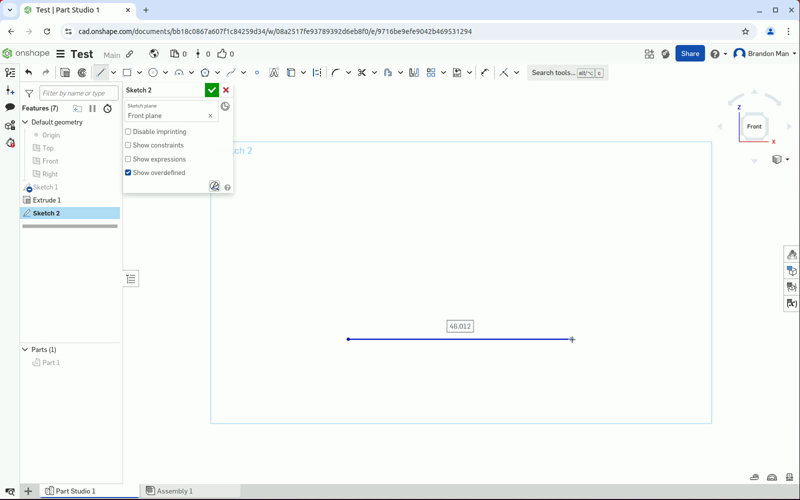
mouse_move(461, 282)
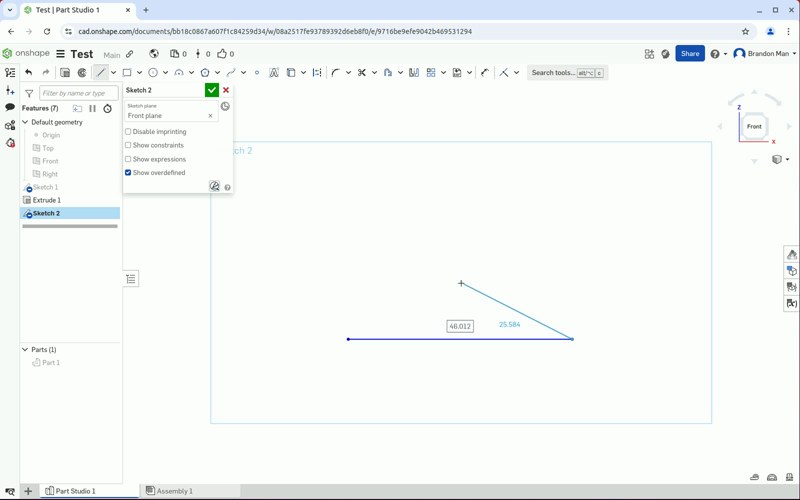
click(461, 282)
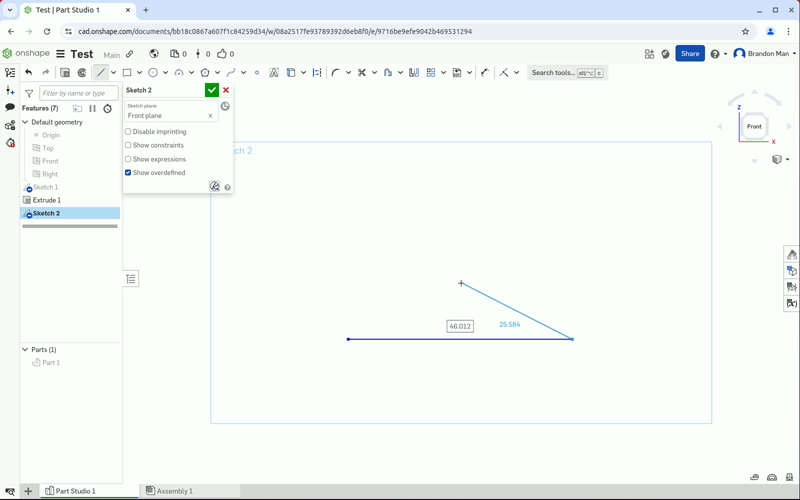
key_up(shift)
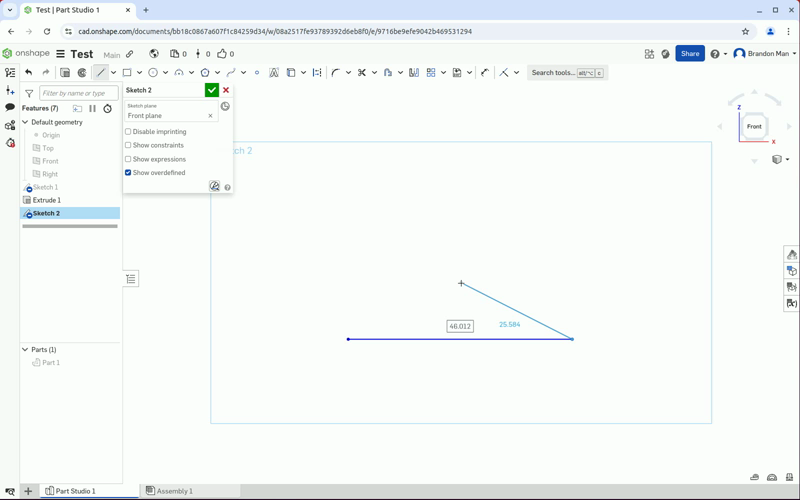
key_down(shift)
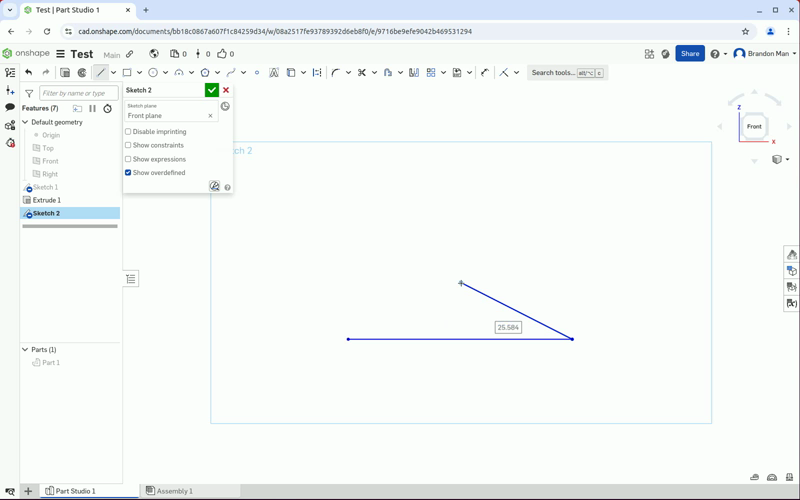
mouse_move(348, 339)
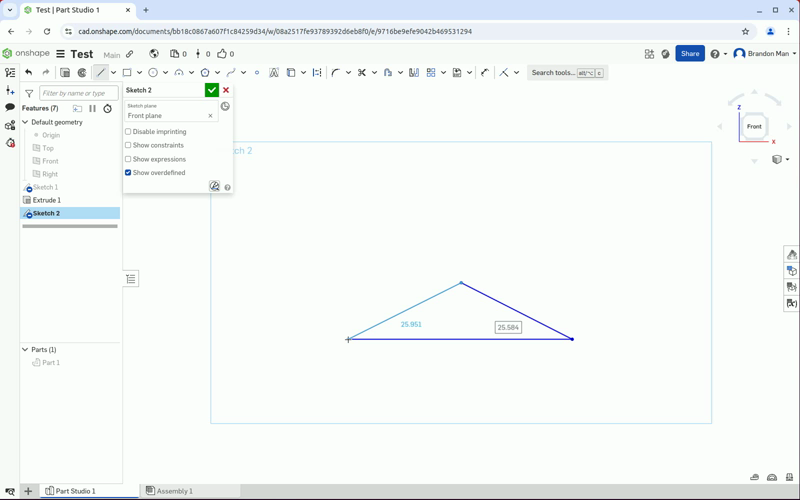
key_up(shift)
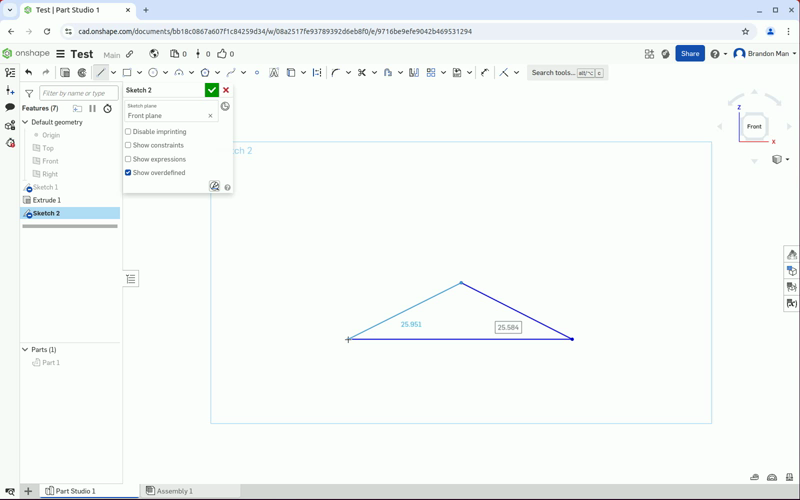
click(348, 339)
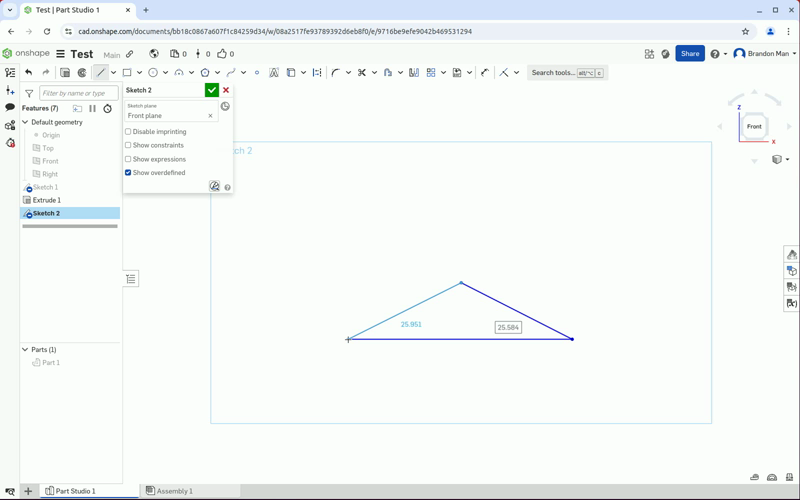
key(esc)
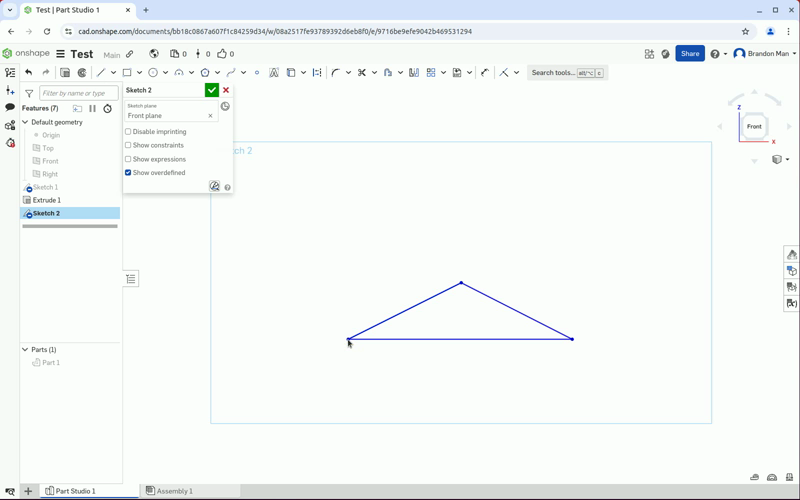
mouse_move(504, 313)
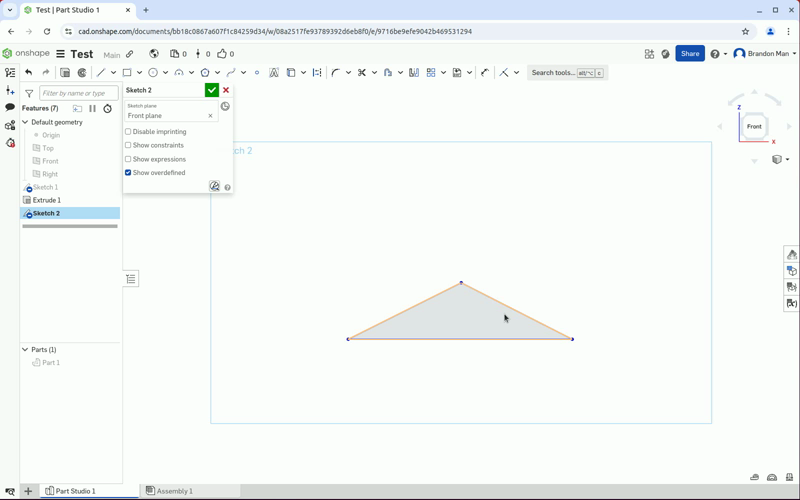
click(504, 313)
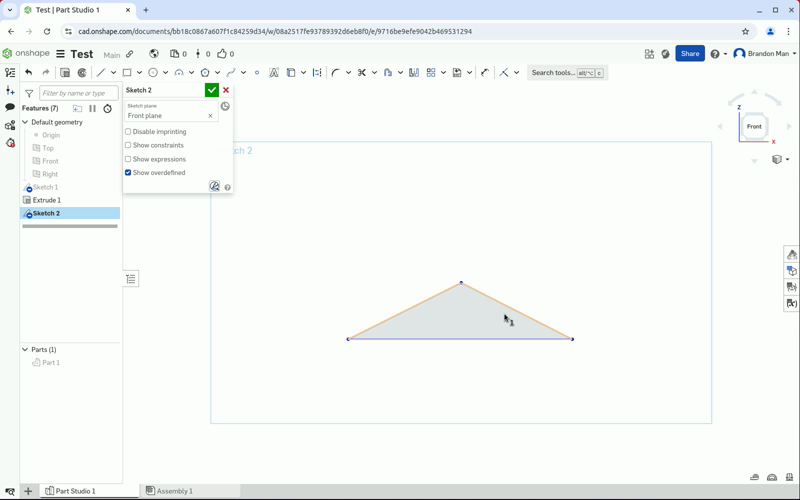
mouse_move(73, 352)
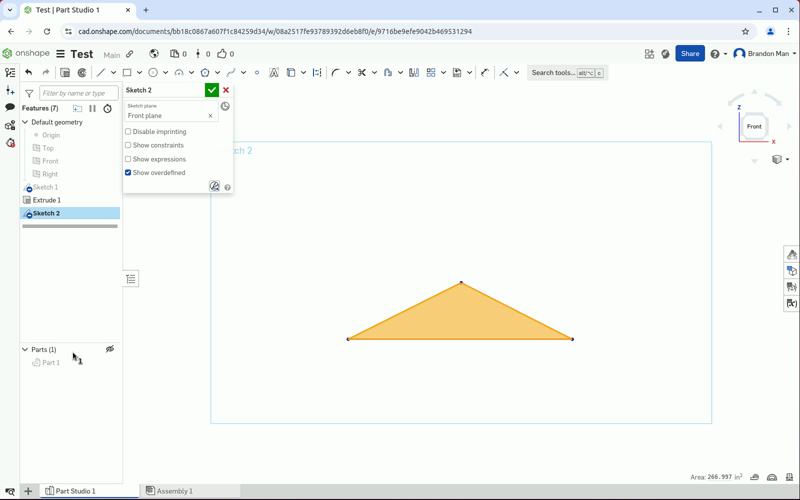
key(shift+y)
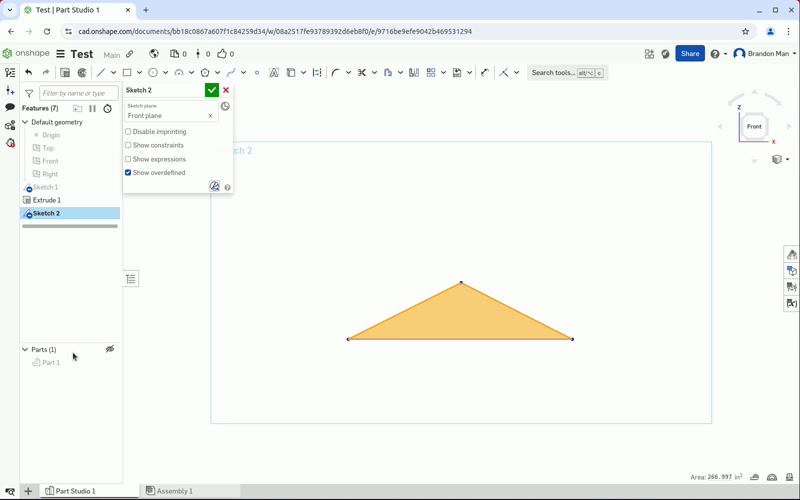
key(shift+e)
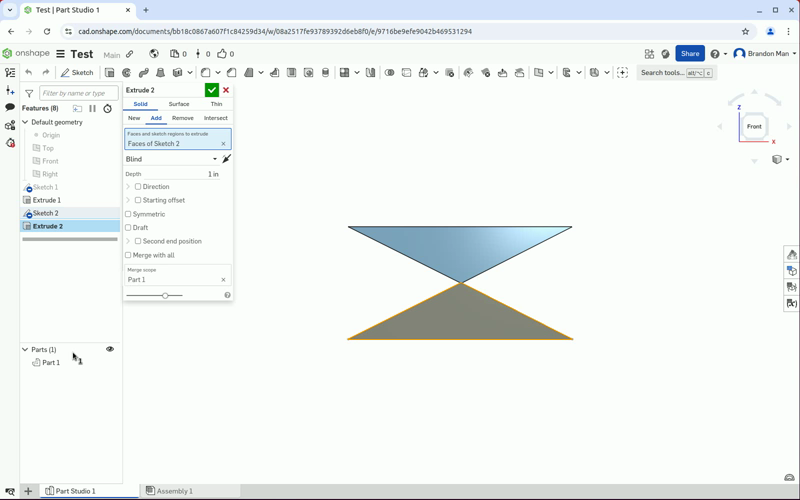
mouse_move(143, 106)
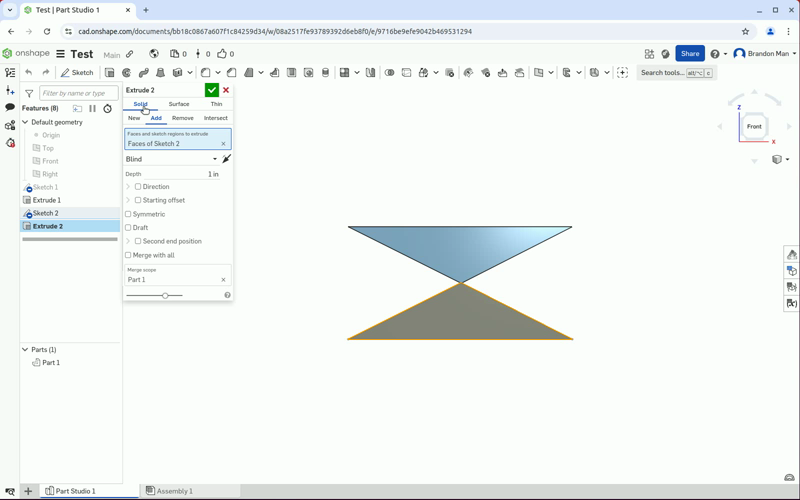
click(143, 106)
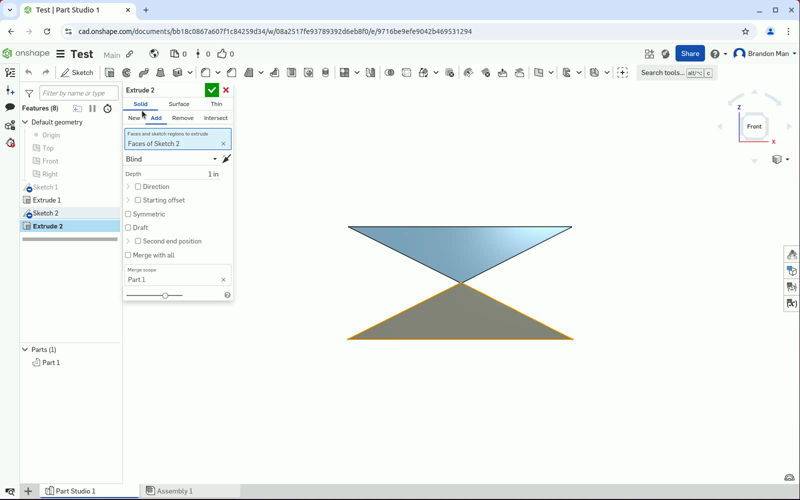
mouse_move(137, 120)
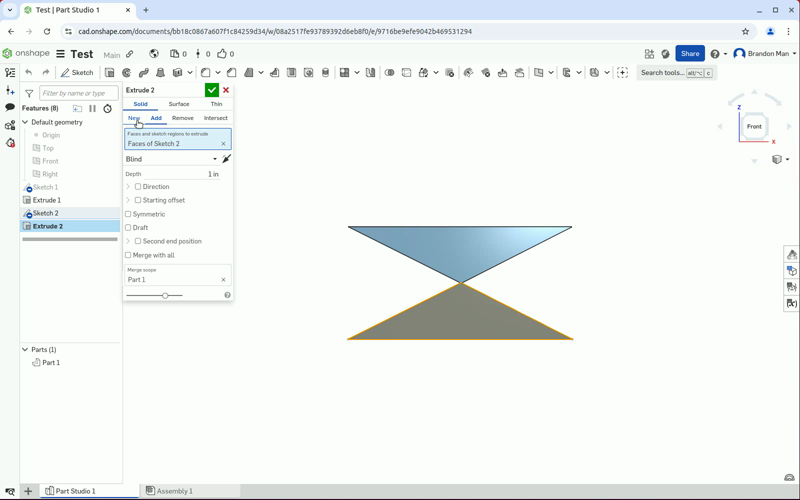
click(137, 120)
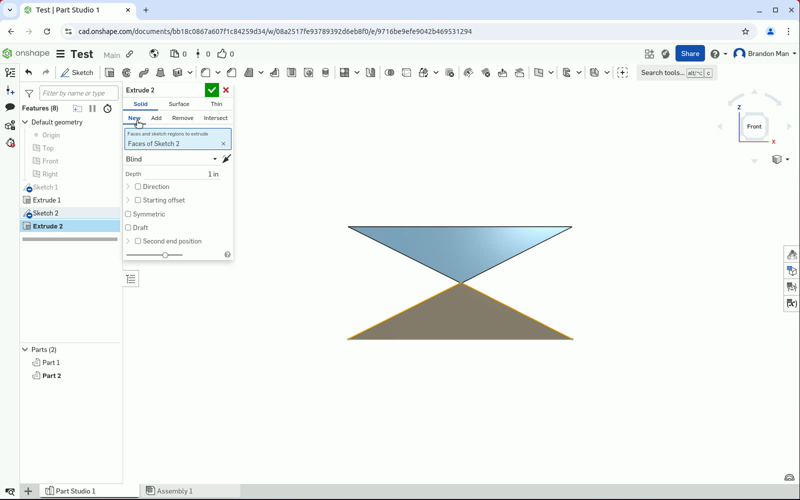
key(tab, 4)
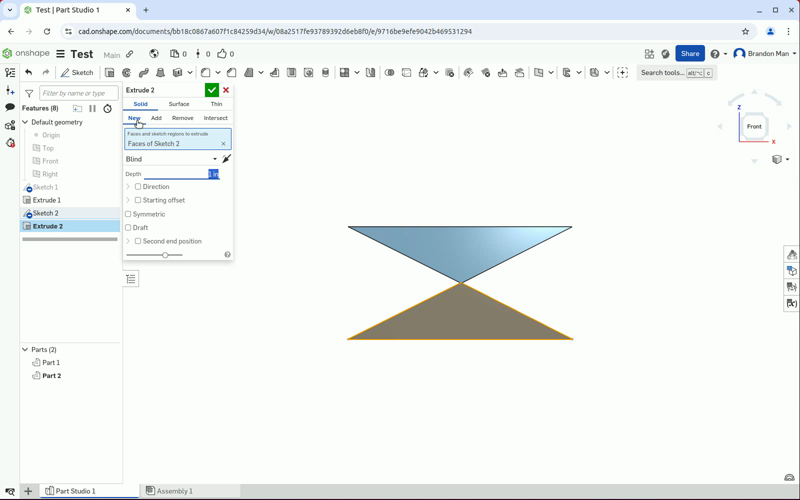
text(4.092)
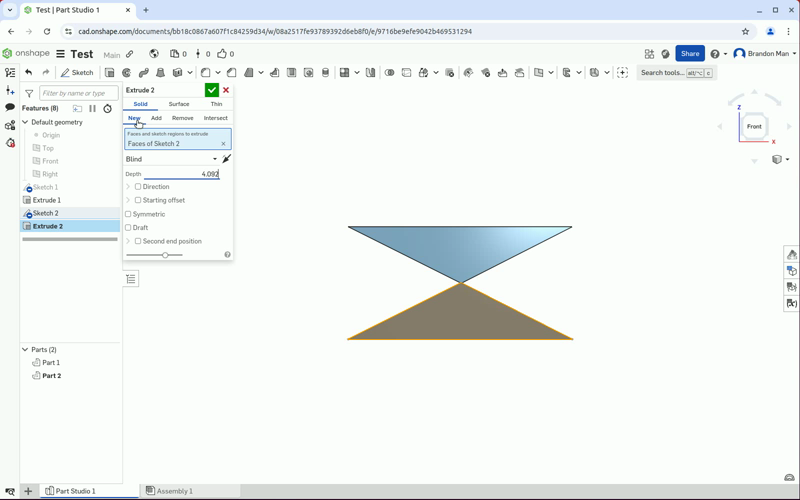
key(enter)
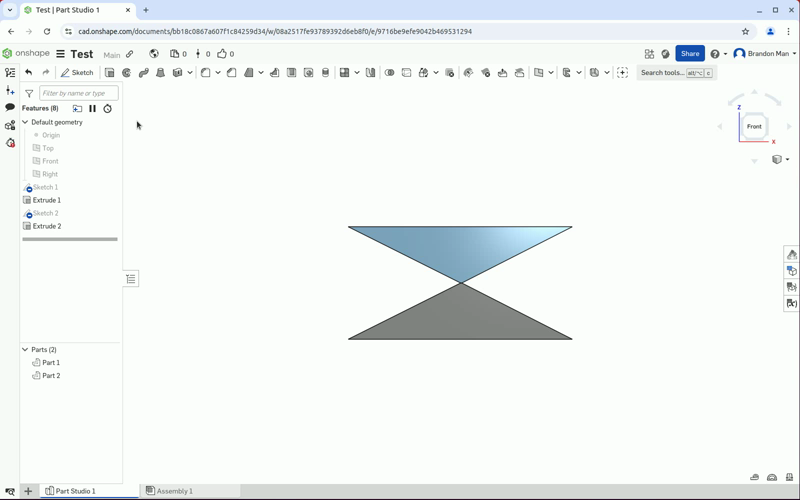
key(shift+h)
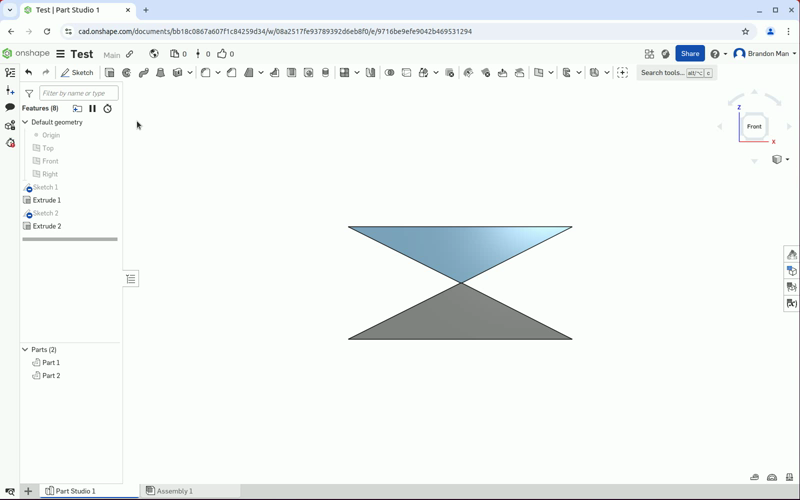
key(shift+h)
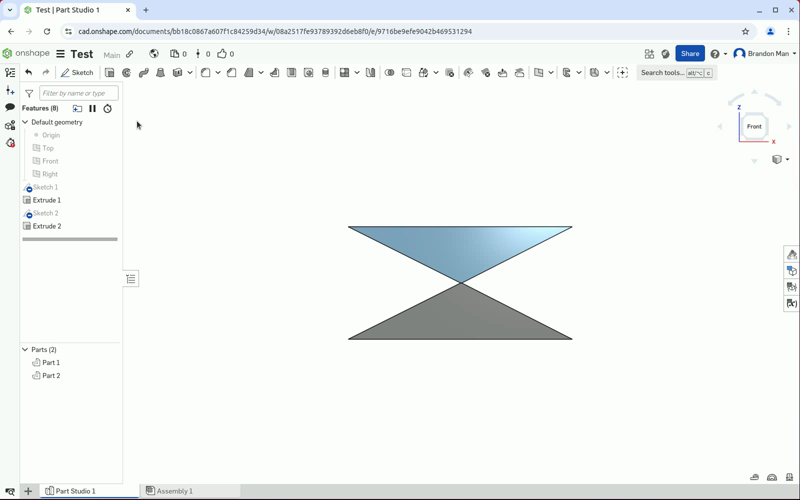
mouse_move(73, 189)
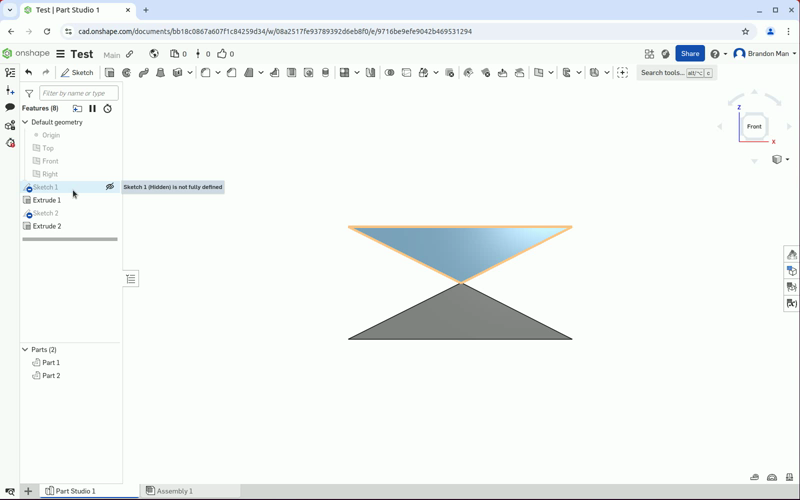
click(73, 189)
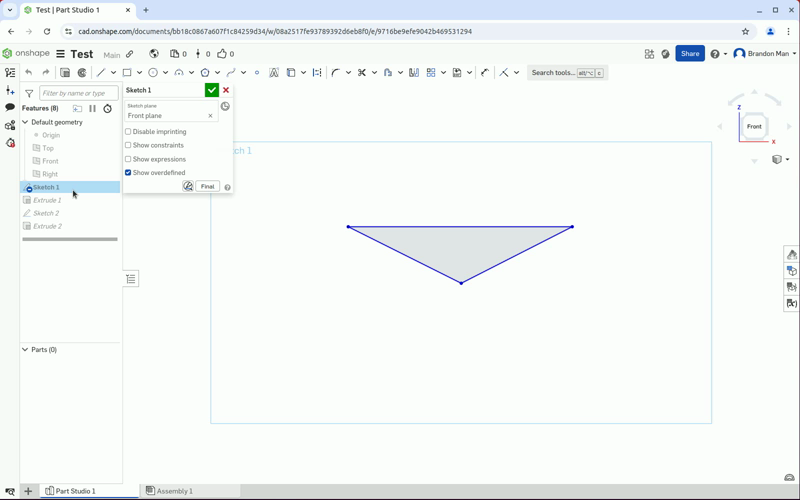
mouse_move(229, 92)
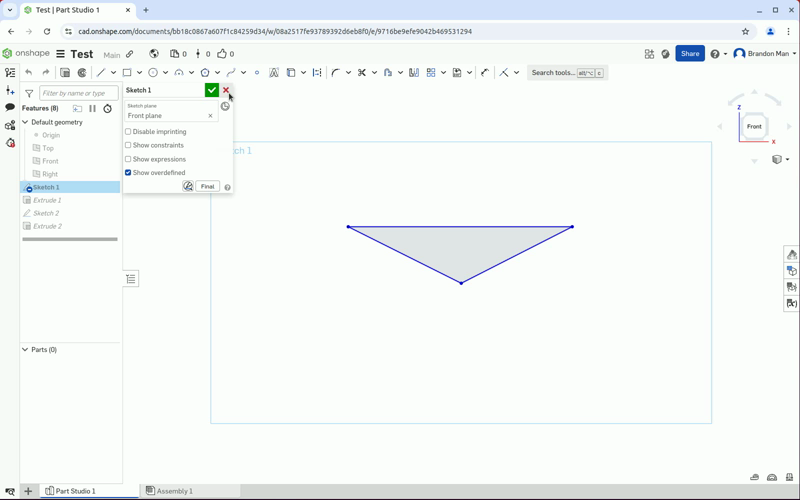
click(229, 92)
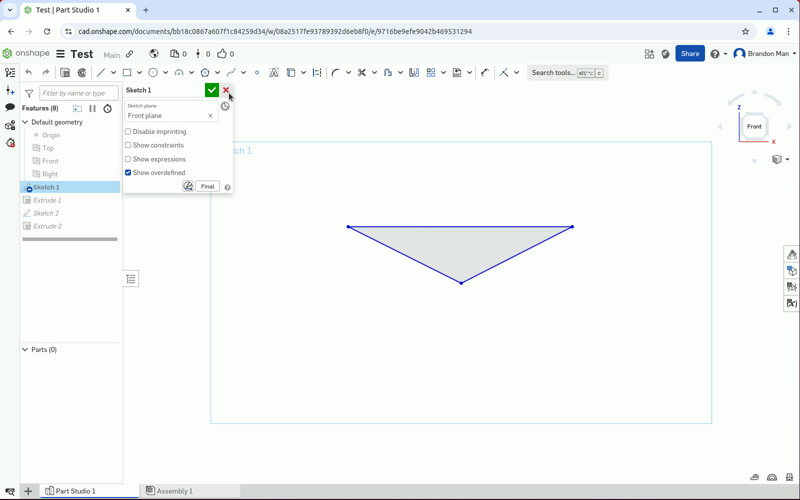
key(shift+s)
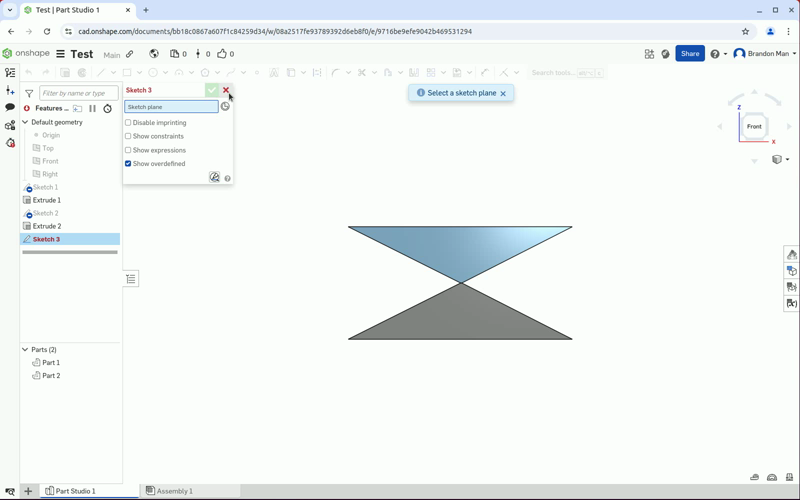
mouse_move(73, 163)
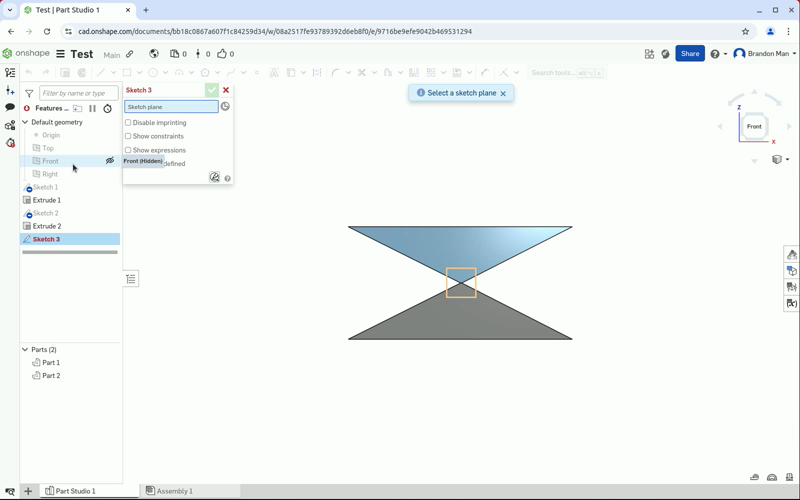
click(73, 163)
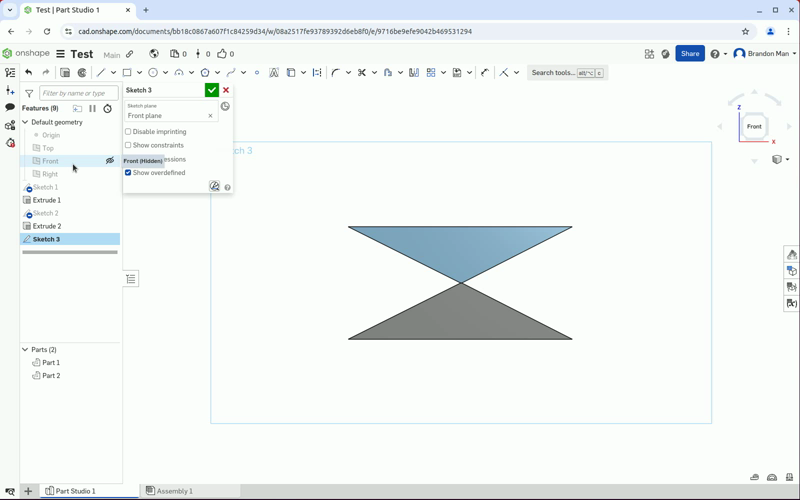
mouse_move(73, 352)
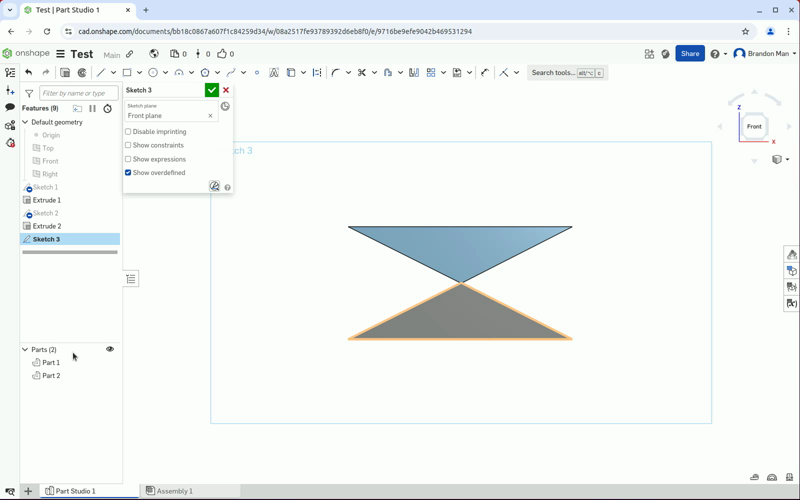
key(y)
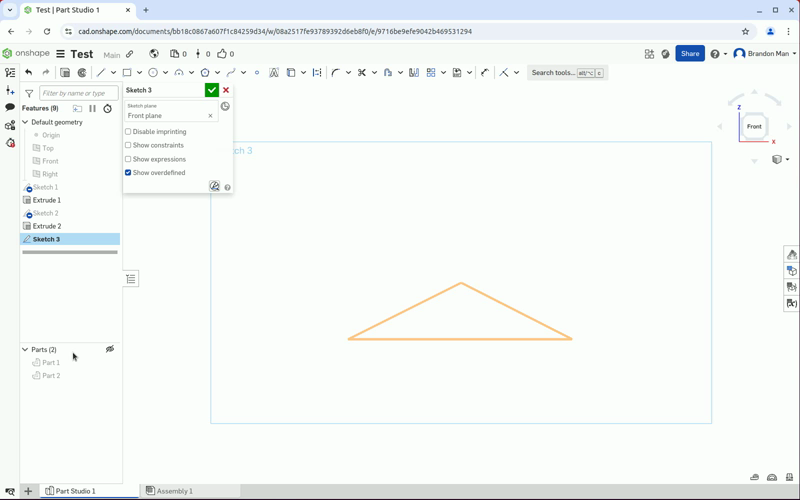
key(l)
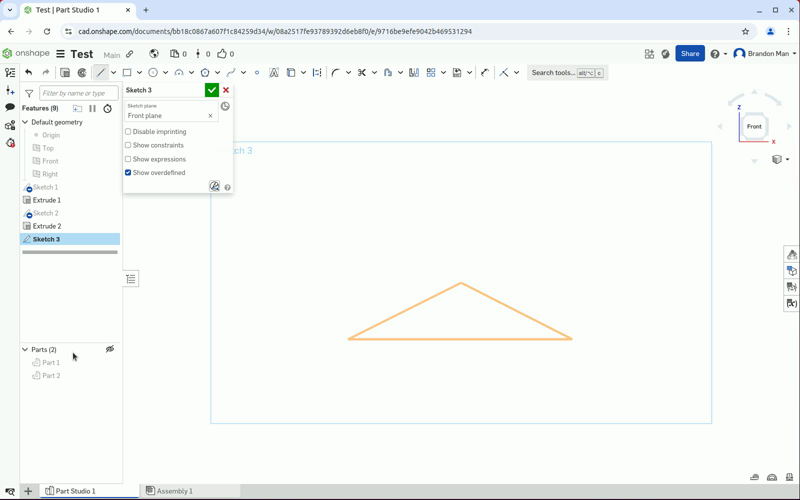
key_down(shift)
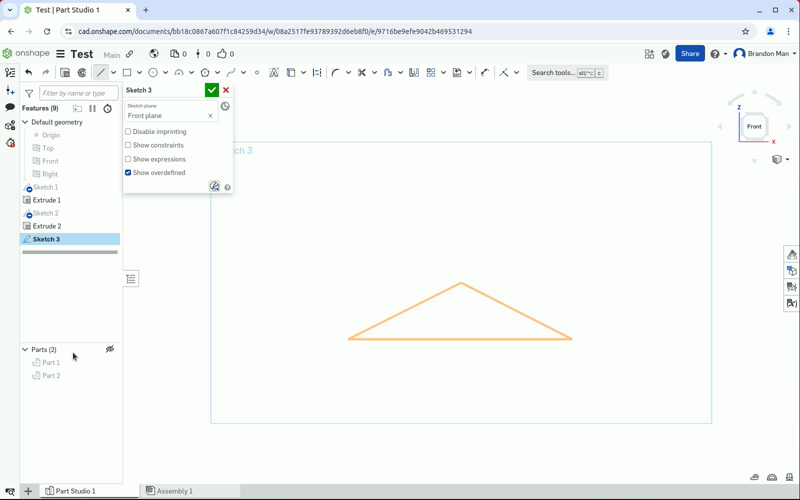
mouse_move(348, 339)
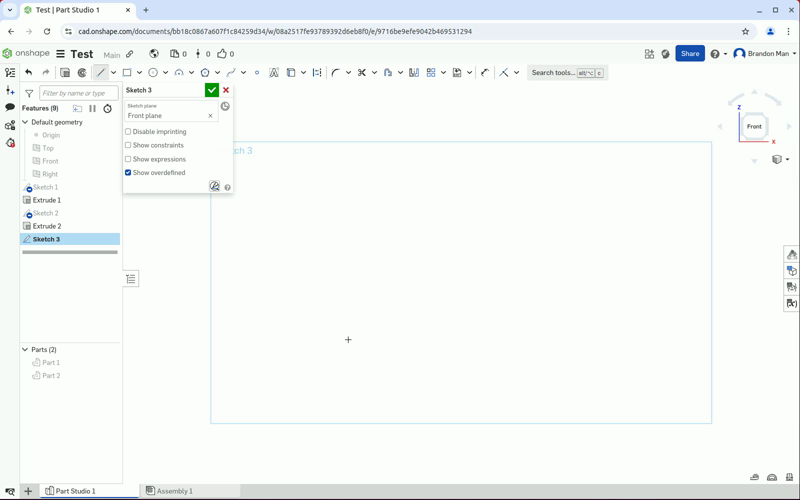
click(348, 339)
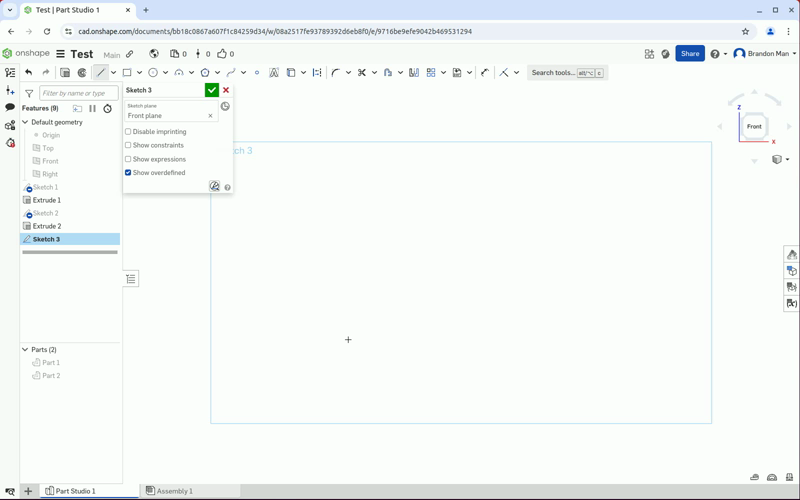
key_up(shift)
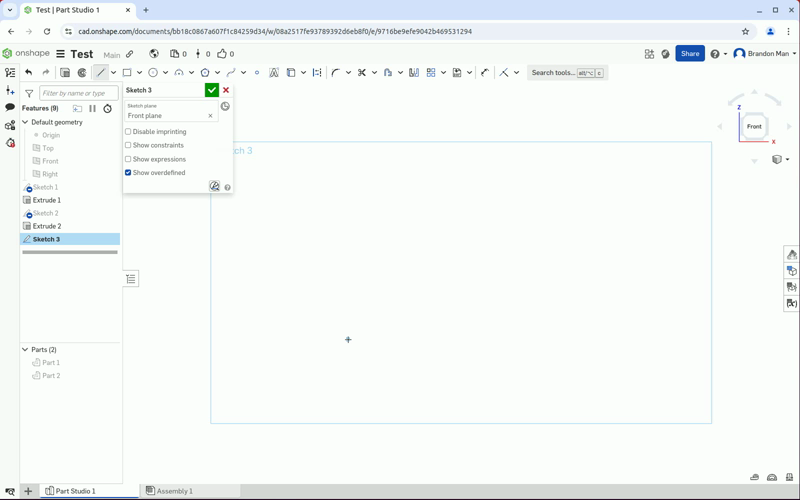
key_down(shift)
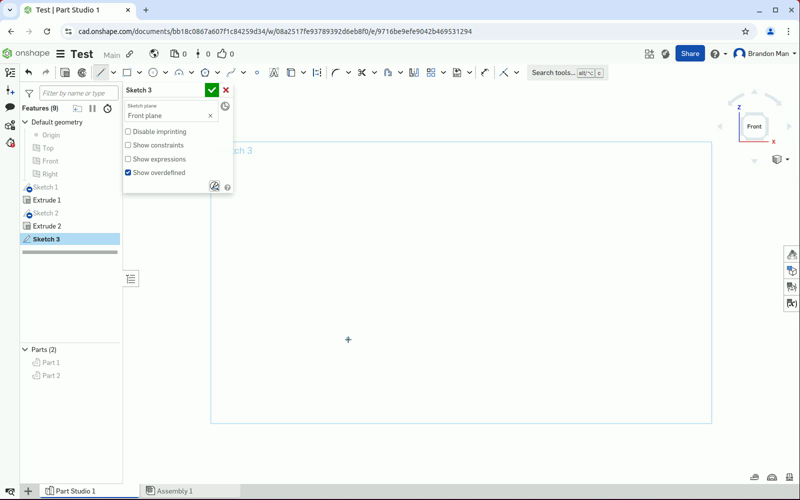
mouse_move(460, 282)
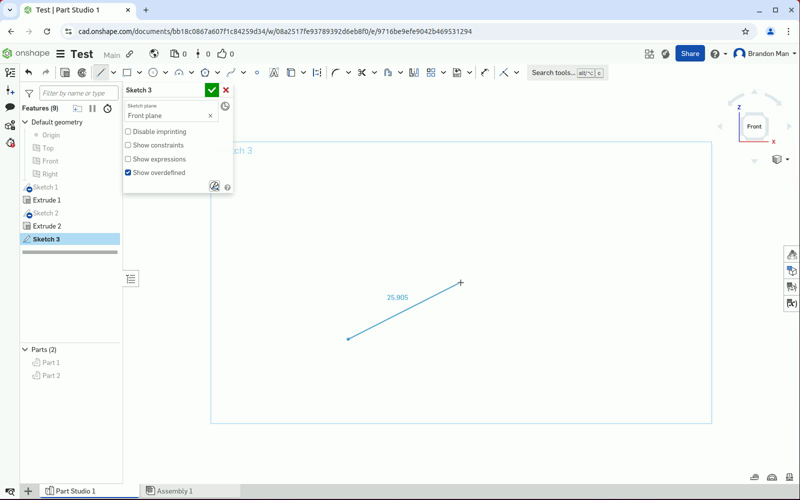
click(460, 282)
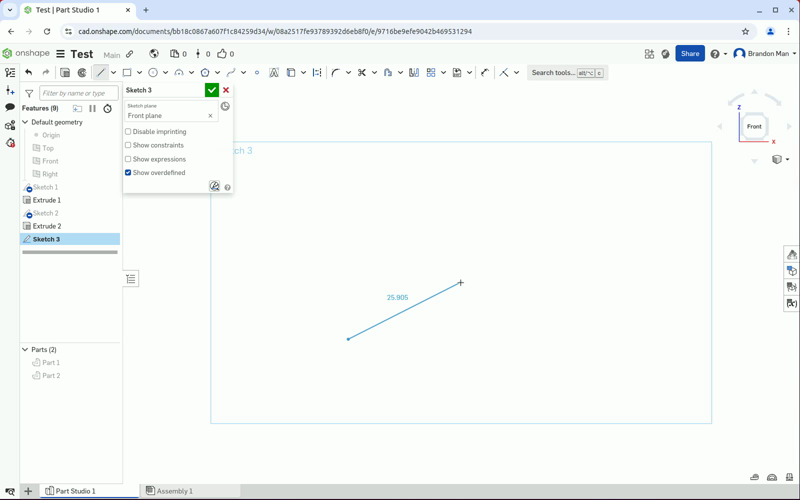
key_up(shift)
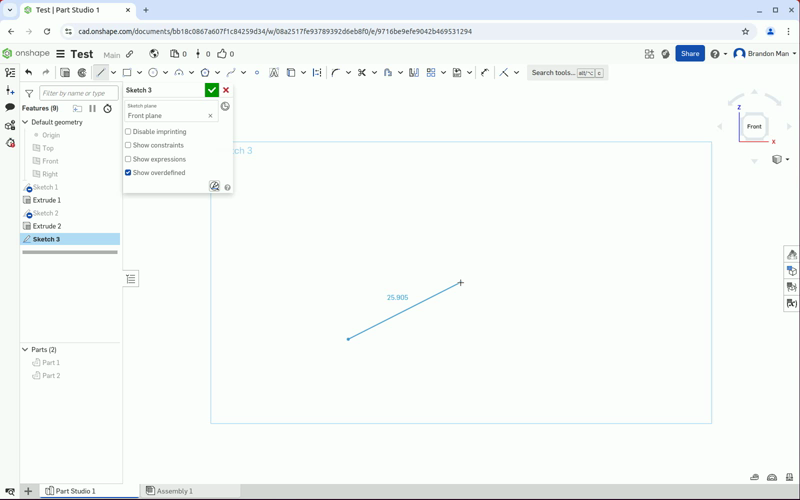
key_down(shift)
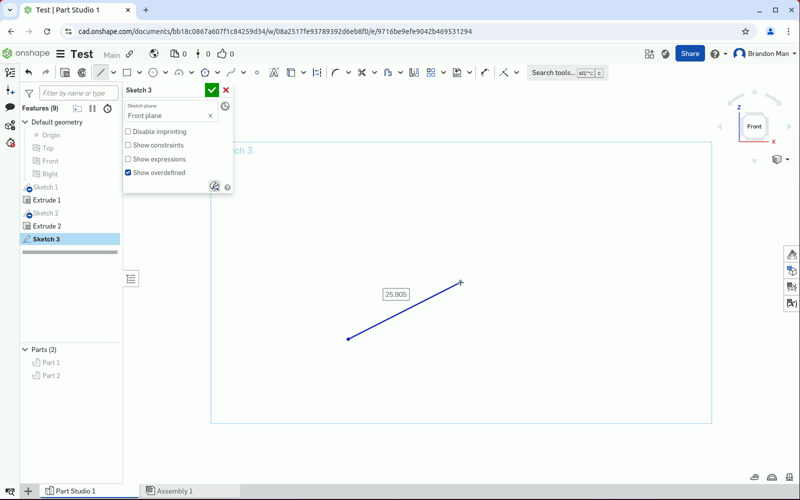
mouse_move(348, 226)
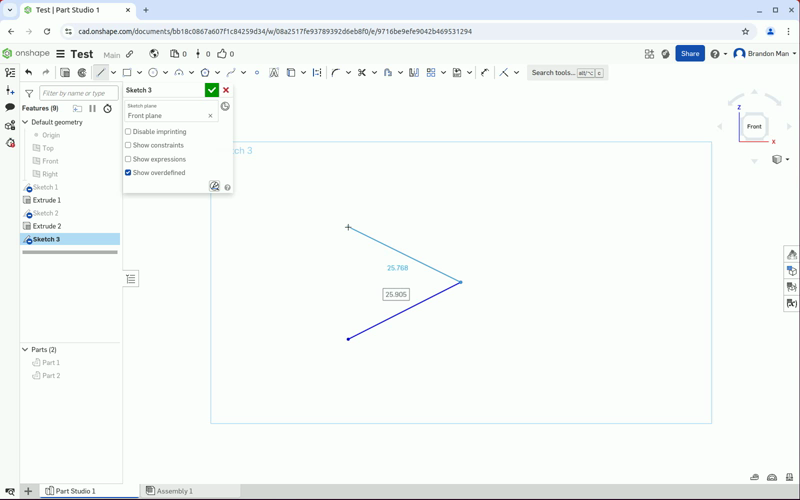
click(348, 226)
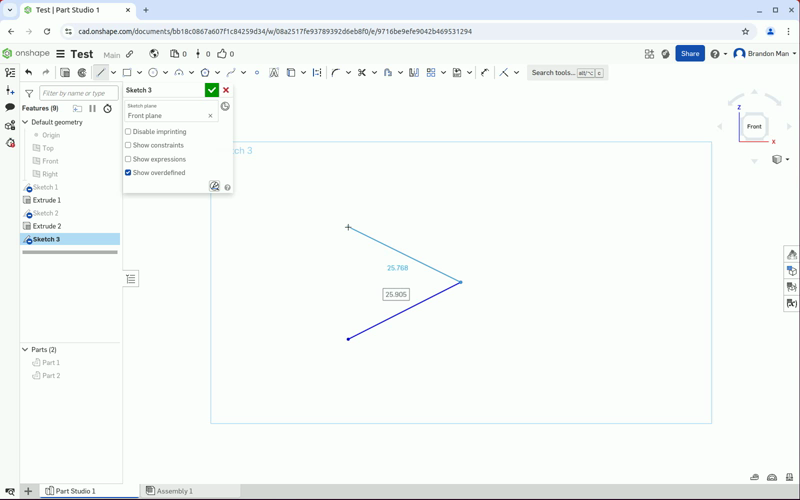
key_up(shift)
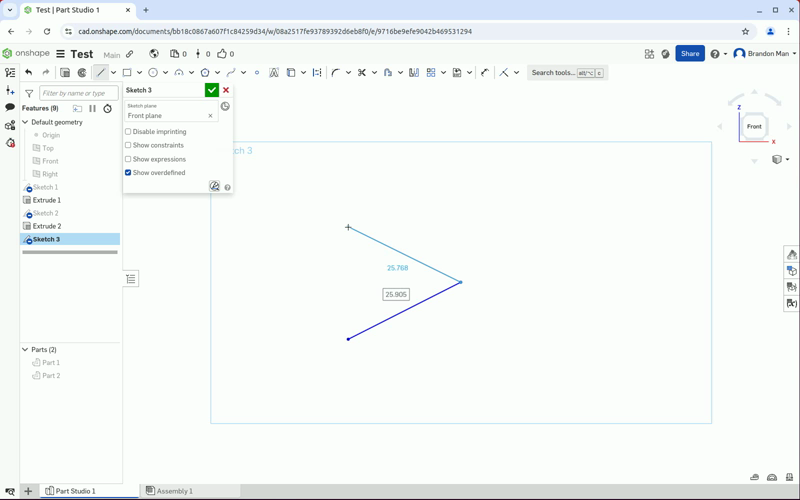
key_down(shift)
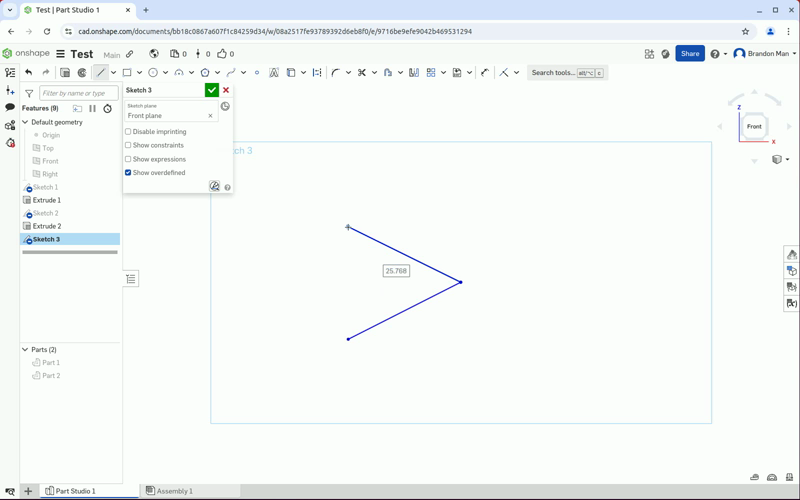
mouse_move(348, 339)
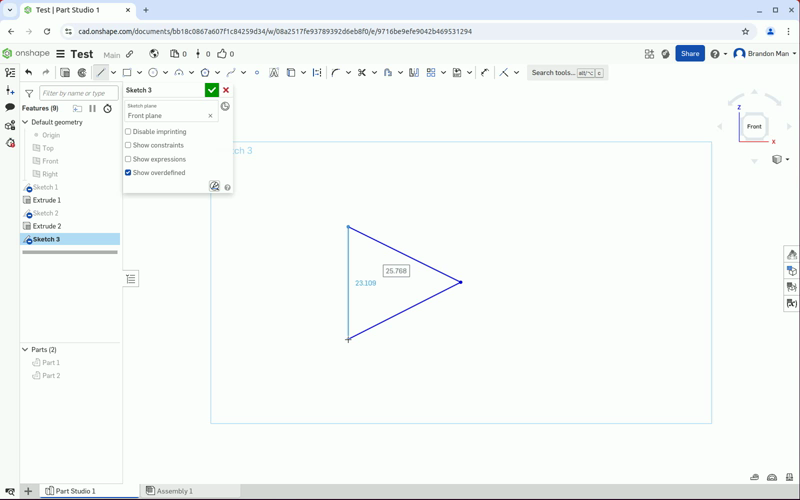
key_up(shift)
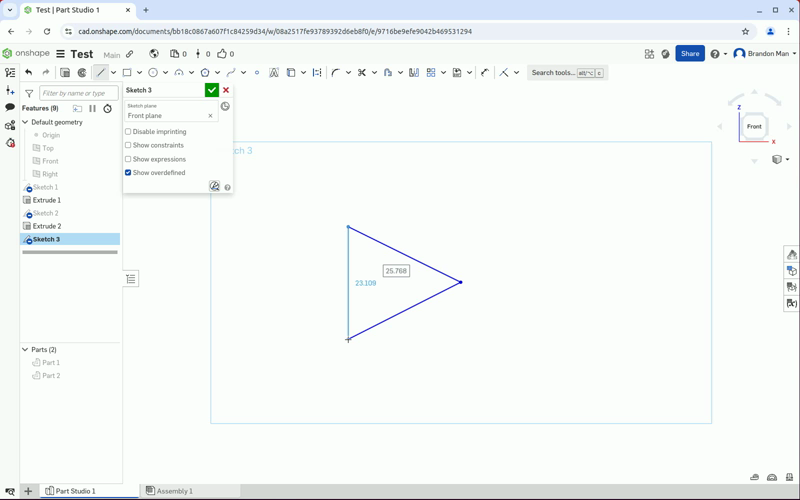
click(348, 339)
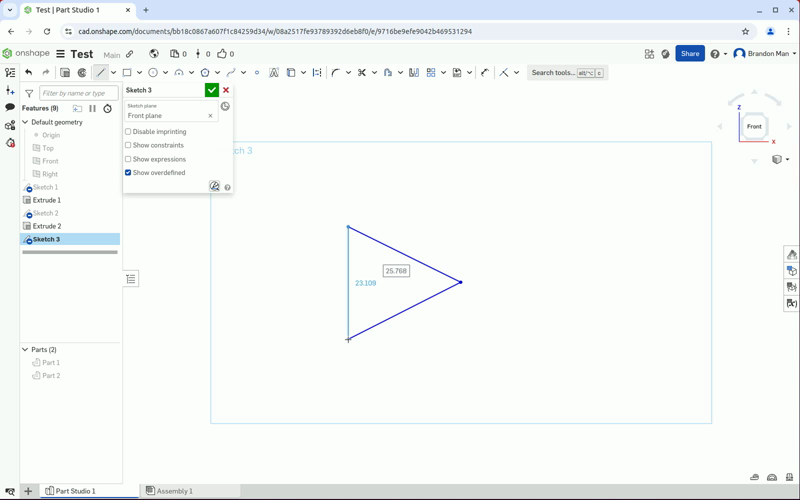
key(esc)
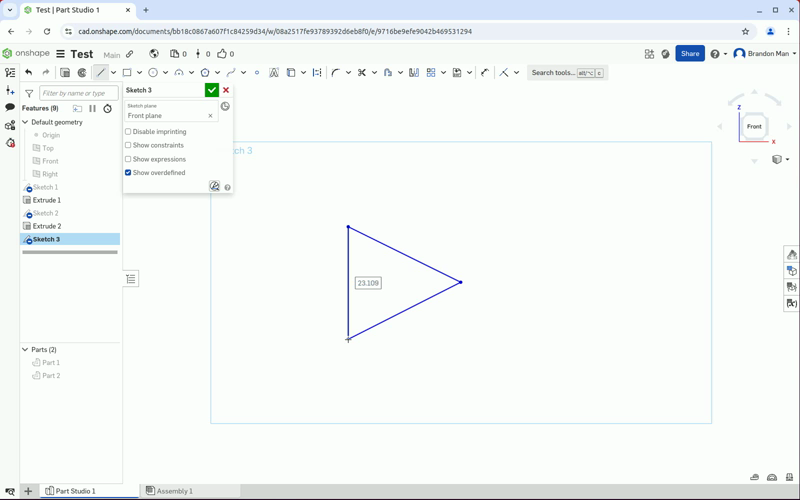
mouse_move(373, 270)
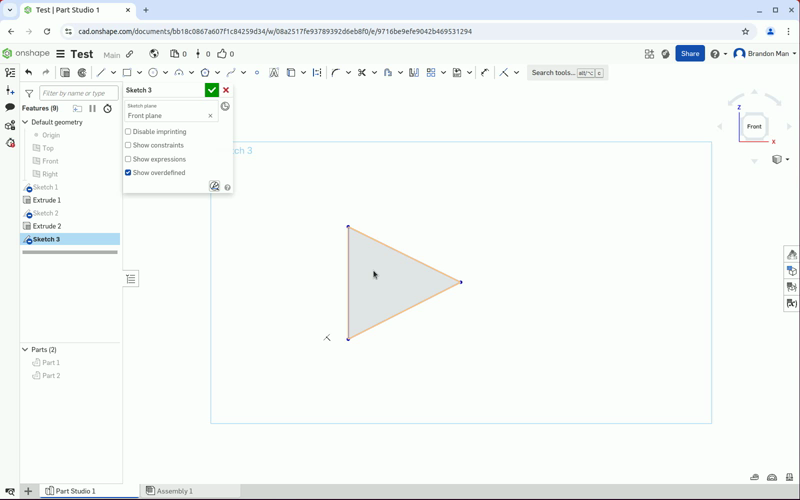
click(373, 270)
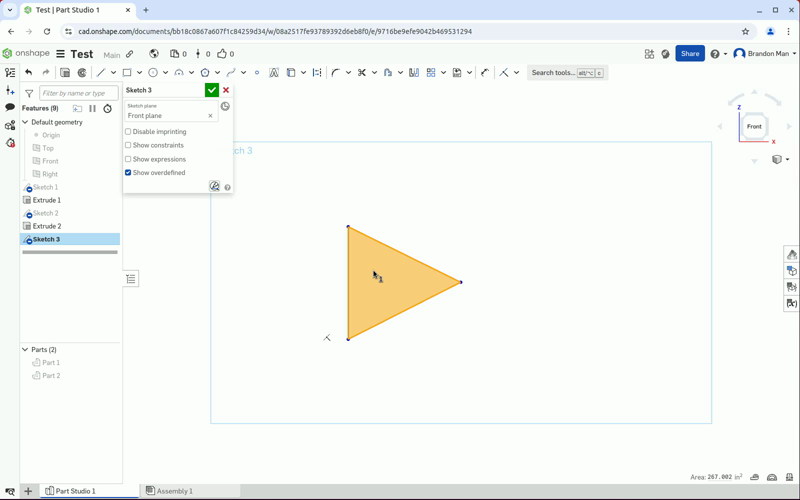
mouse_move(73, 352)
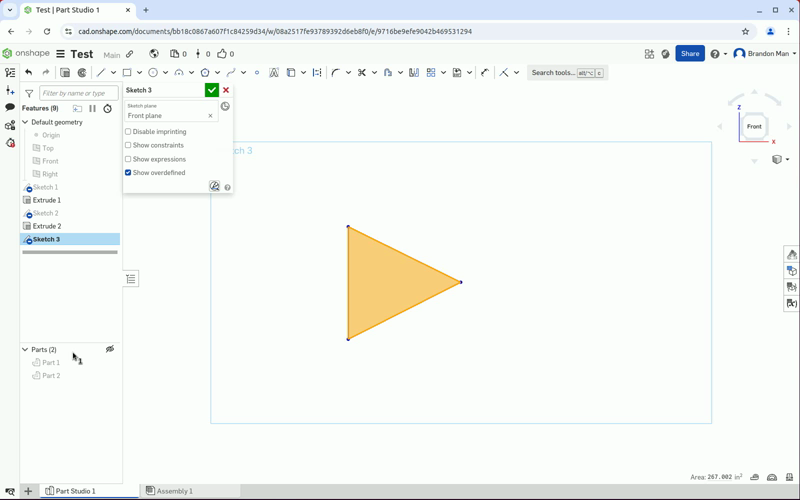
key(shift+y)
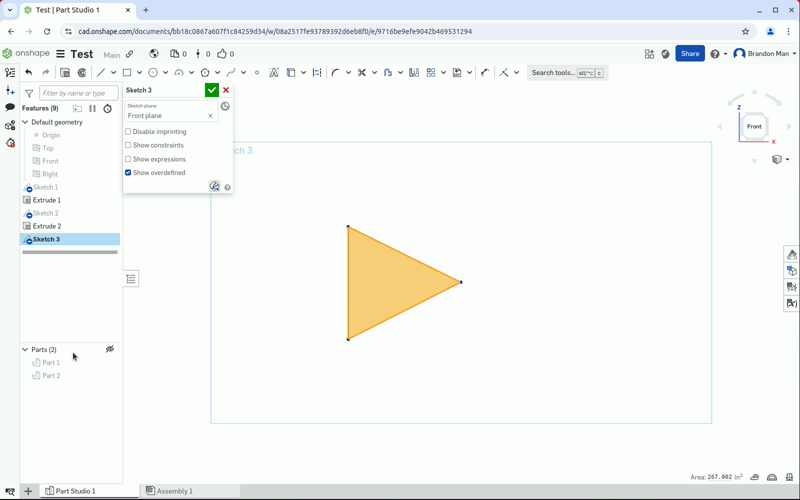
key(shift+e)
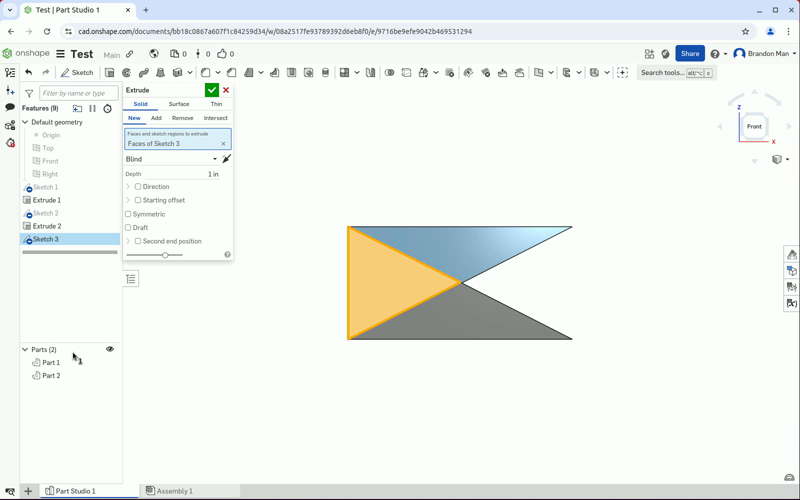
mouse_move(143, 106)
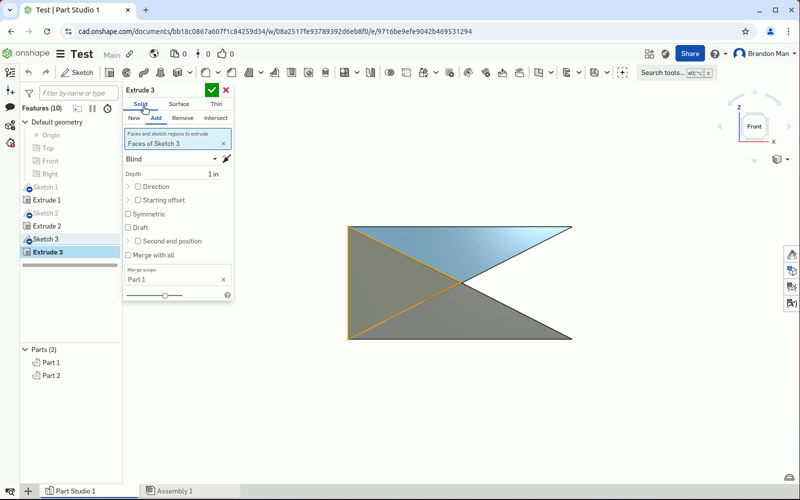
click(143, 106)
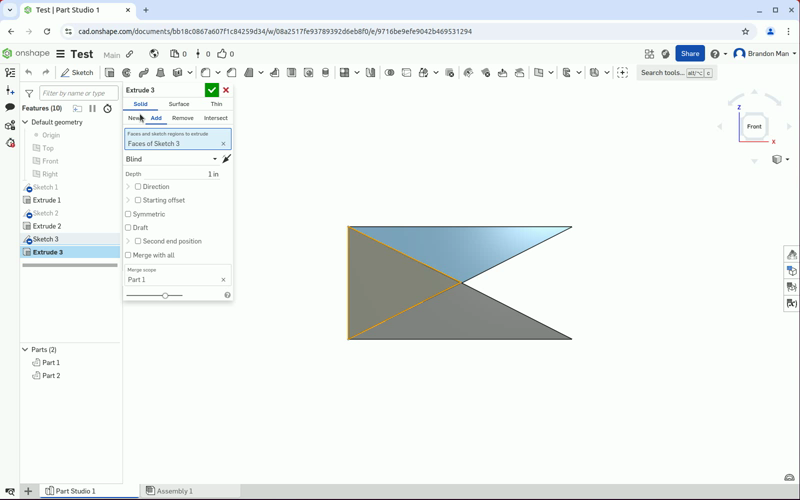
mouse_move(137, 120)
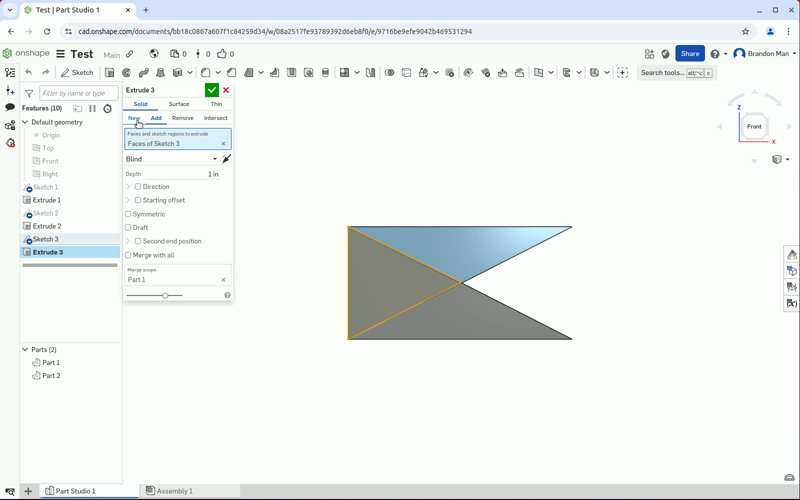
click(137, 120)
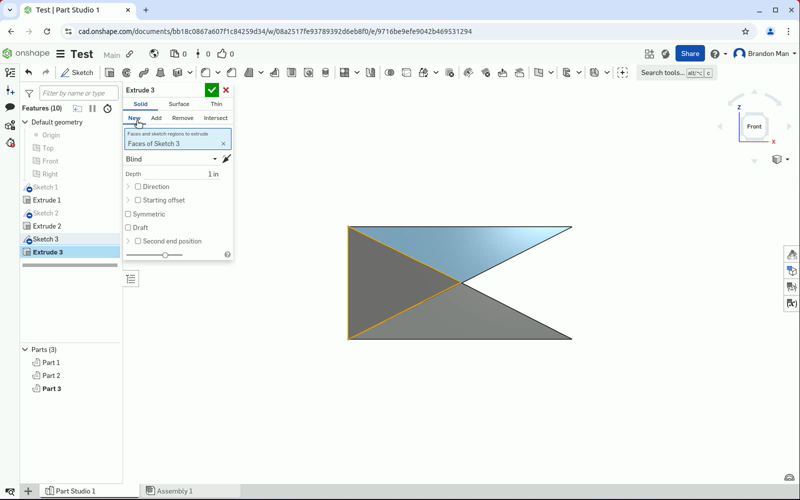
key(tab, 4)
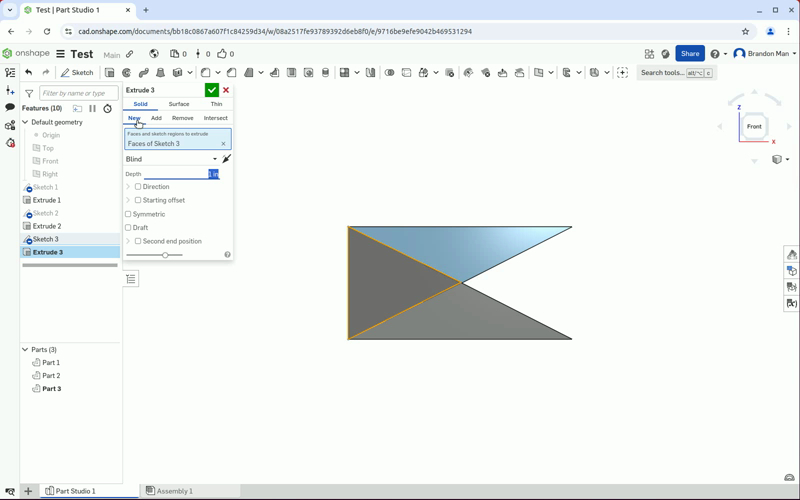
text(4.092)
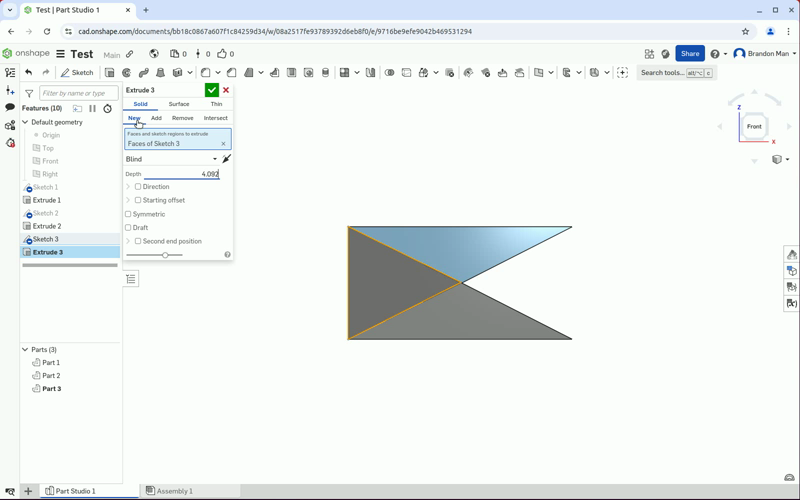
key(enter)
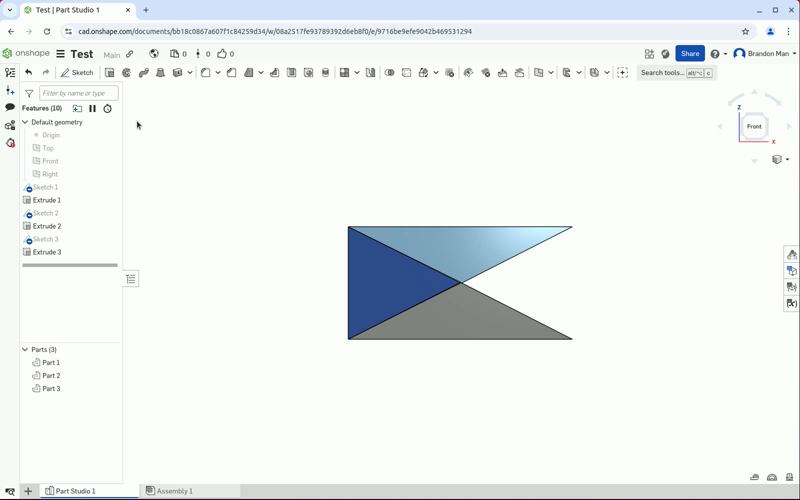
key(shift+h)
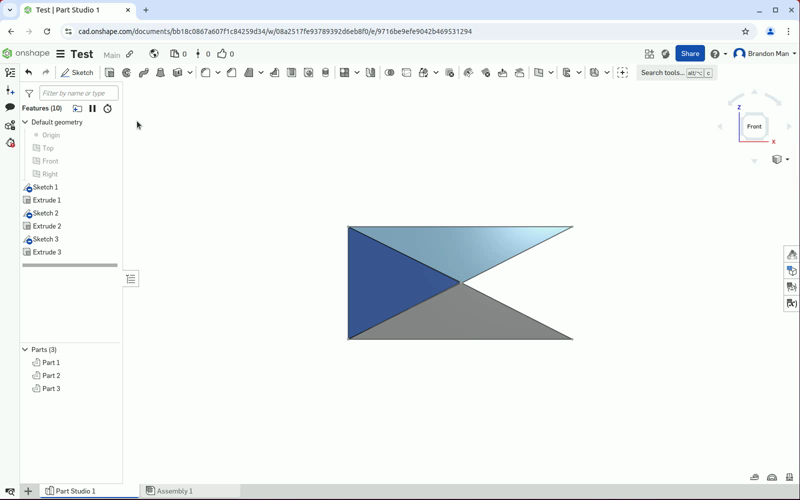
key(shift+h)
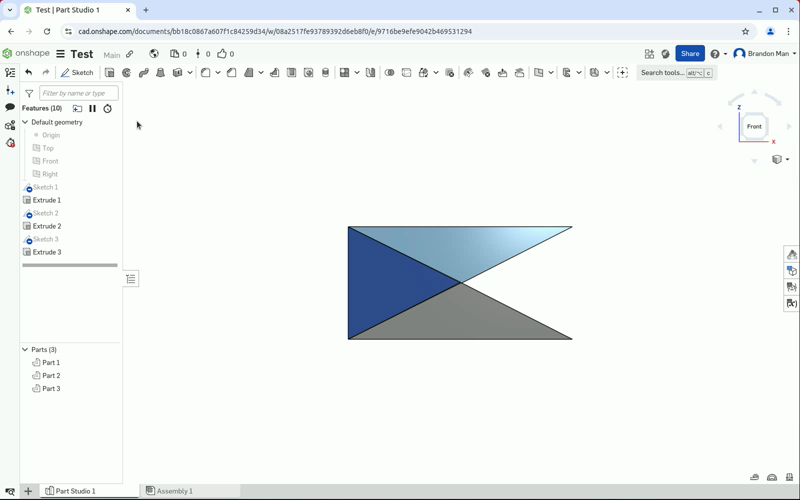
mouse_move(73, 189)
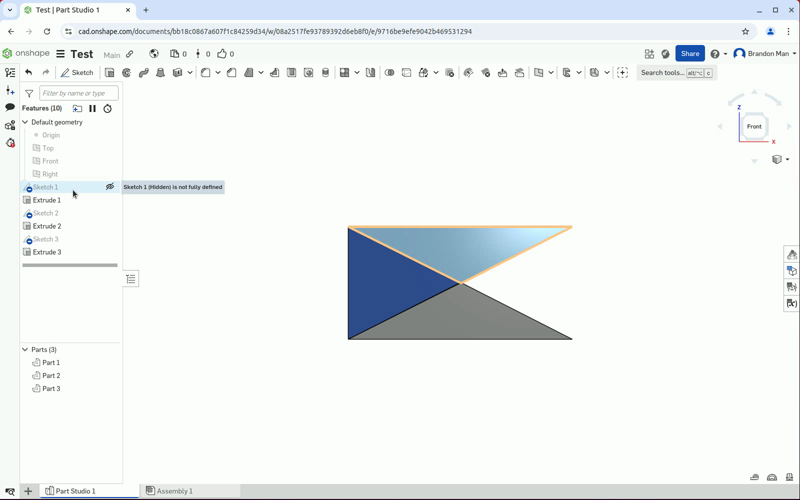
click(73, 189)
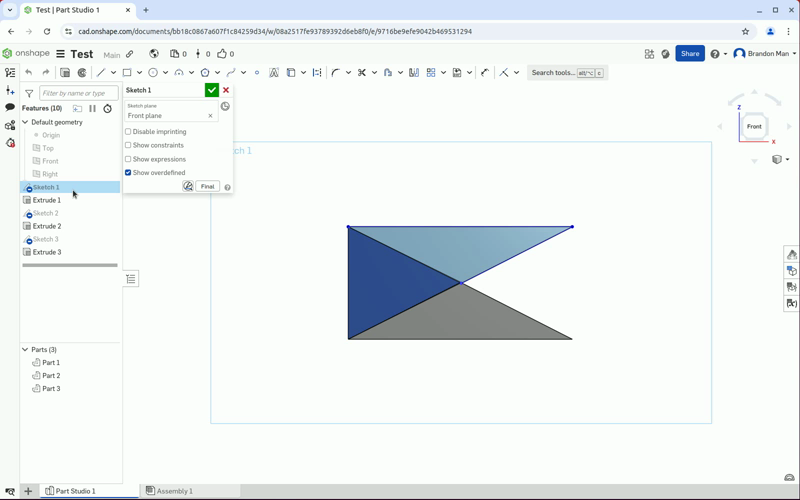
mouse_move(229, 92)
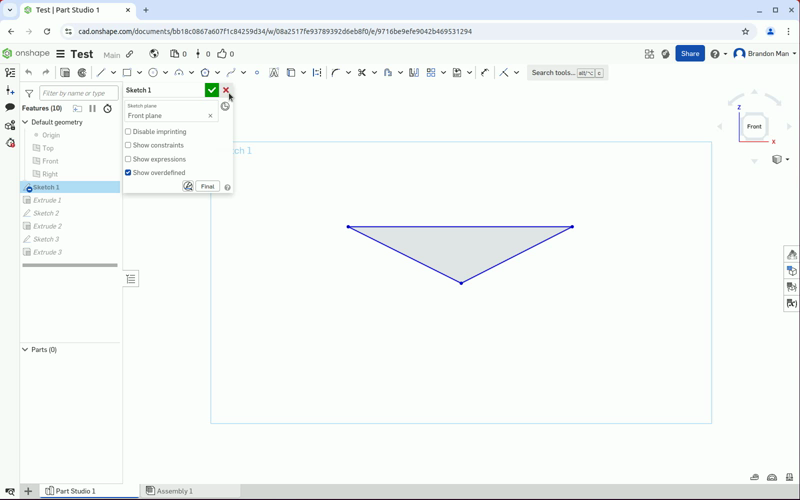
click(229, 92)
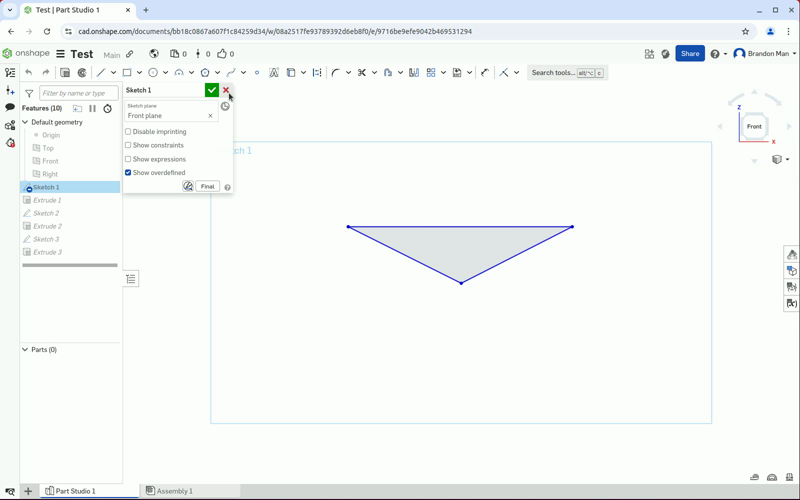
key(shift+s)
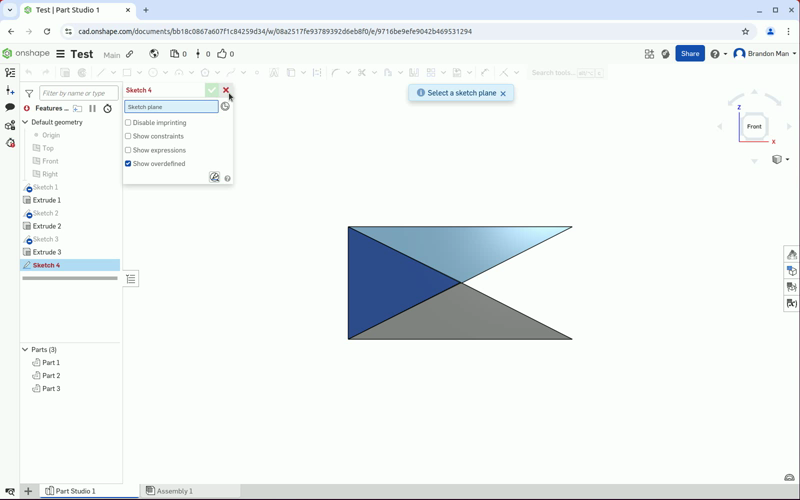
mouse_move(73, 163)
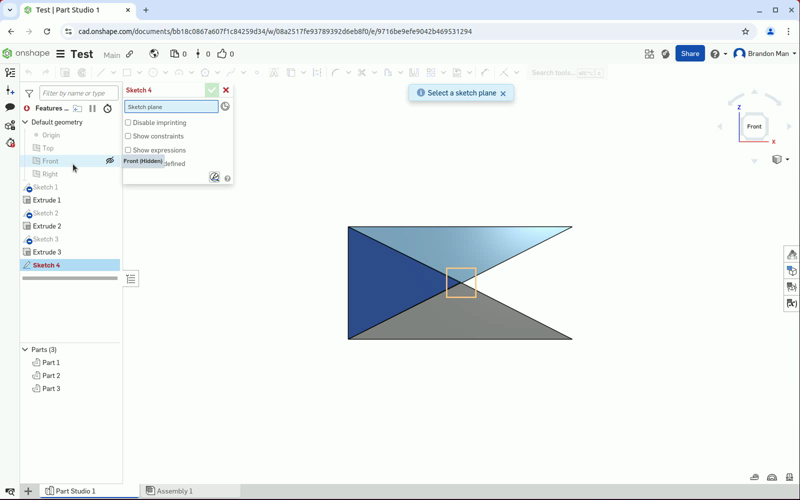
click(73, 163)
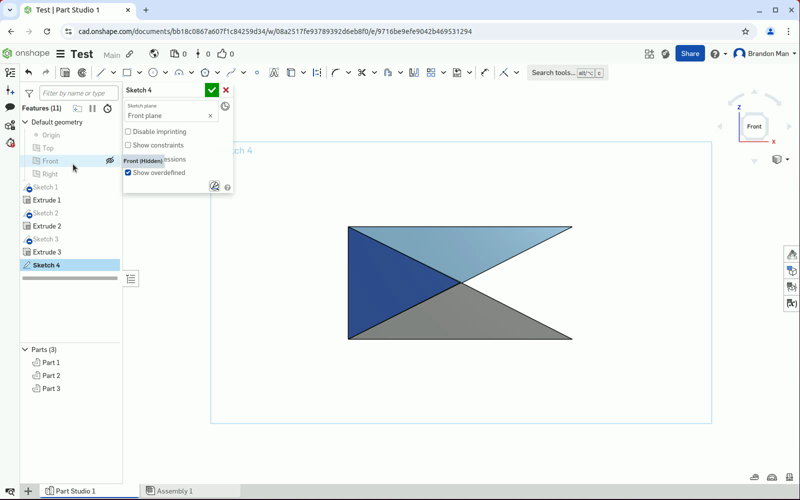
mouse_move(73, 352)
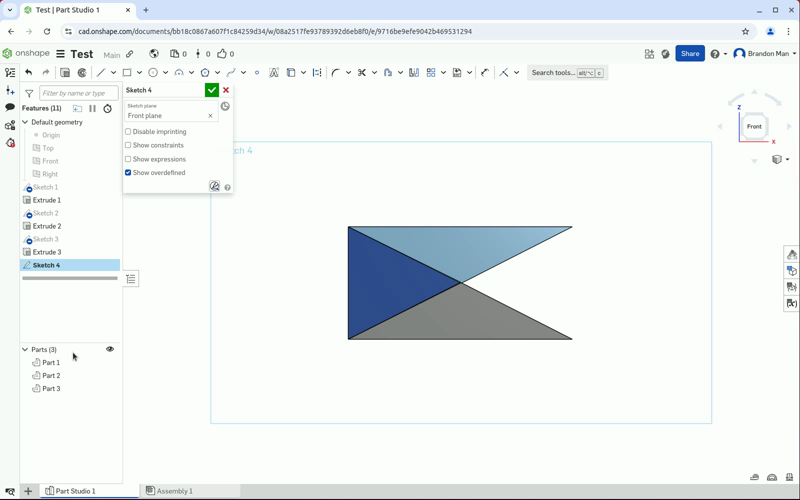
key(y)
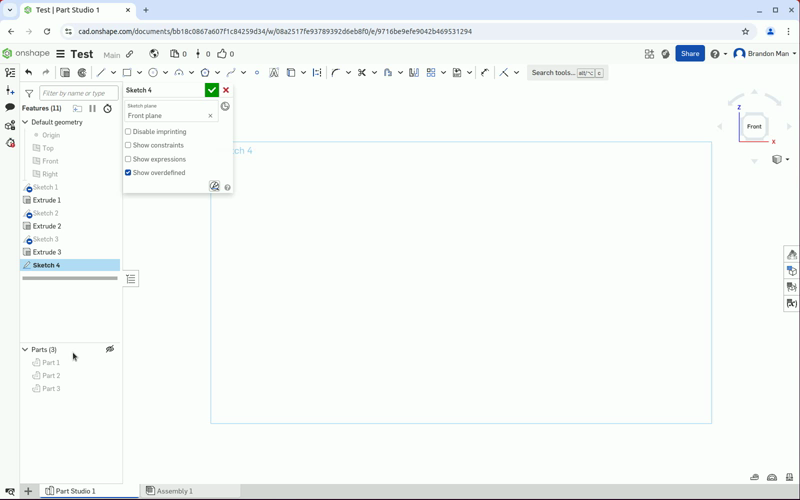
key(l)
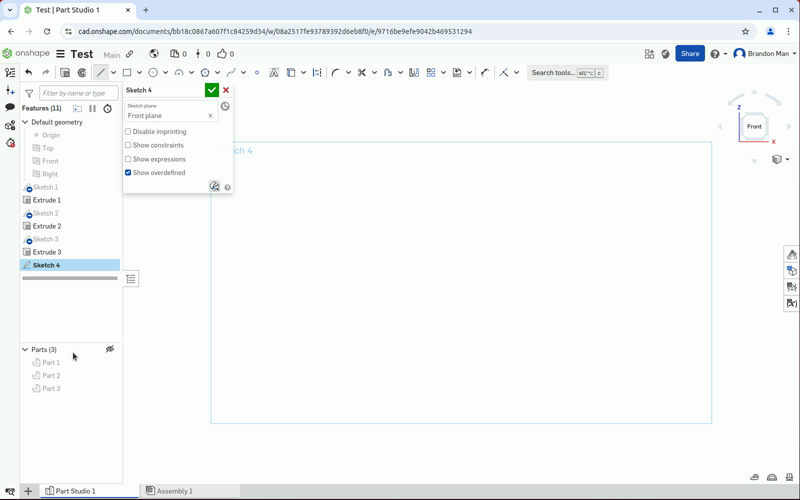
key_down(shift)
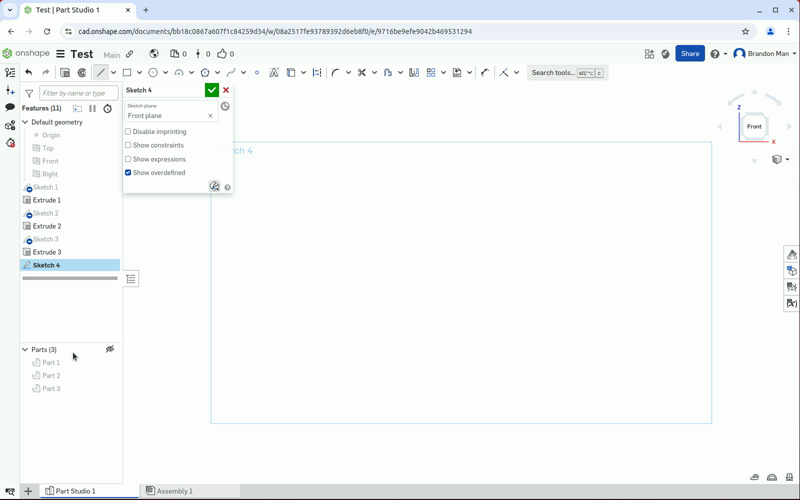
mouse_move(460, 282)
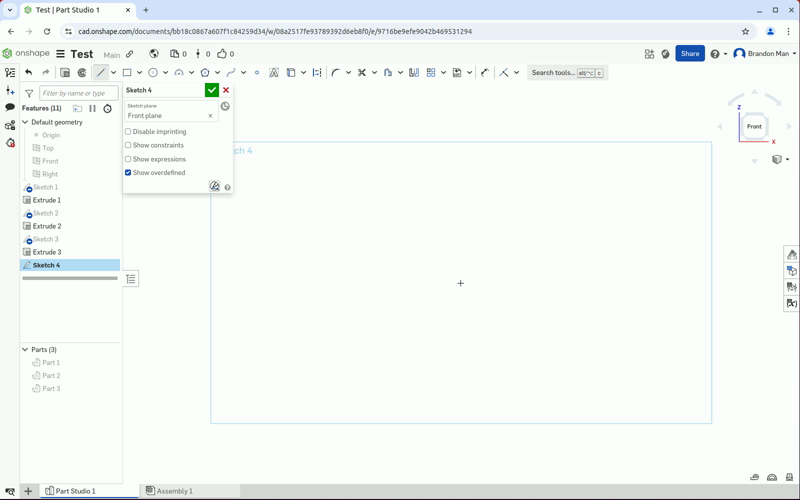
click(460, 282)
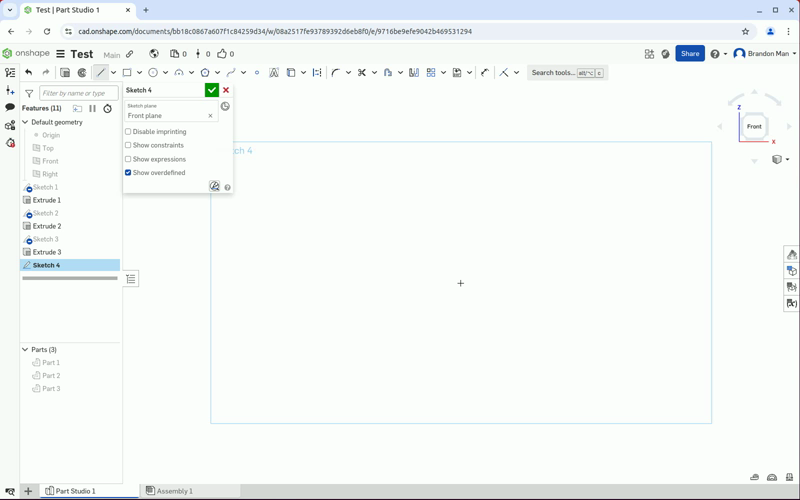
key_up(shift)
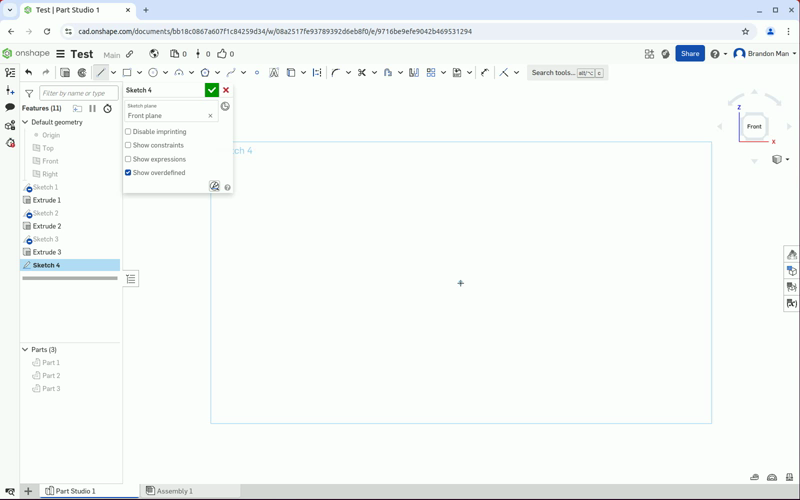
key_down(shift)
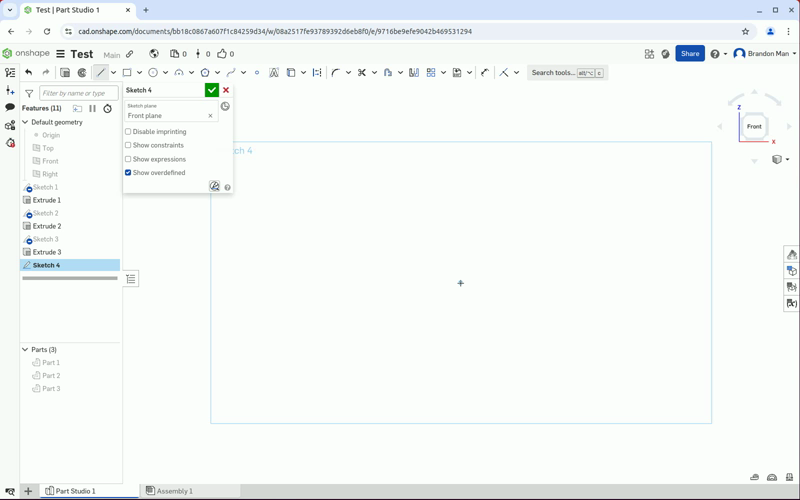
mouse_move(573, 339)
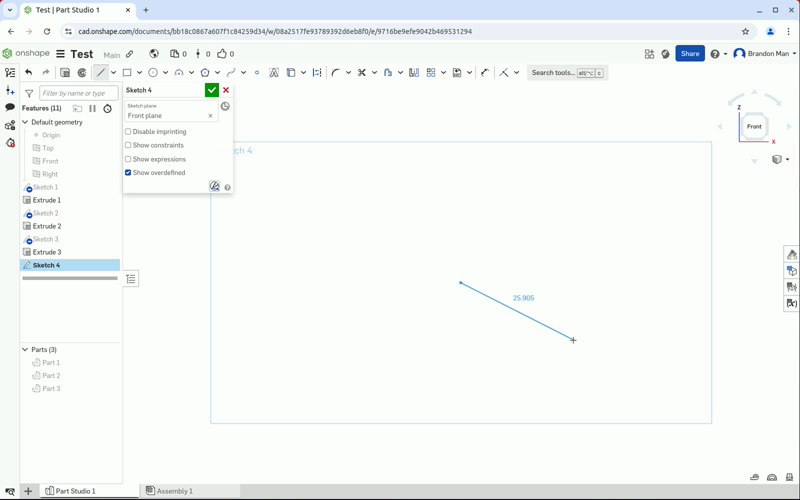
click(573, 339)
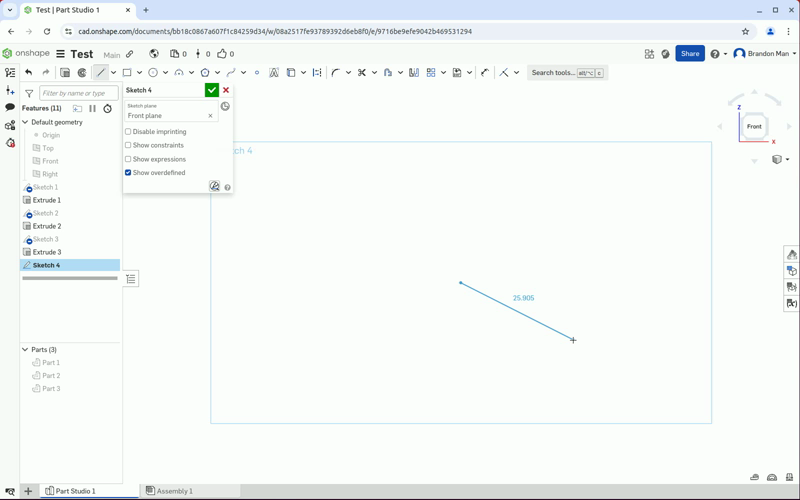
key_up(shift)
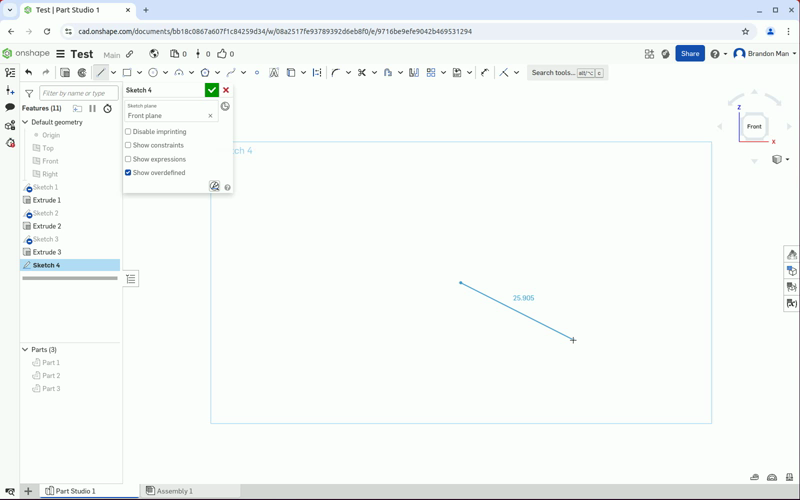
key_down(shift)
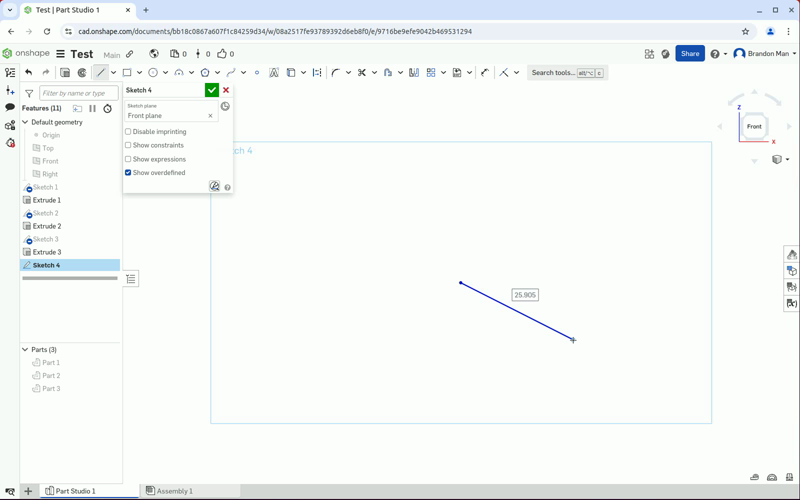
mouse_move(573, 226)
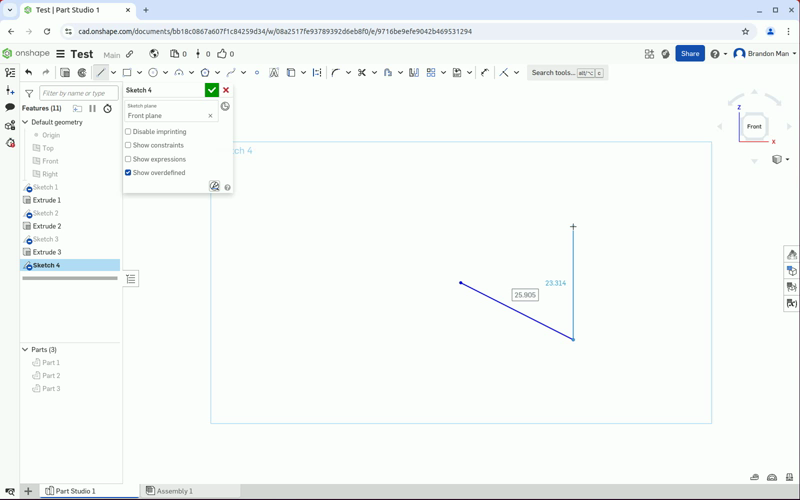
click(573, 226)
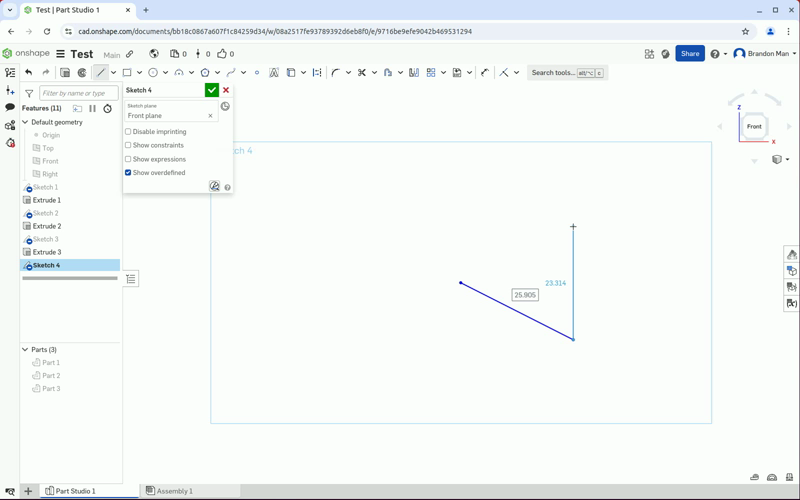
key_up(shift)
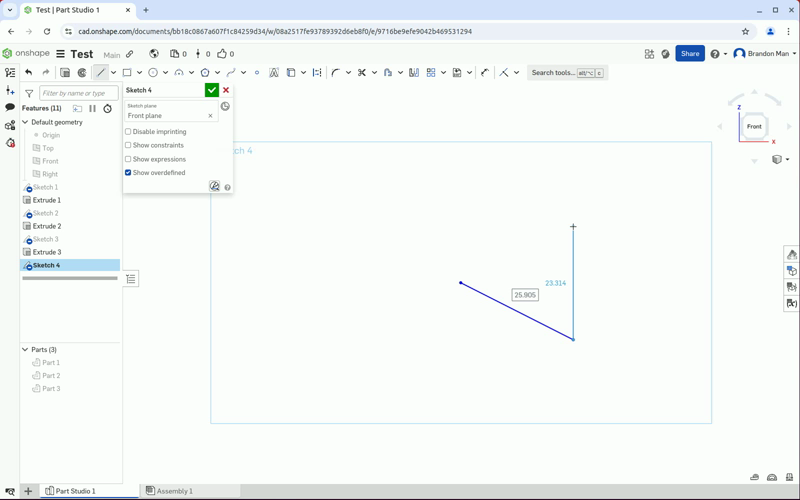
key_down(shift)
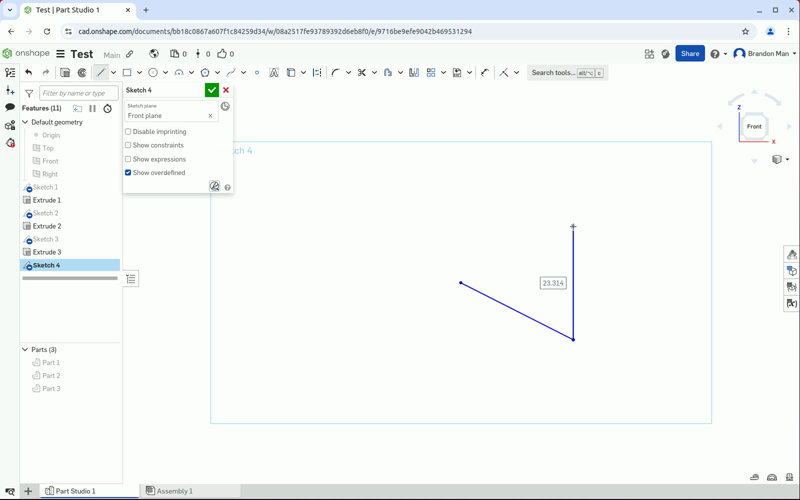
mouse_move(460, 282)
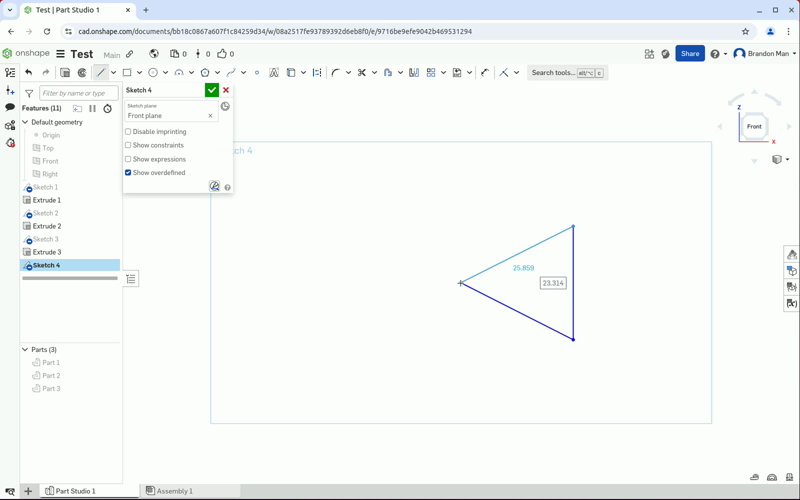
key_up(shift)
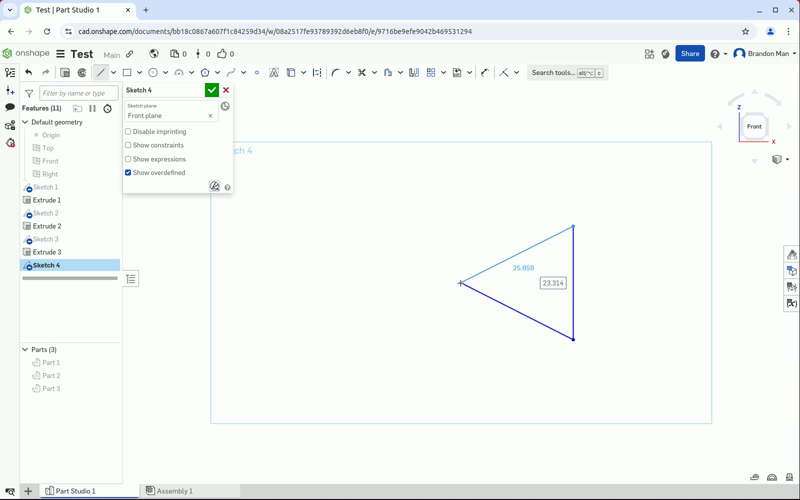
click(460, 282)
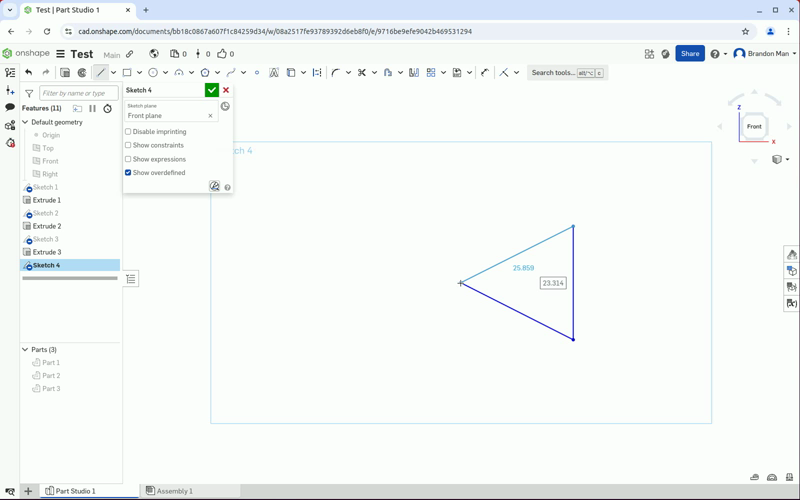
key(esc)
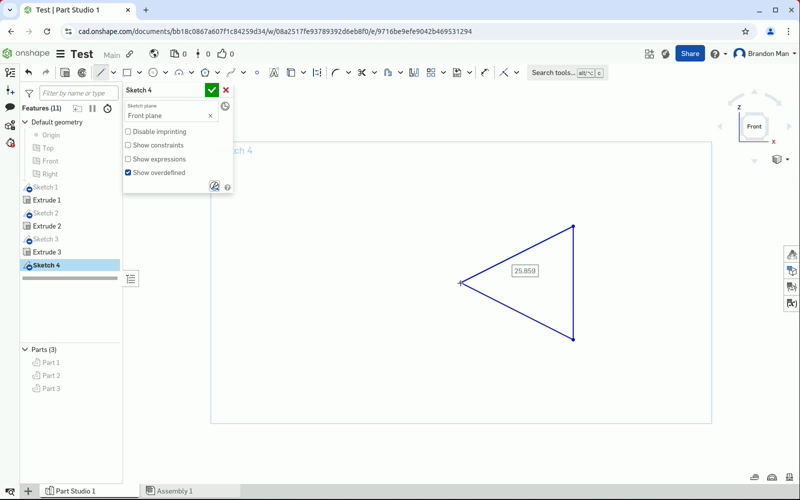
mouse_move(564, 270)
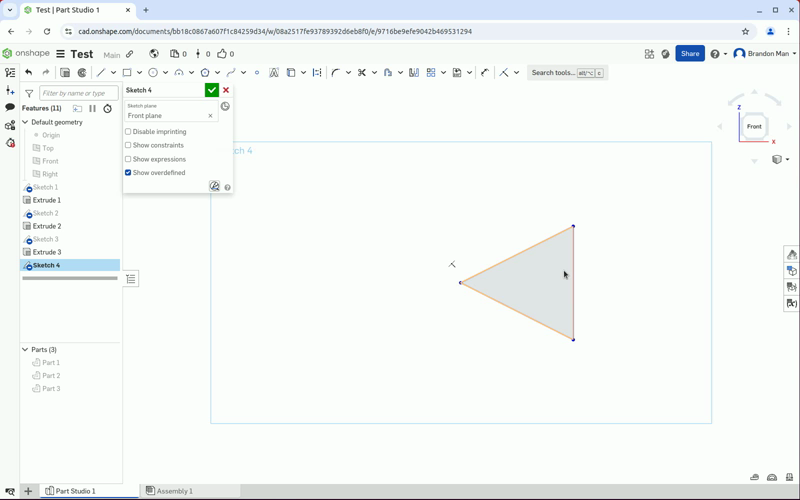
click(564, 270)
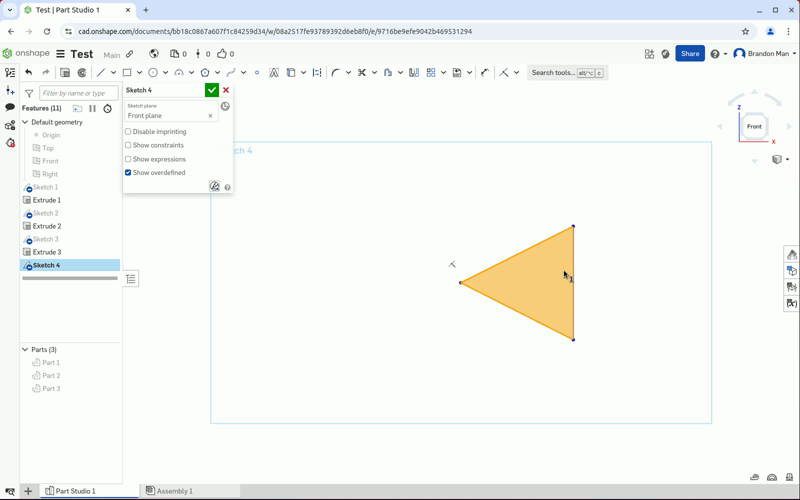
mouse_move(73, 352)
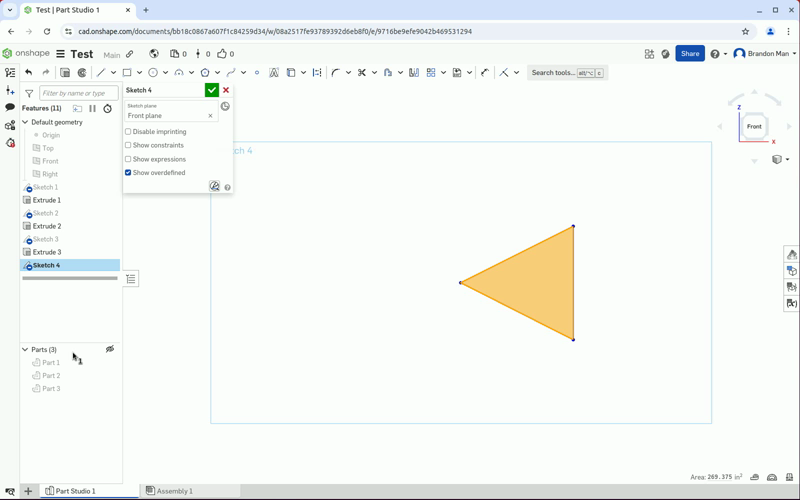
key(shift+y)
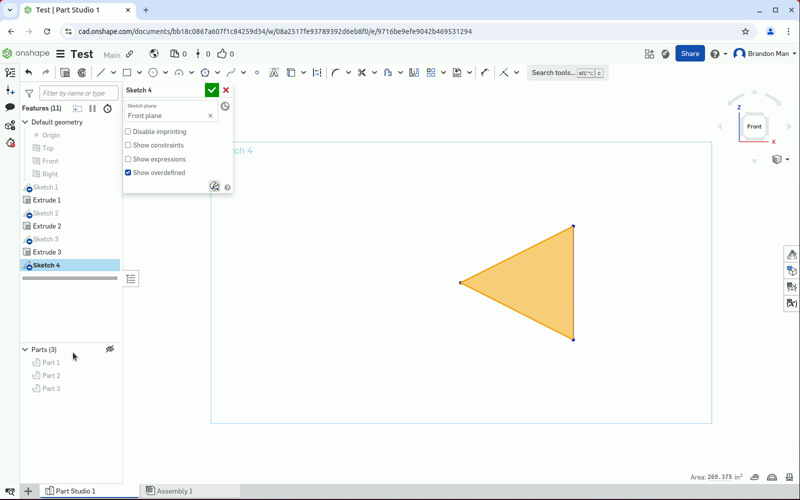
key(shift+e)
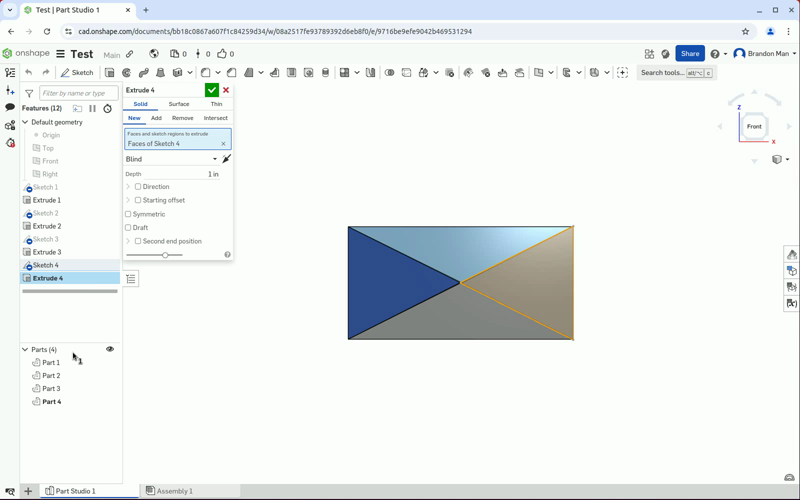
mouse_move(143, 106)
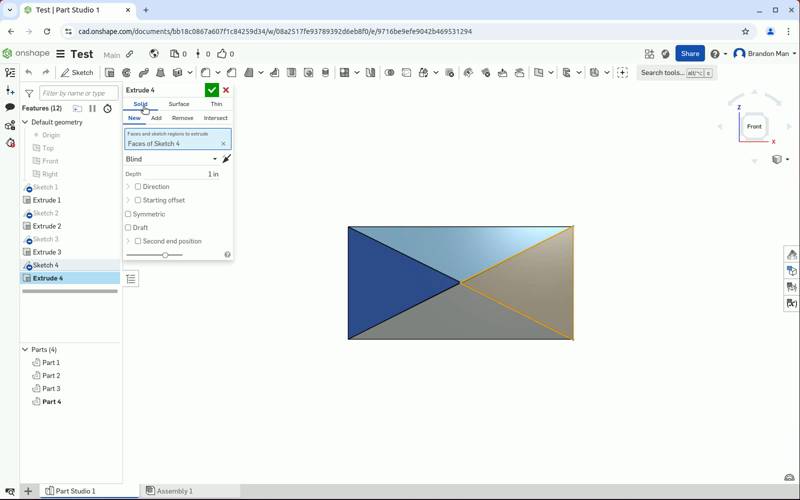
click(143, 106)
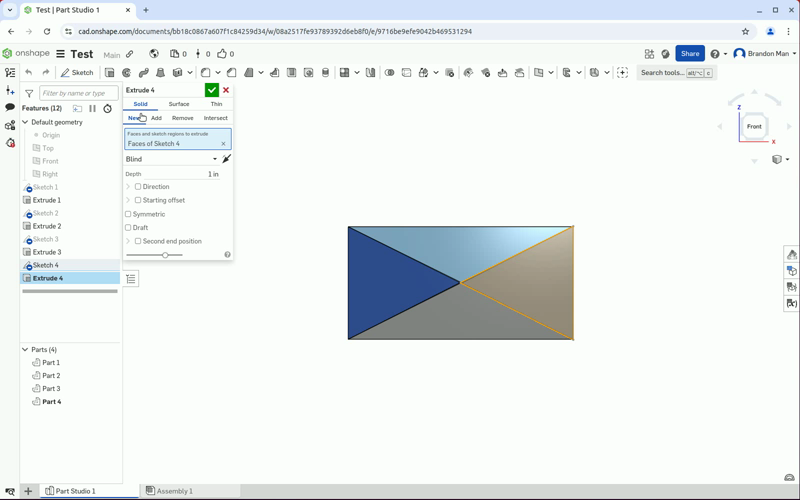
mouse_move(137, 120)
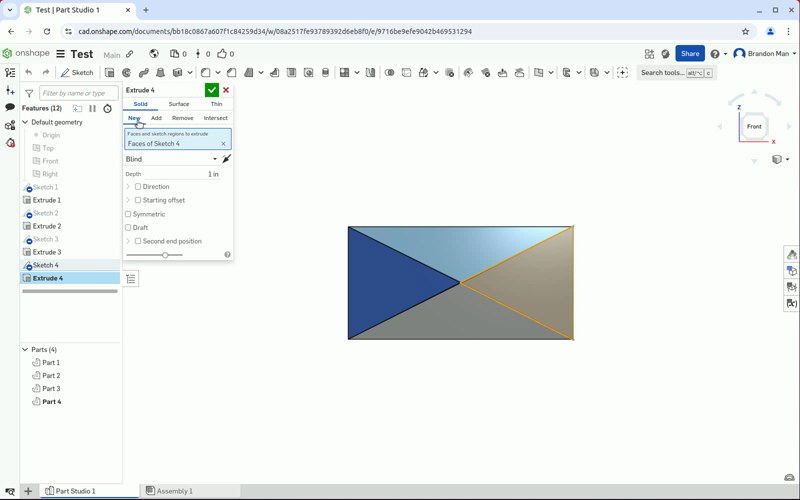
click(137, 120)
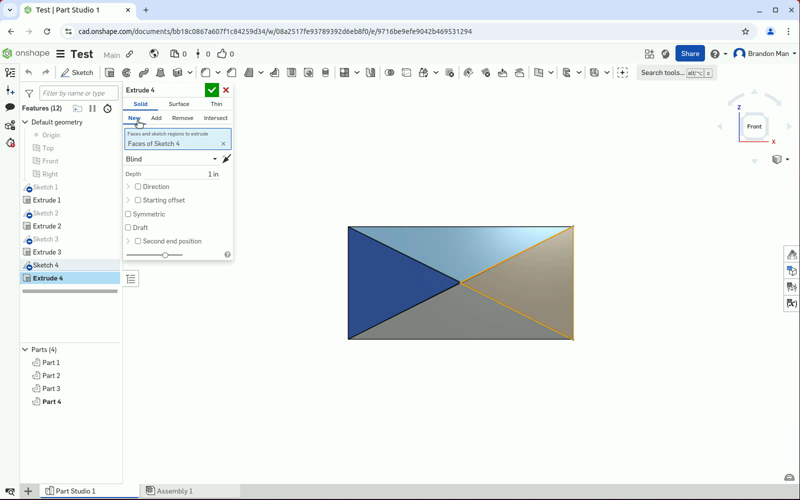
key(tab, 4)
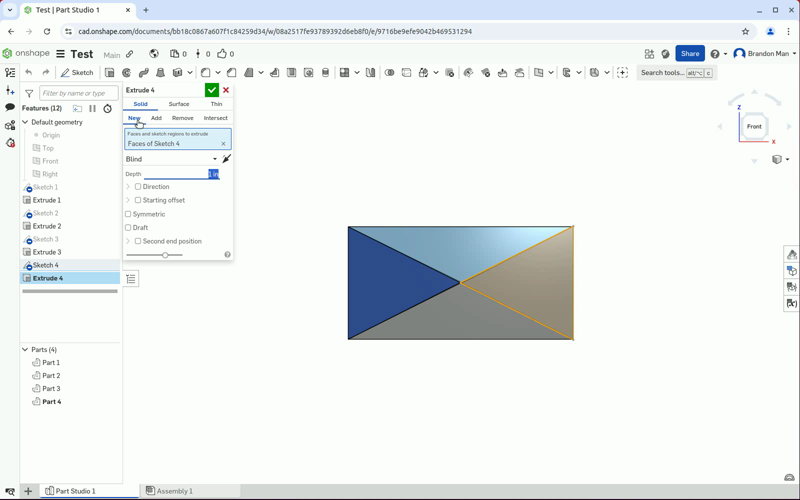
text(4.092)
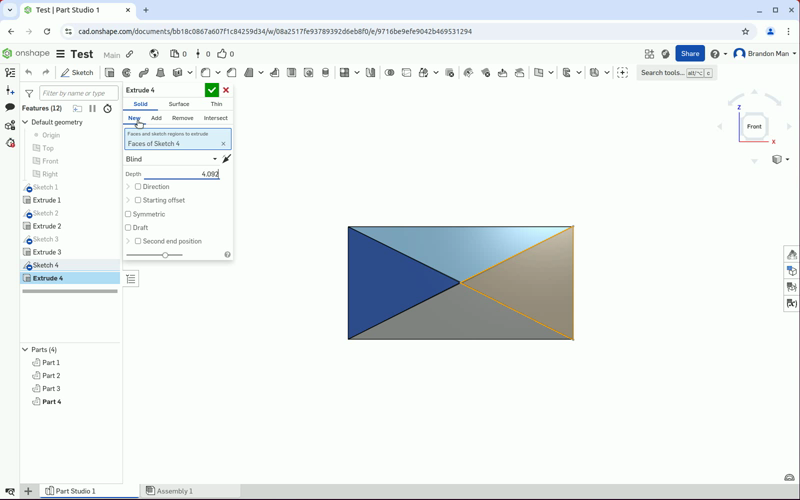
key(enter)
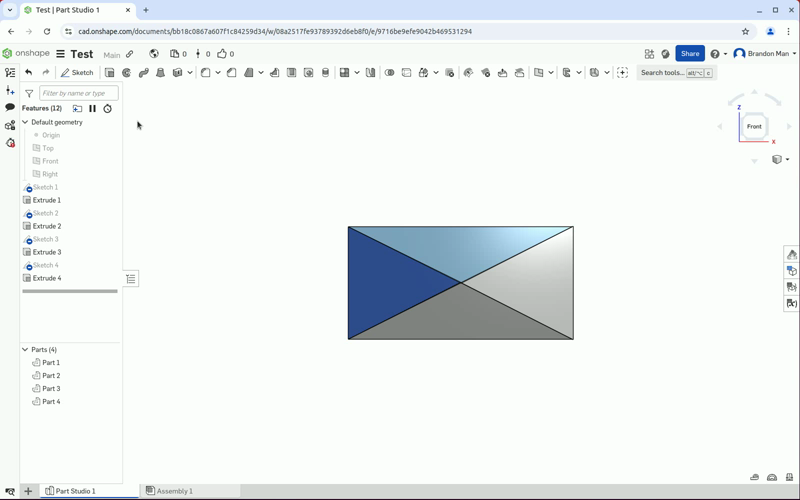
key(shift+h)
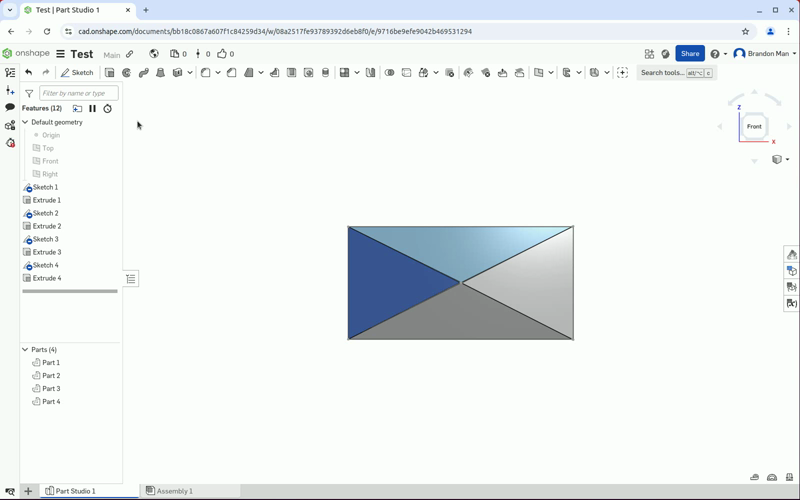
key(shift+h)
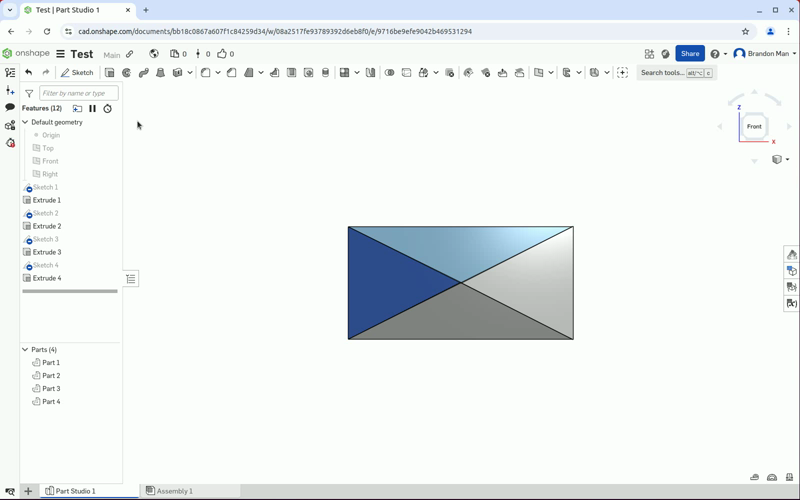
mouse_move(73, 189)
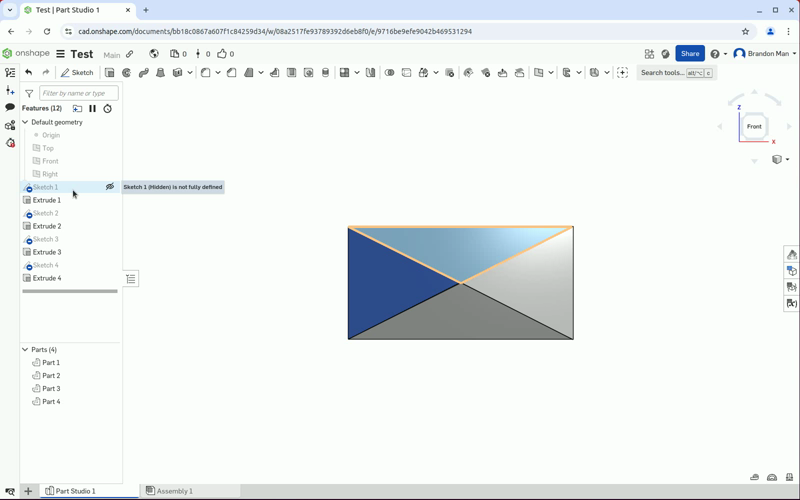
click(73, 189)
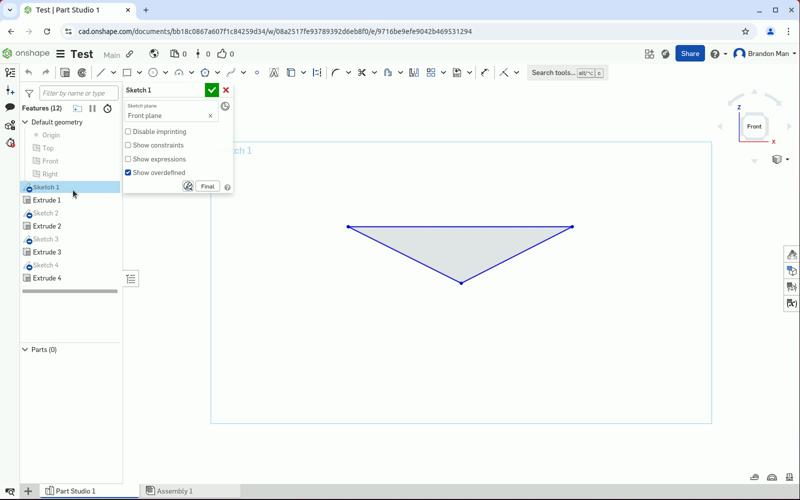
mouse_move(229, 92)
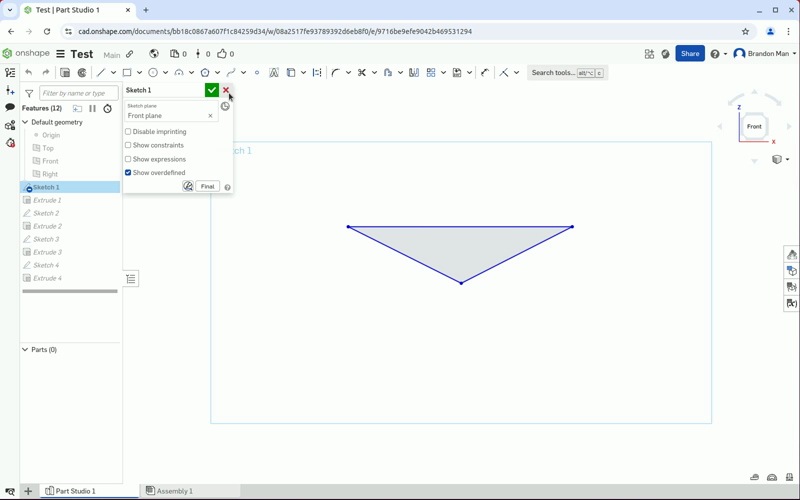
click(229, 92)
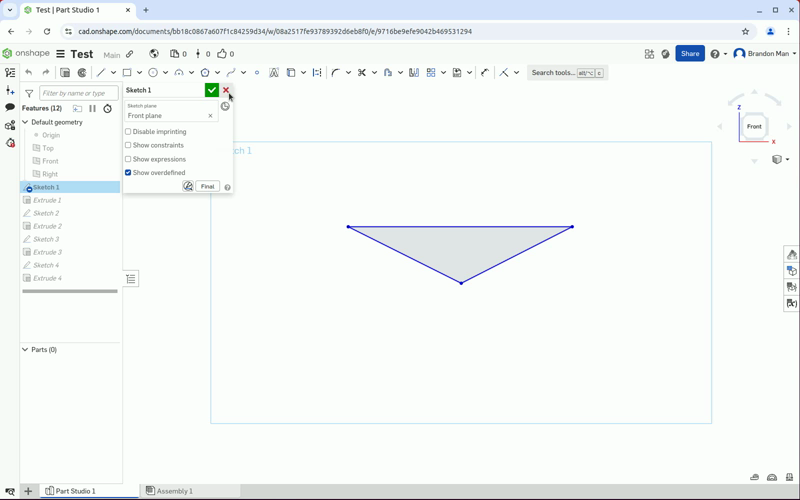
key(shift+s)
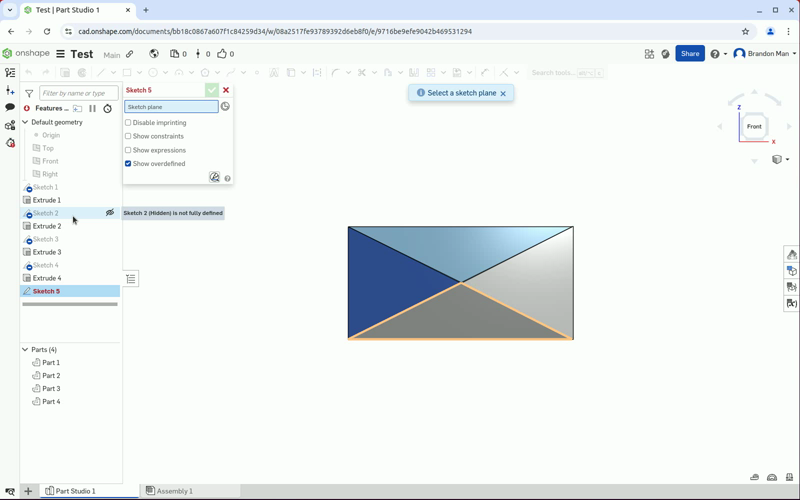
scroll(3)
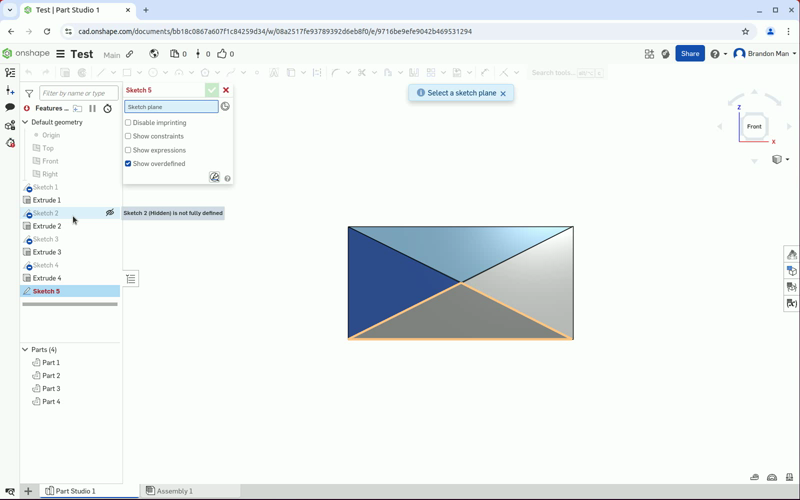
mouse_move(73, 163)
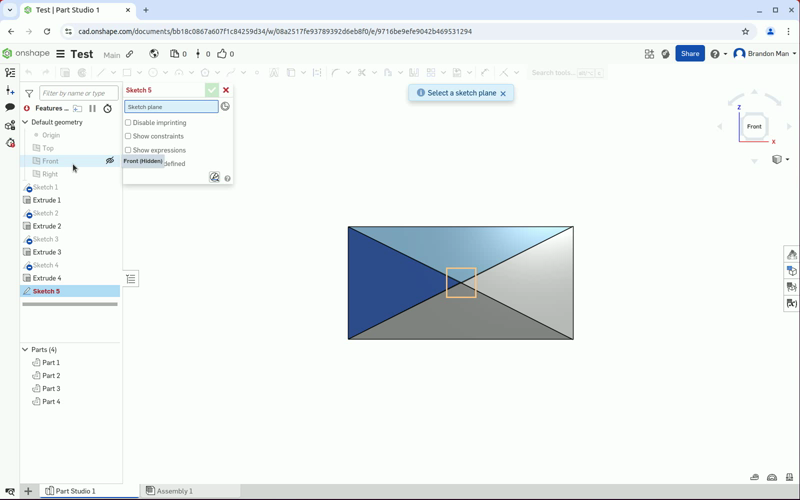
click(73, 163)
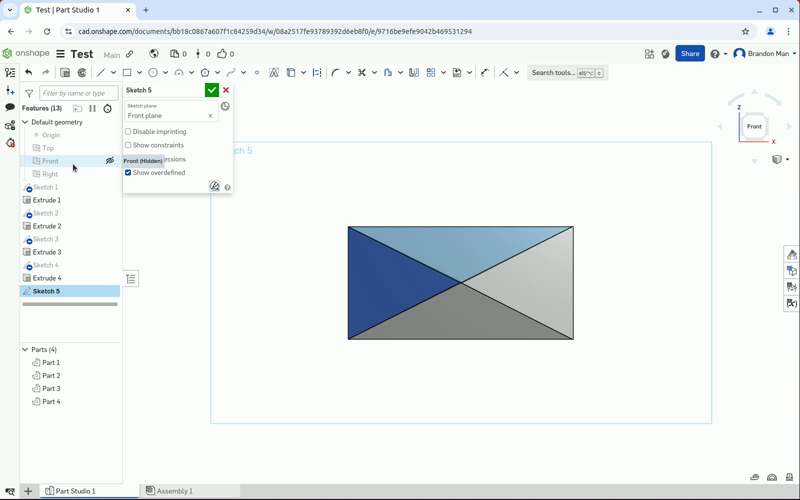
mouse_move(73, 352)
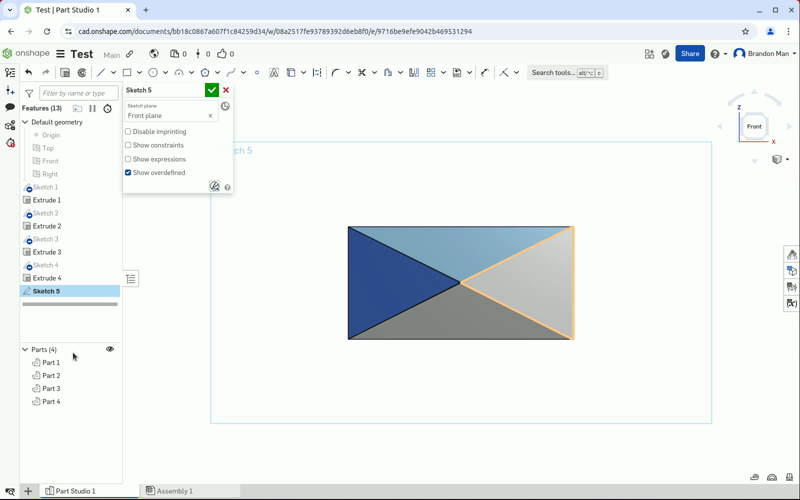
key(y)
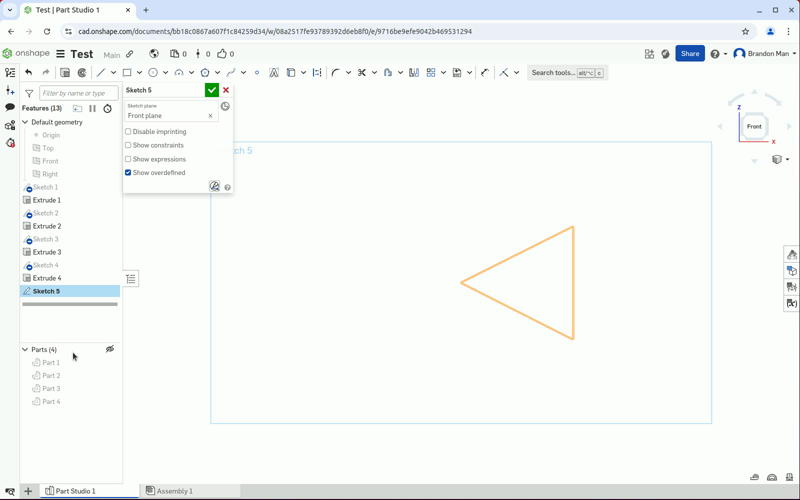
key(c)
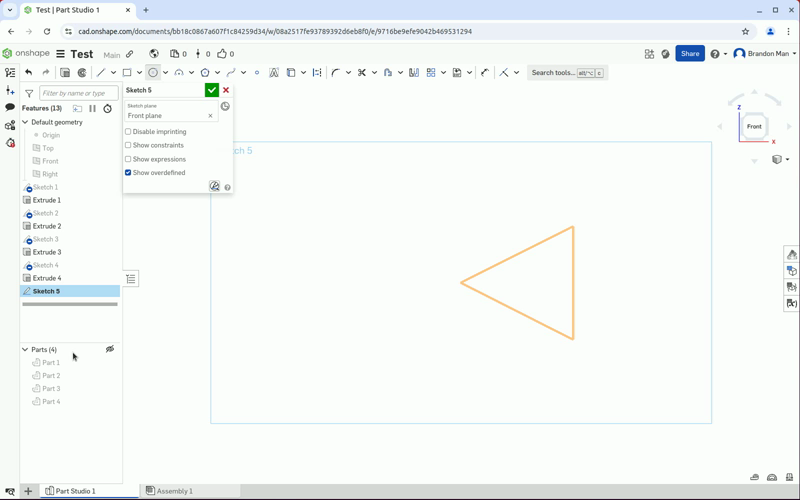
key_down(shift)
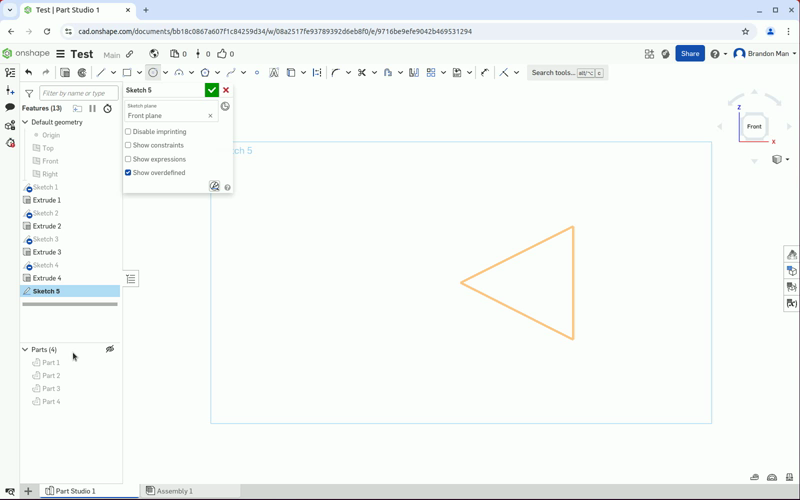
mouse_move(461, 282)
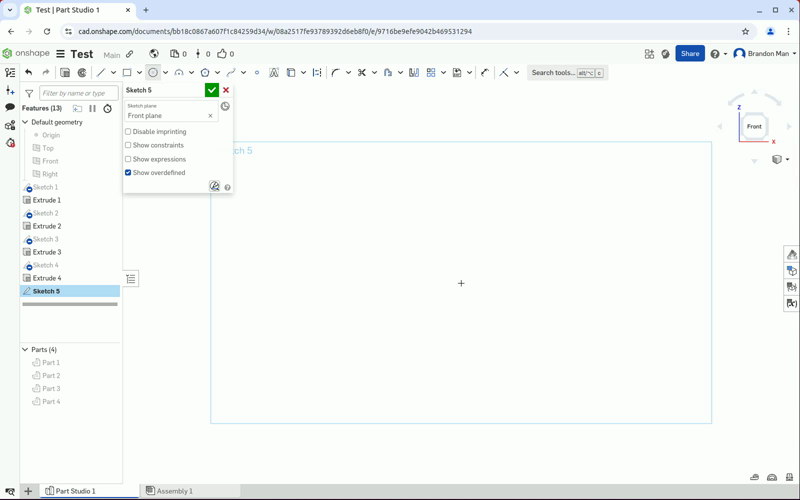
click(461, 282)
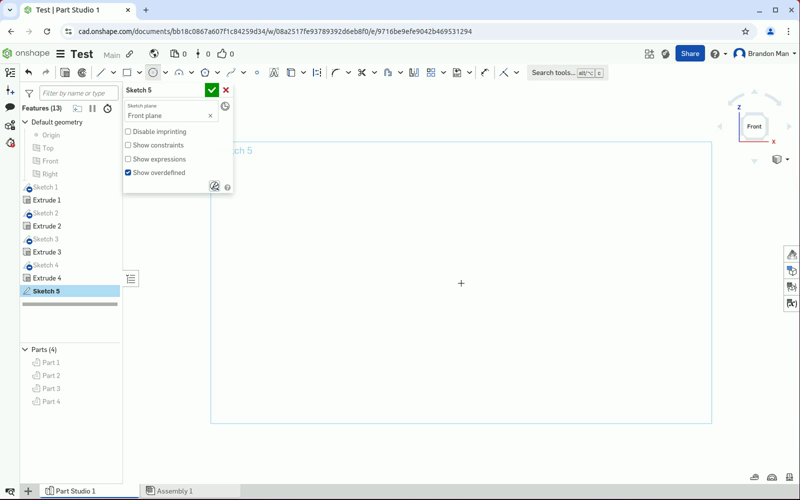
key_up(shift)
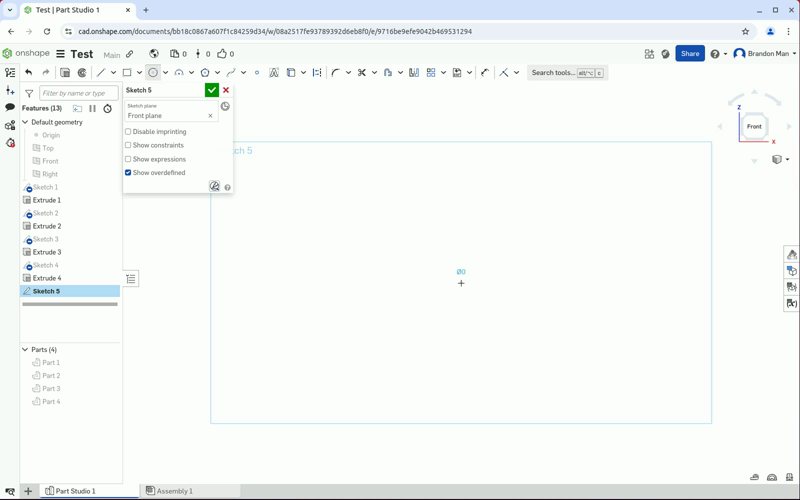
mouse_move(508, 282)
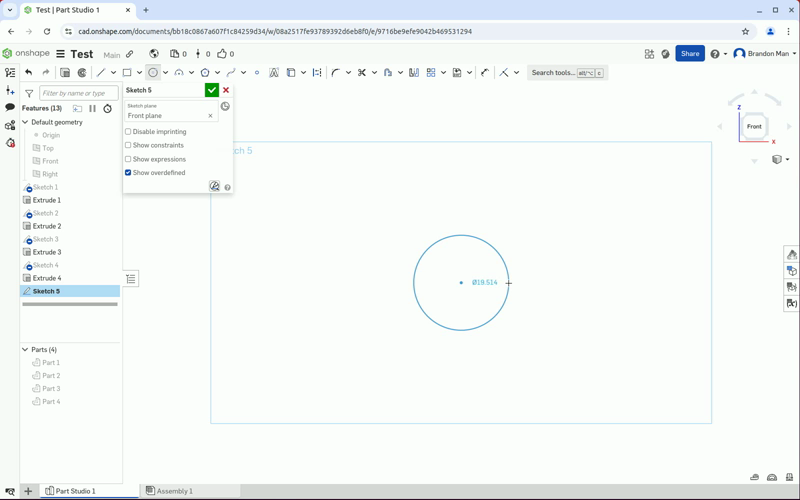
click(508, 282)
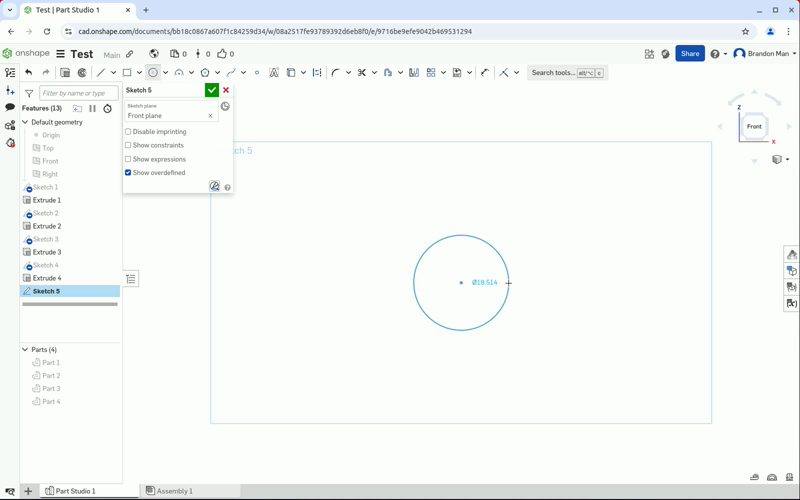
key(esc)
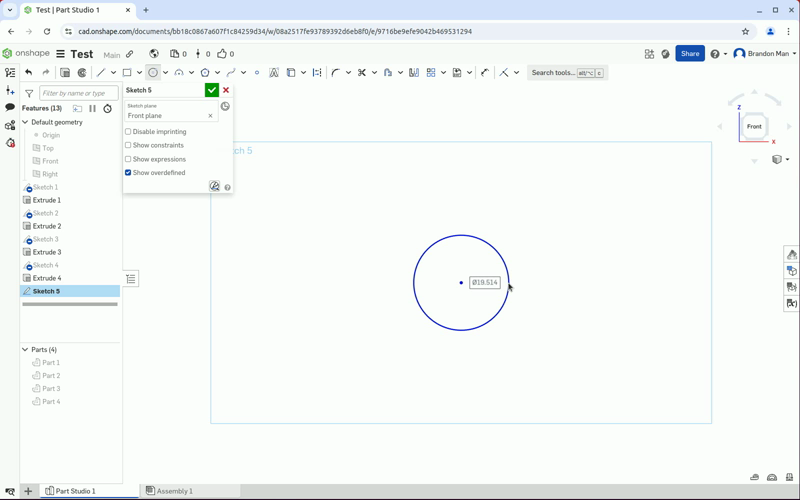
mouse_move(499, 271)
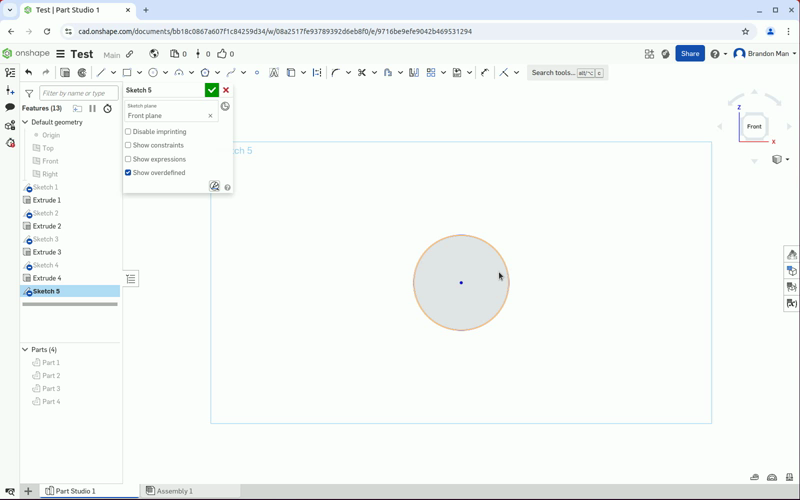
click(499, 271)
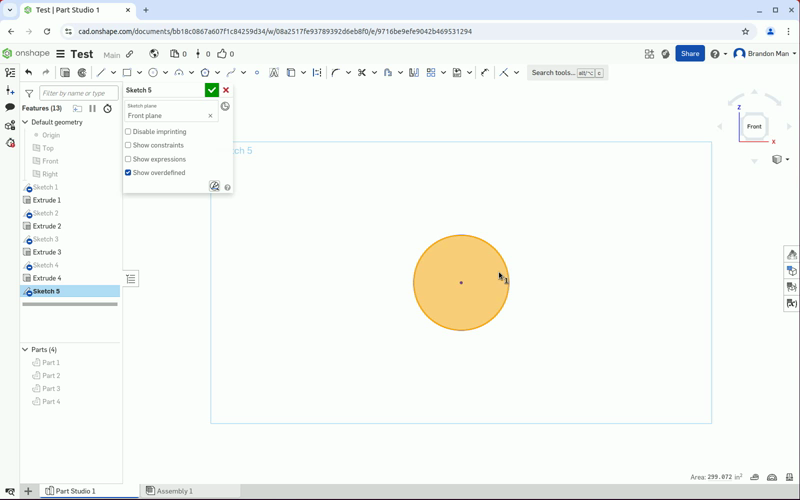
mouse_move(73, 352)
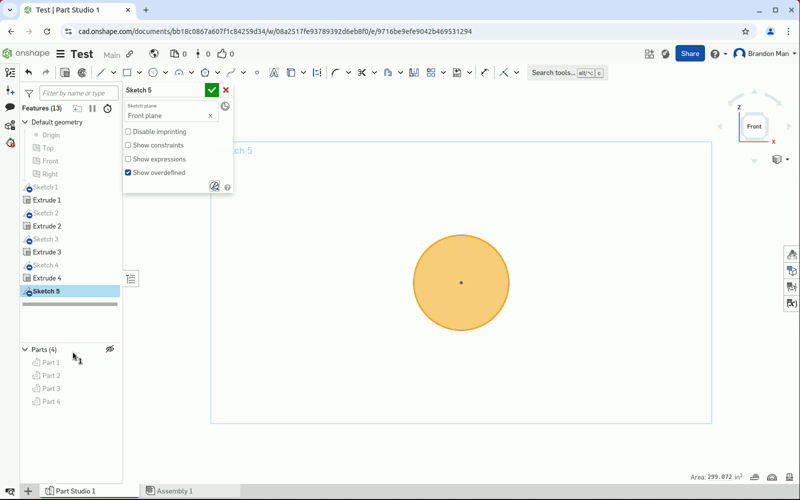
key(shift+y)
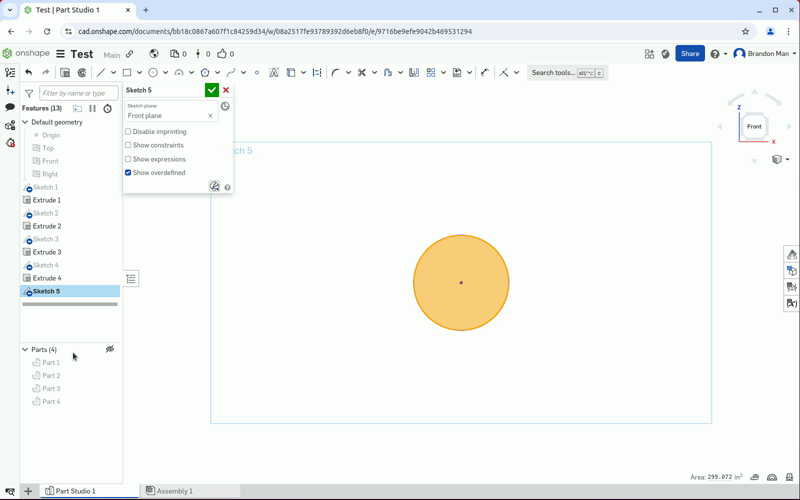
key(shift+e)
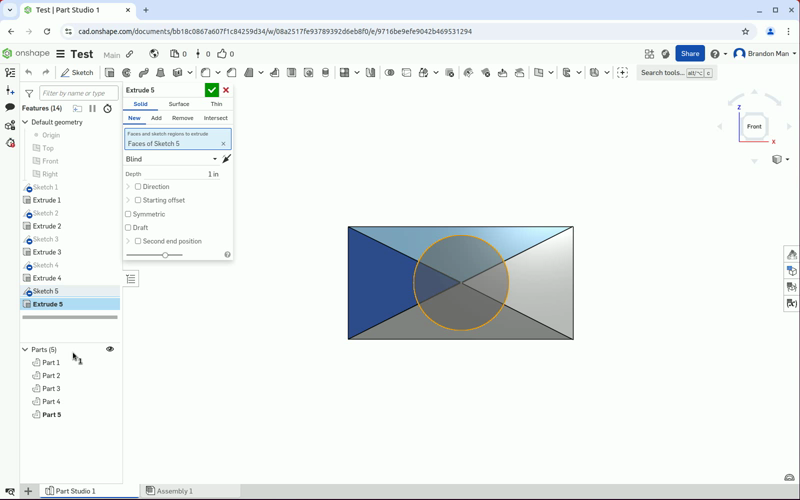
mouse_move(143, 106)
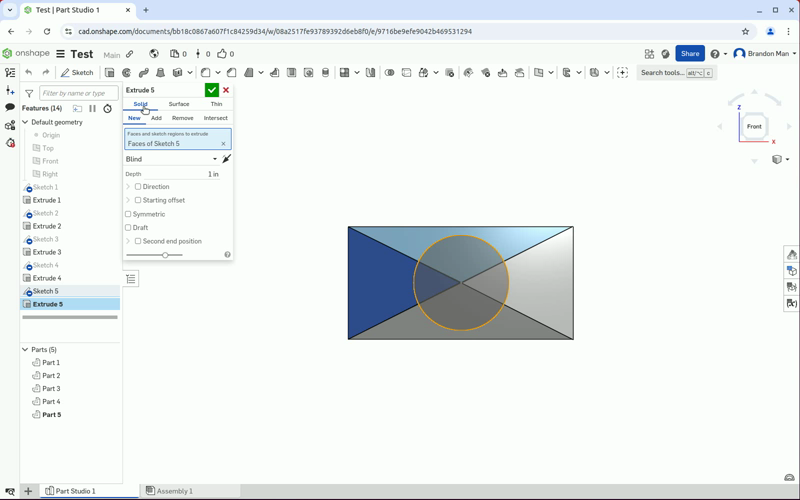
click(143, 106)
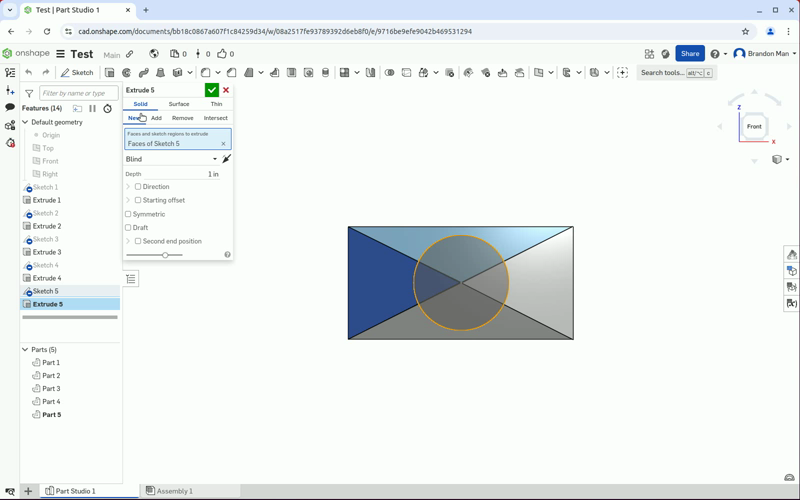
mouse_move(137, 120)
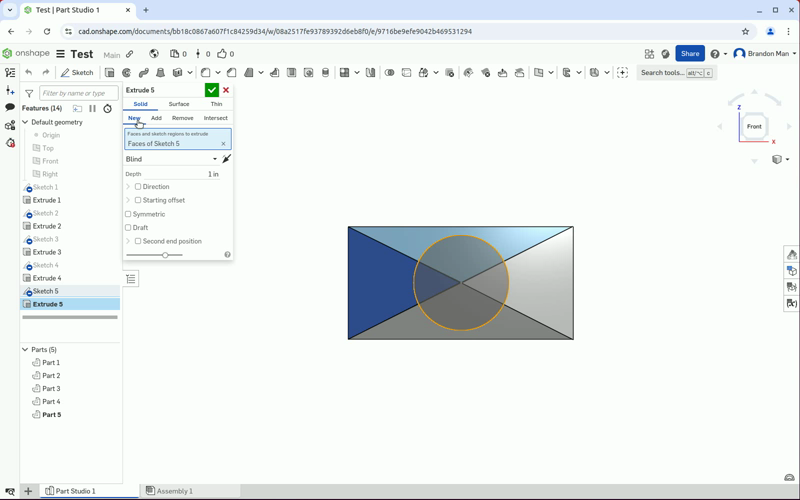
click(137, 120)
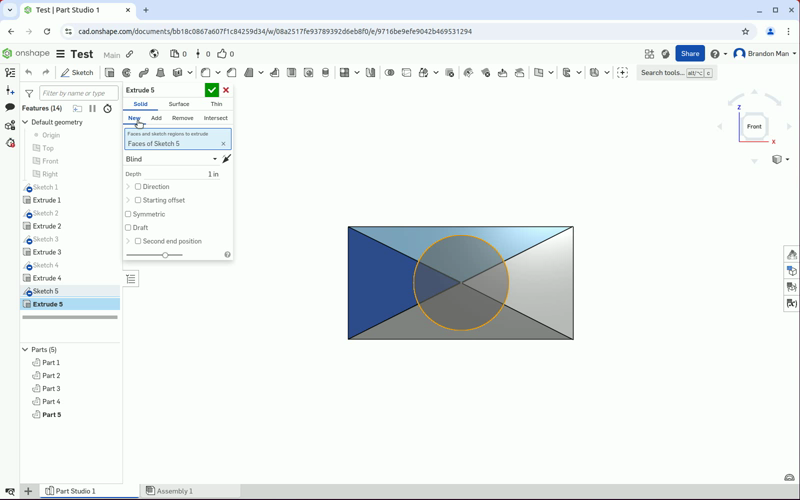
key(tab, 4)
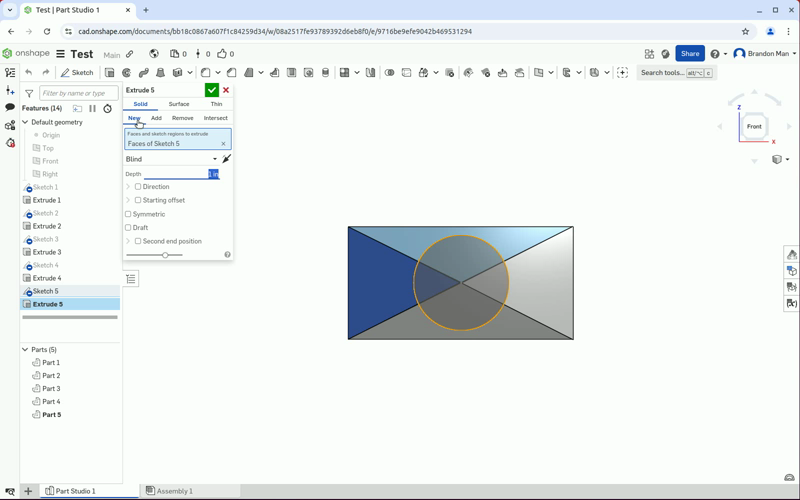
text(-2.889)
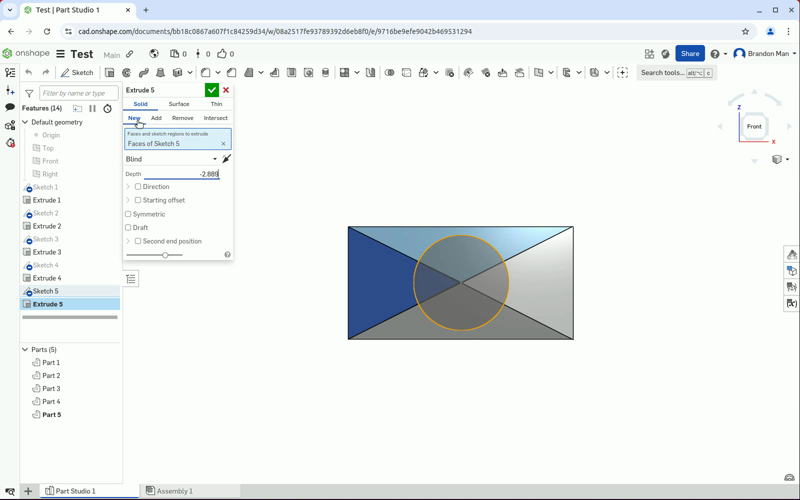
key(enter)
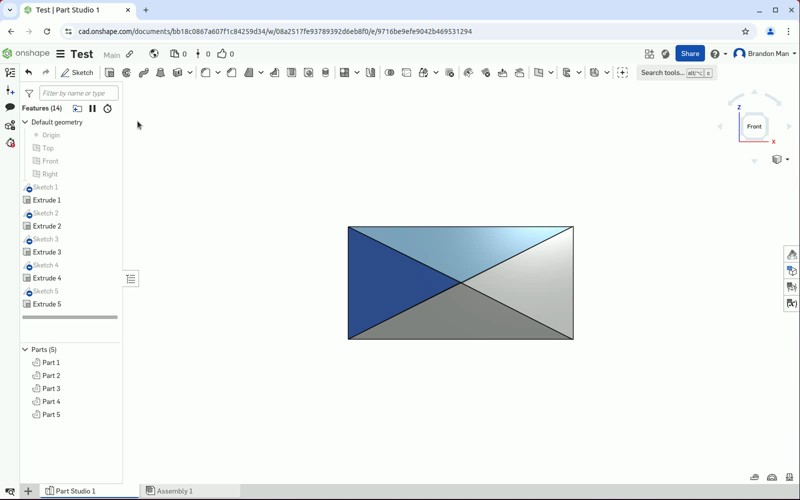
key(shift+h)
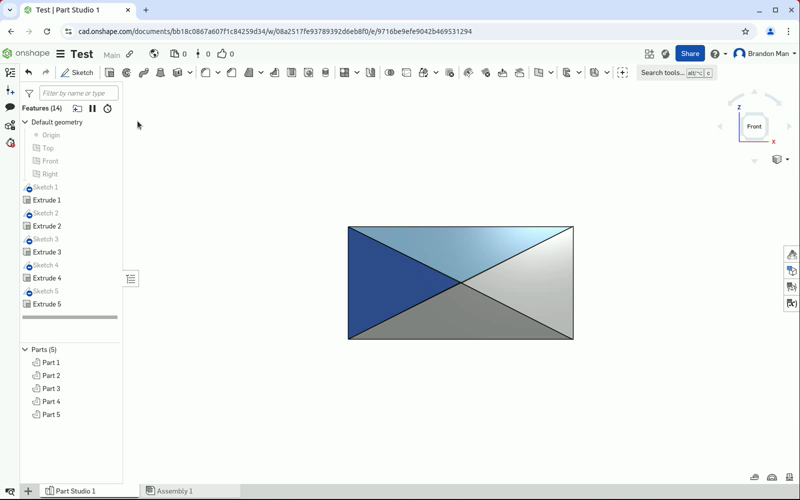
key(shift+h)
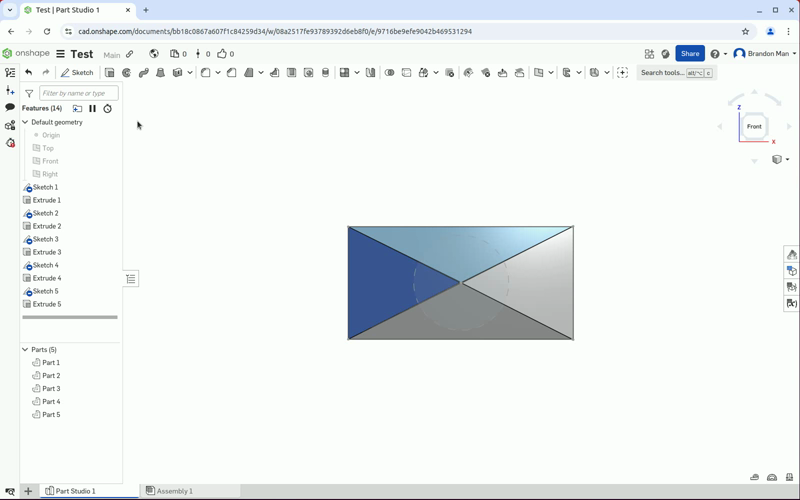
key(shift+7)
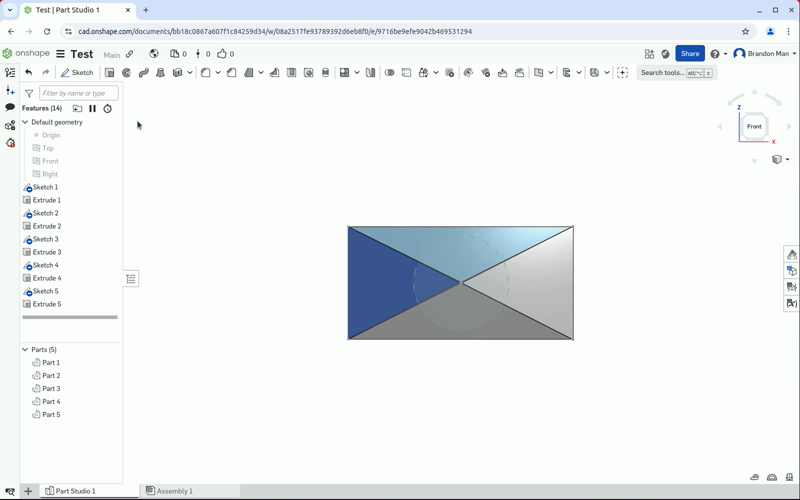
key(left, 2)
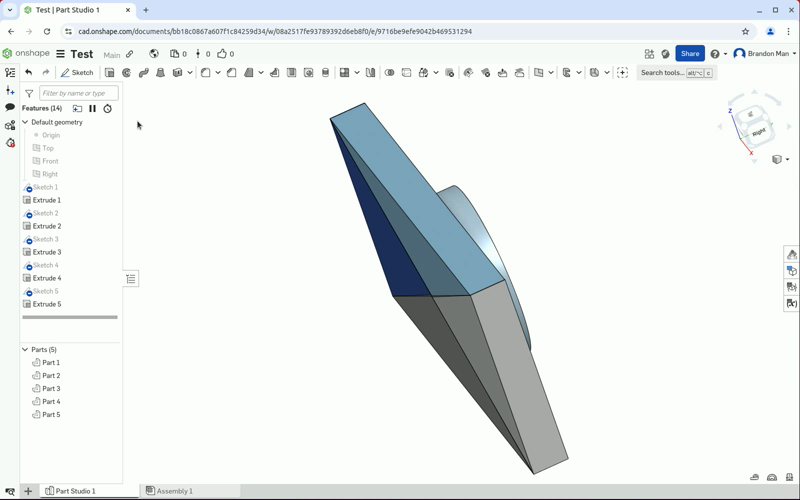
key(down, 2)
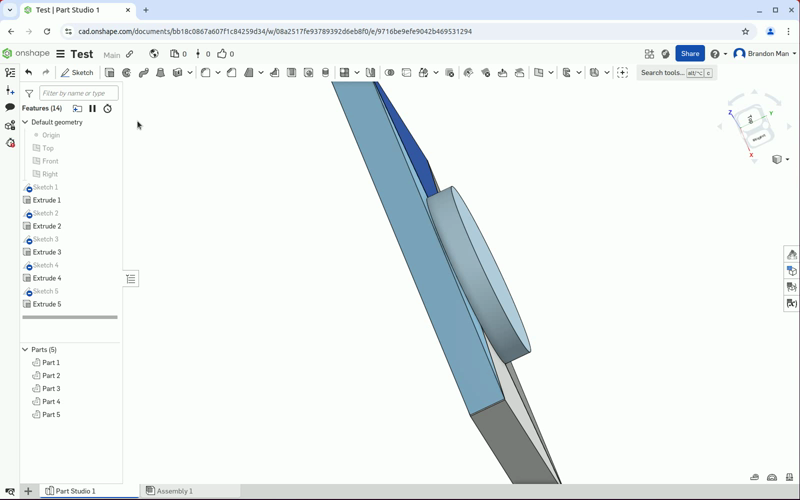
key(up, 2)
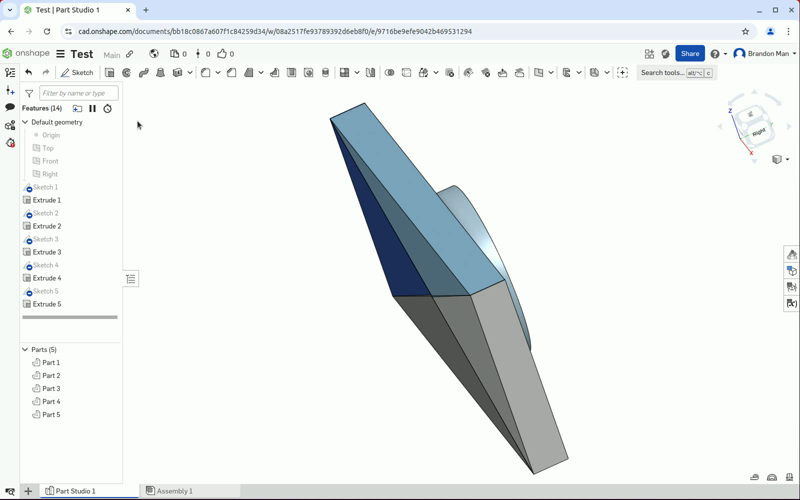
key(right, 2)
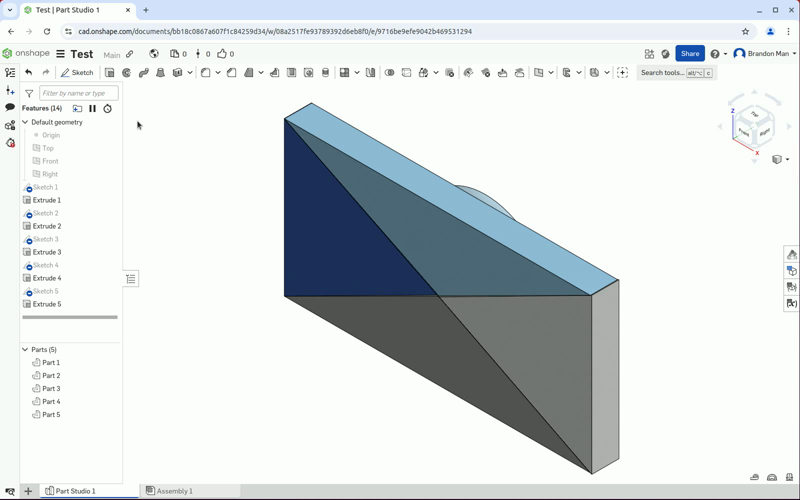
mouse_move(73, 189)
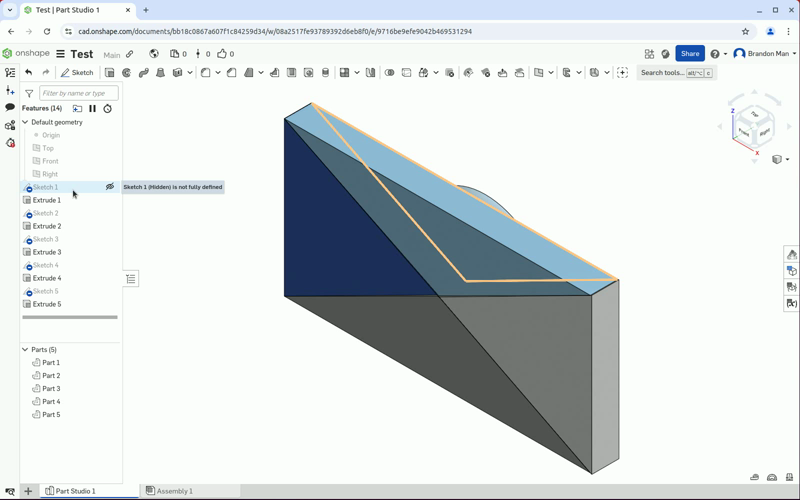
click(73, 189)